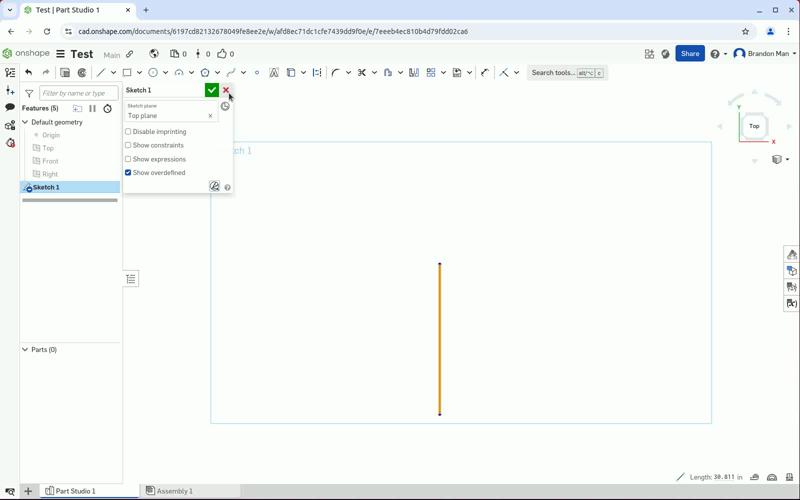
key(shift+h)
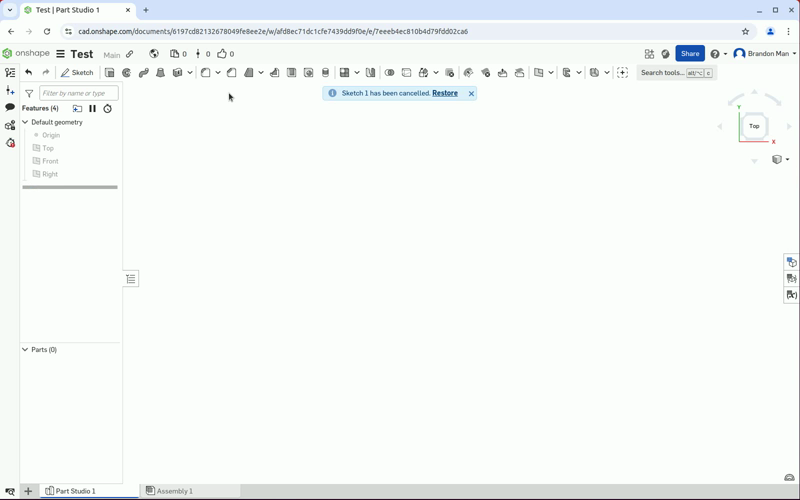
mouse_move(73, 352)
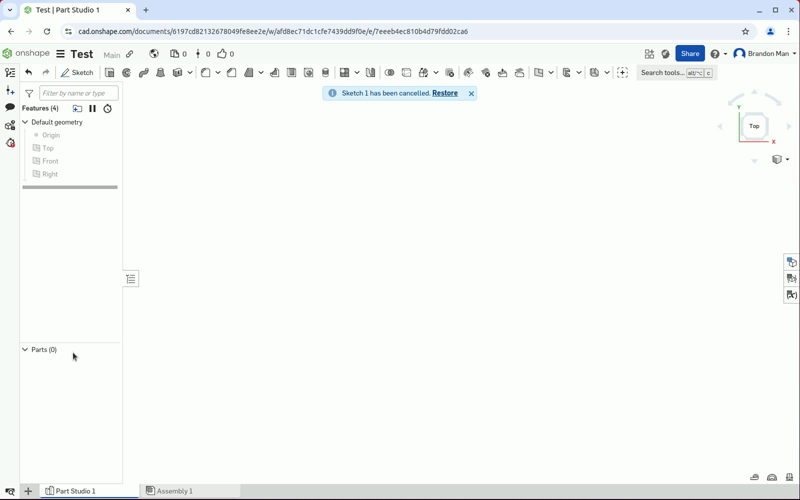
key(y)
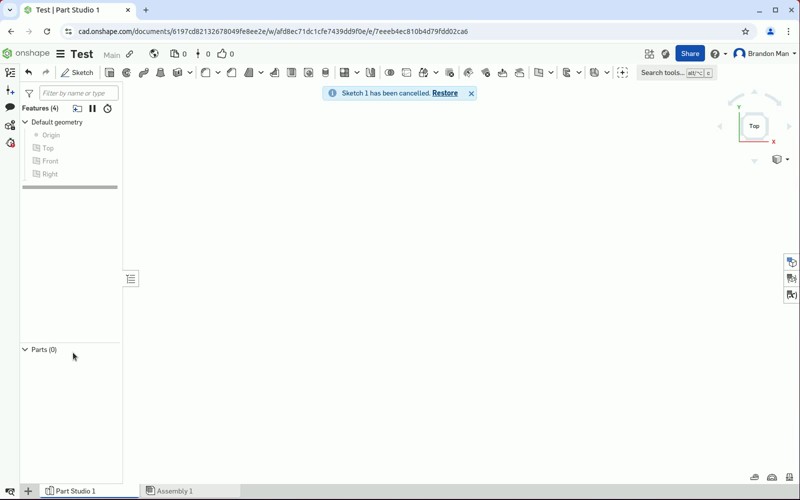
key(shift+p)
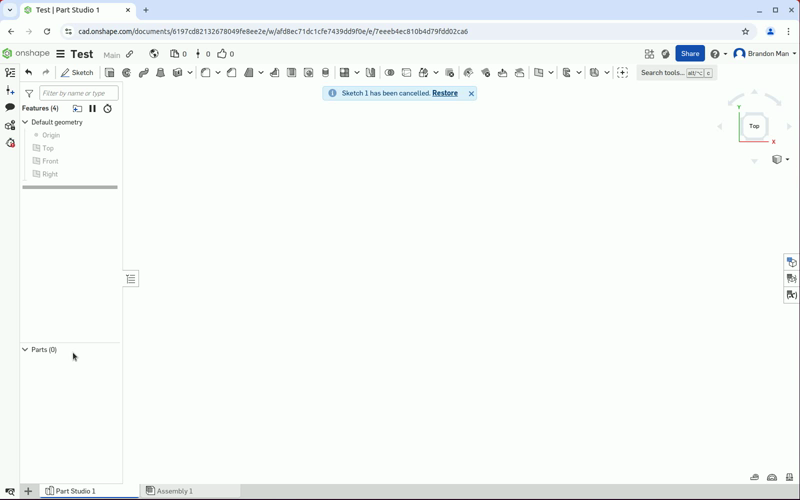
key(space)
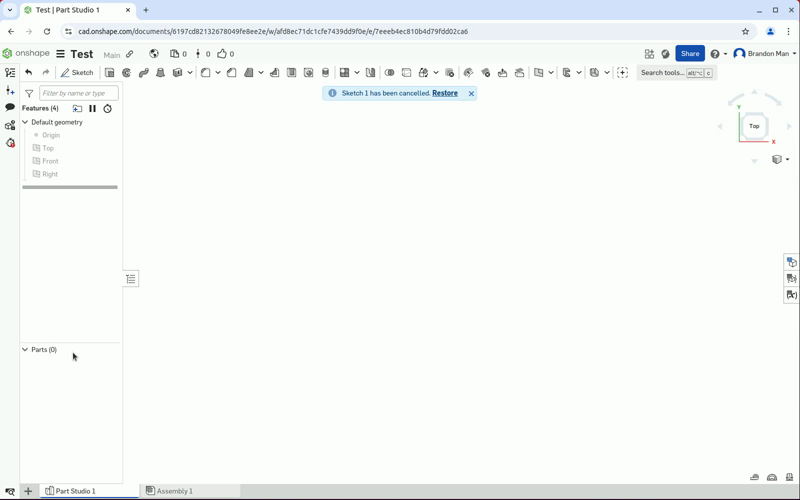
key_down(shift)
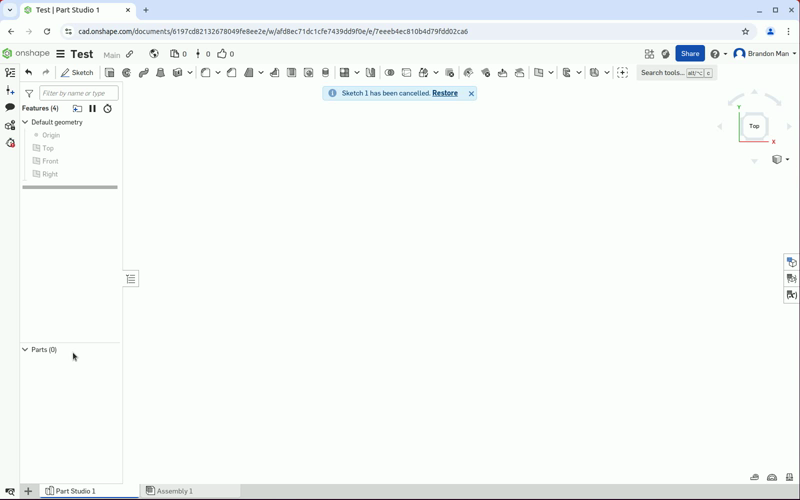
key(up)
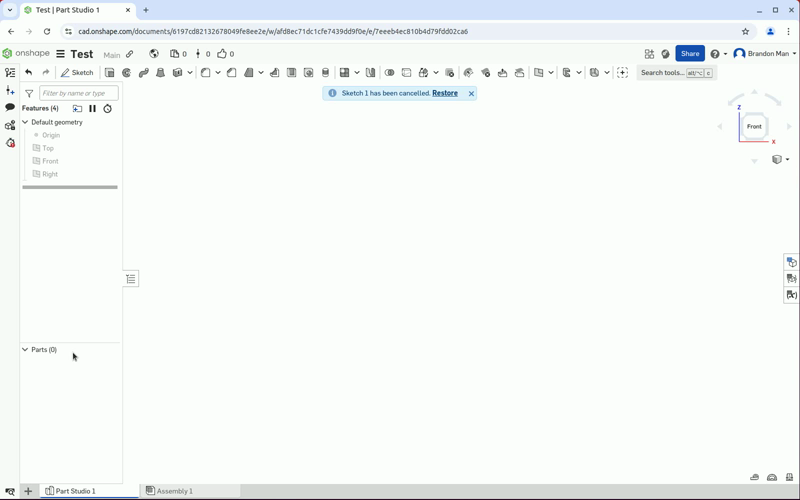
key_up(shift)
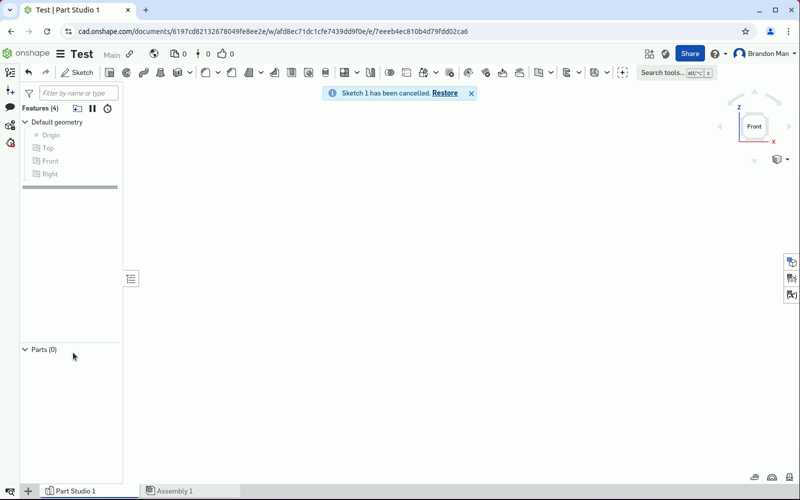
mouse_move(73, 352)
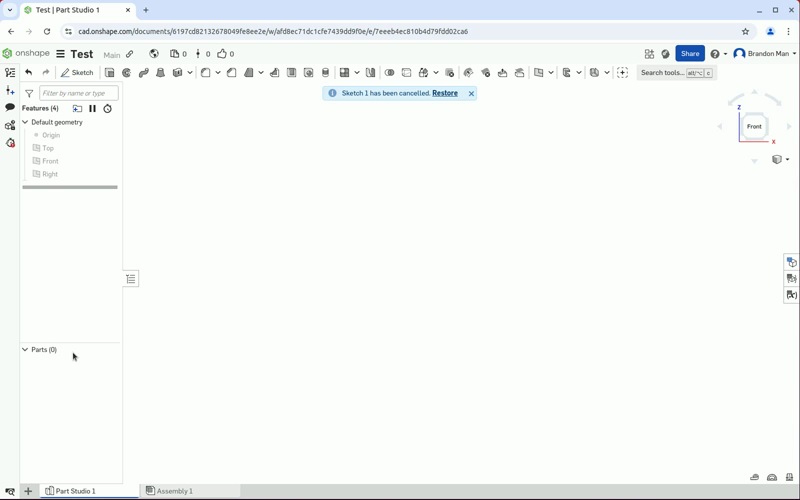
key(shift+y)
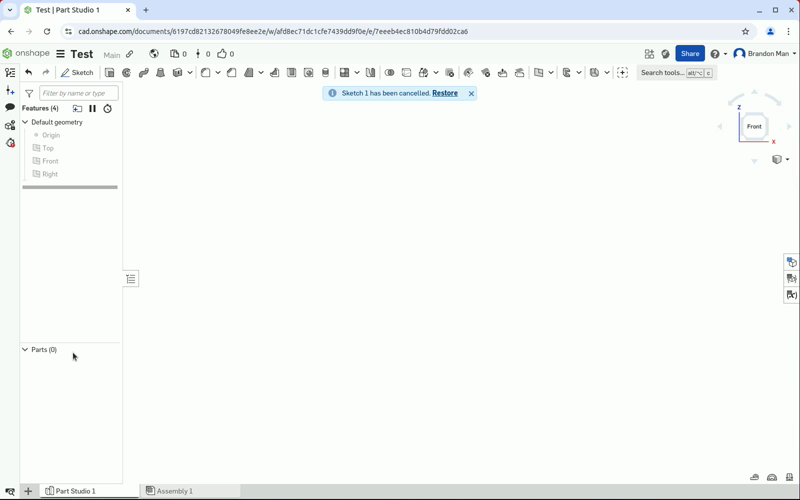
key(shift+s)
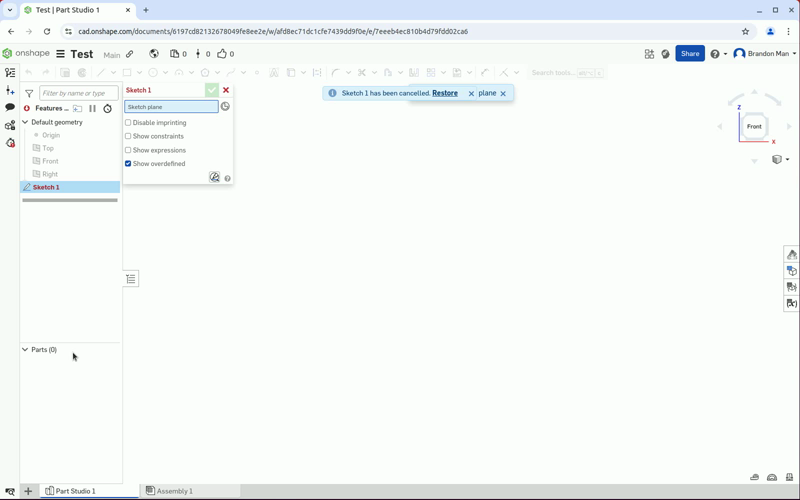
mouse_move(73, 163)
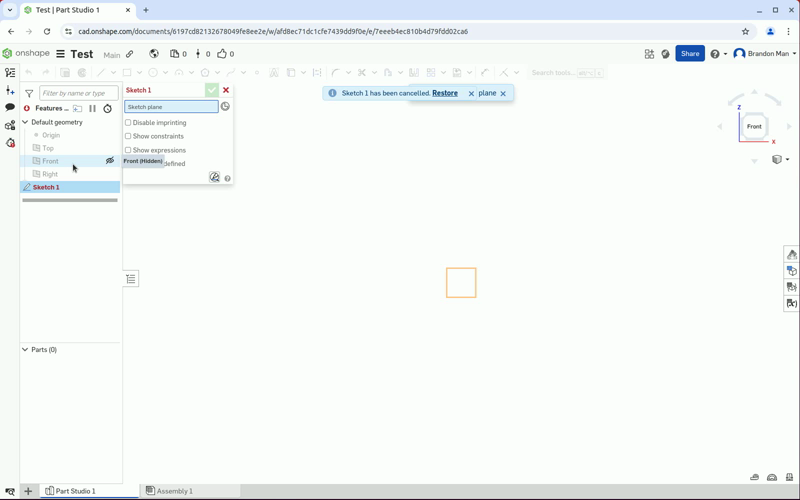
click(73, 163)
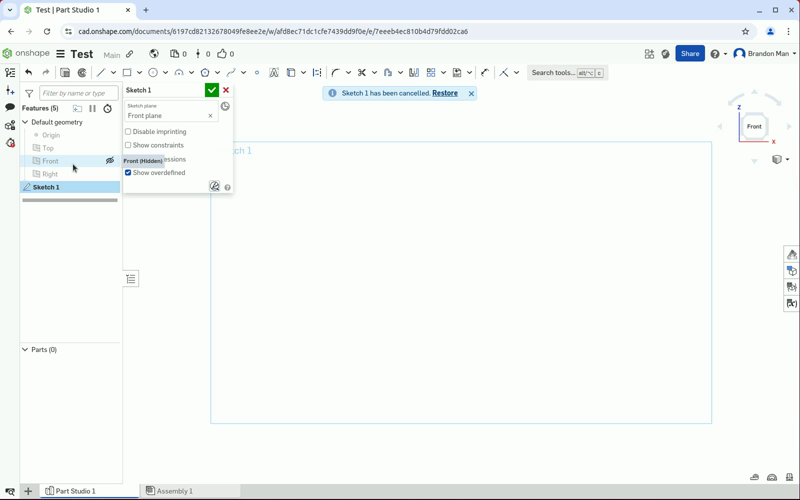
mouse_move(73, 352)
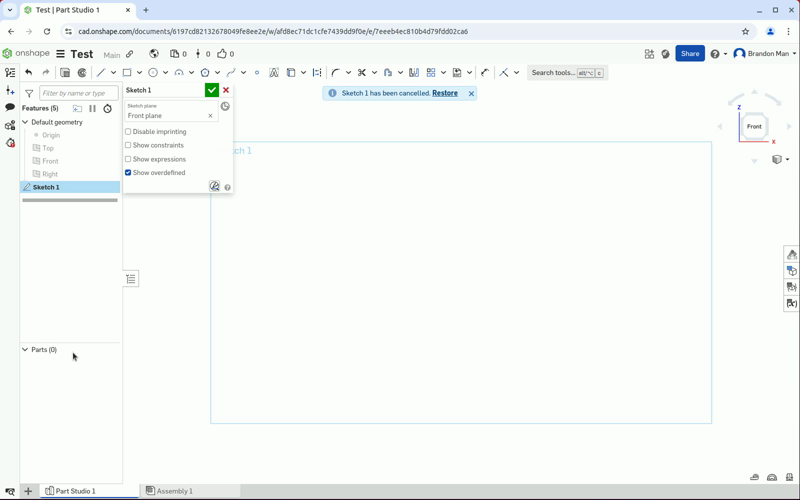
key(y)
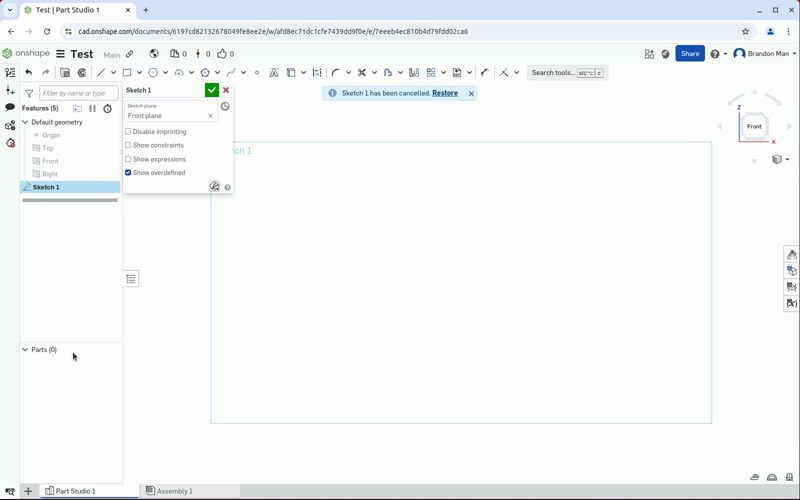
key(l)
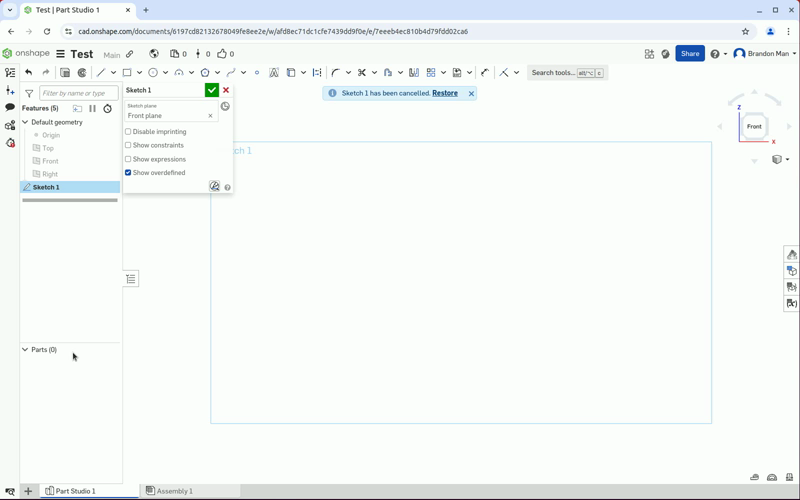
key_down(shift)
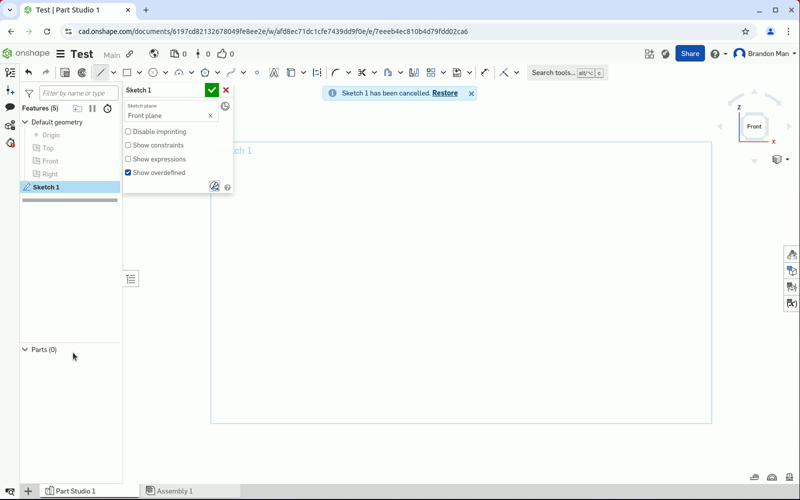
mouse_move(397, 395)
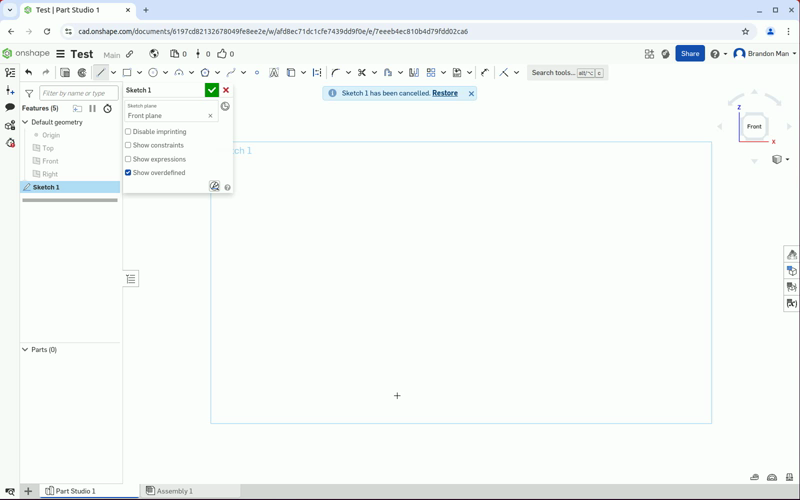
click(397, 395)
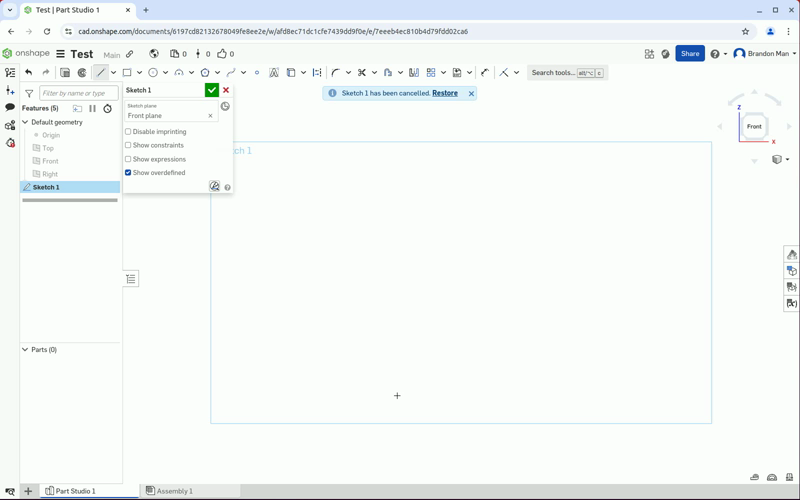
key_up(shift)
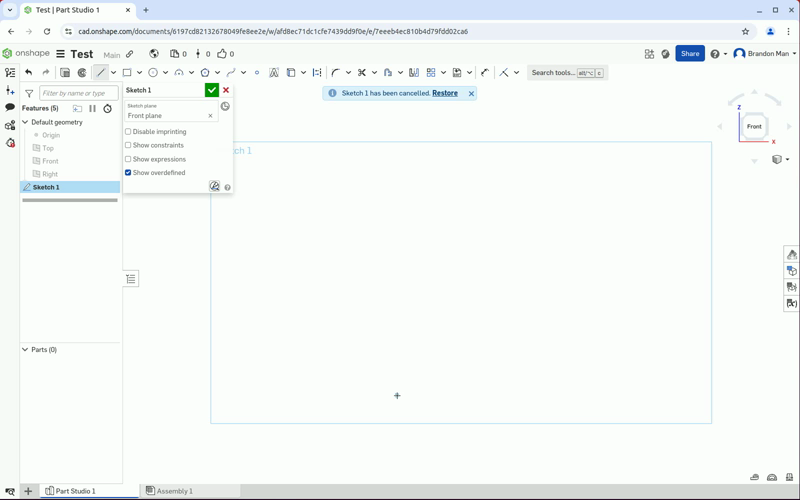
key_down(shift)
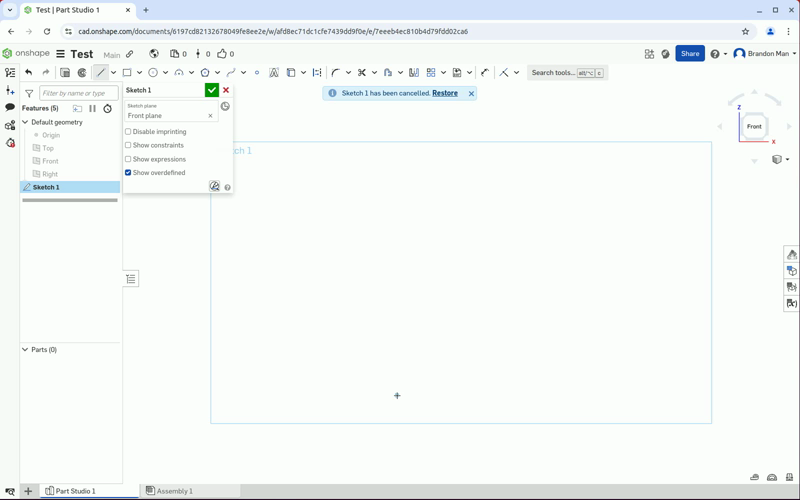
mouse_move(427, 395)
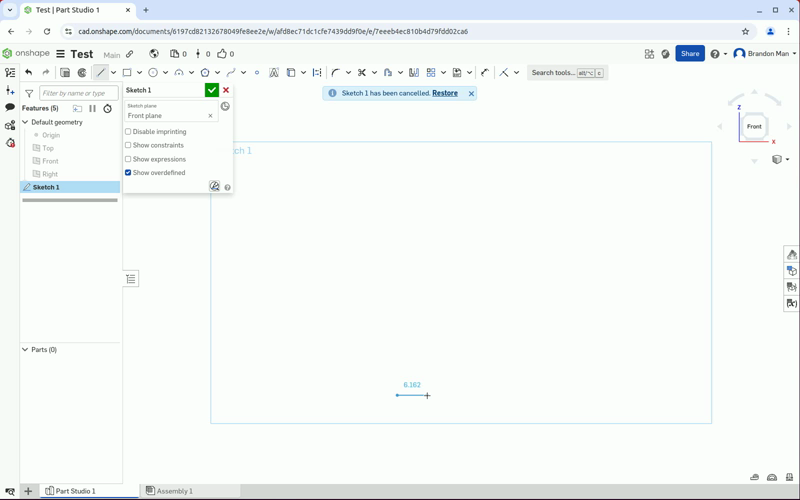
mouse_move(413, 395)
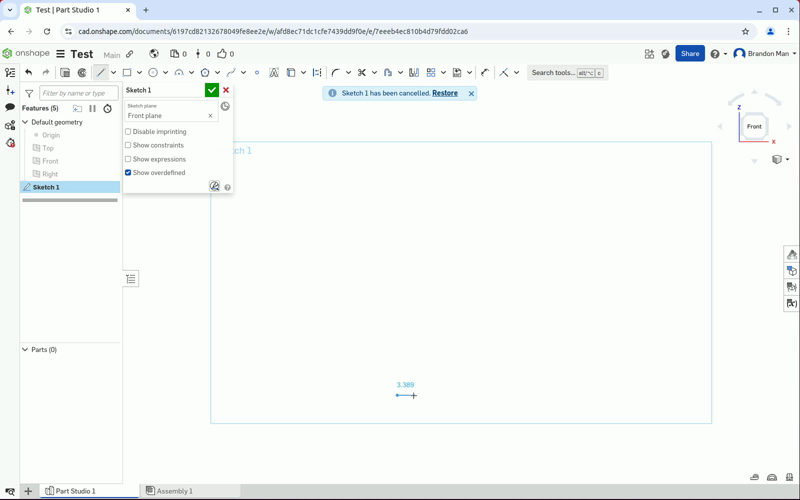
click(413, 395)
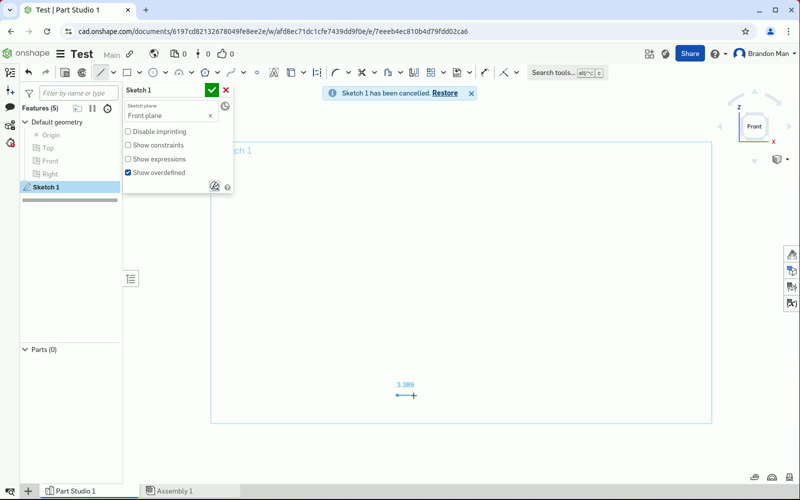
key_up(shift)
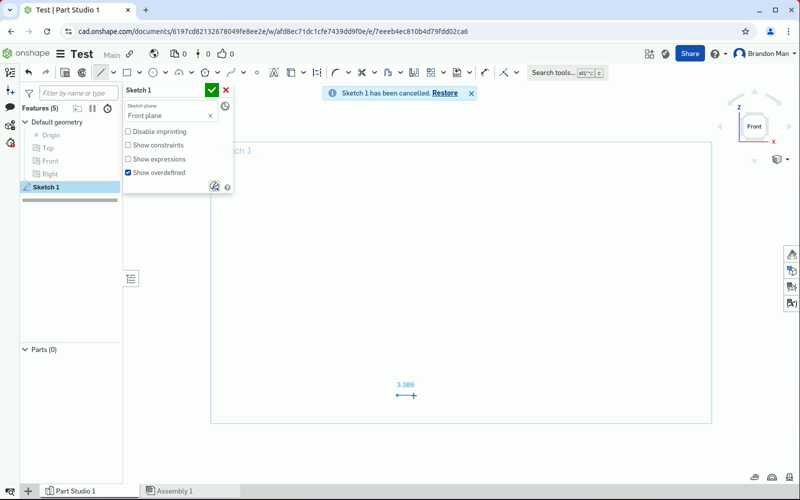
key_down(shift)
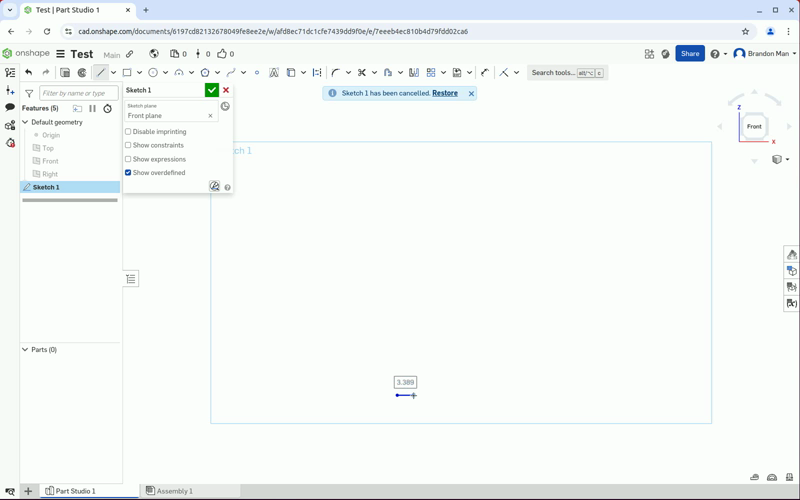
mouse_move(443, 395)
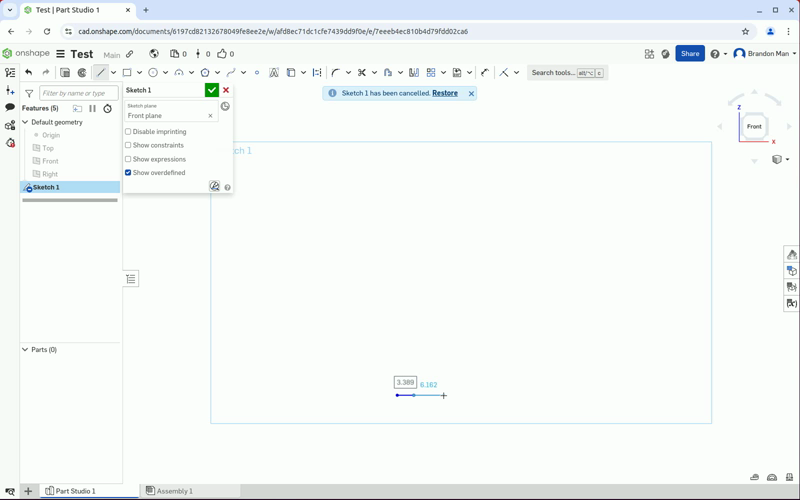
mouse_move(413, 375)
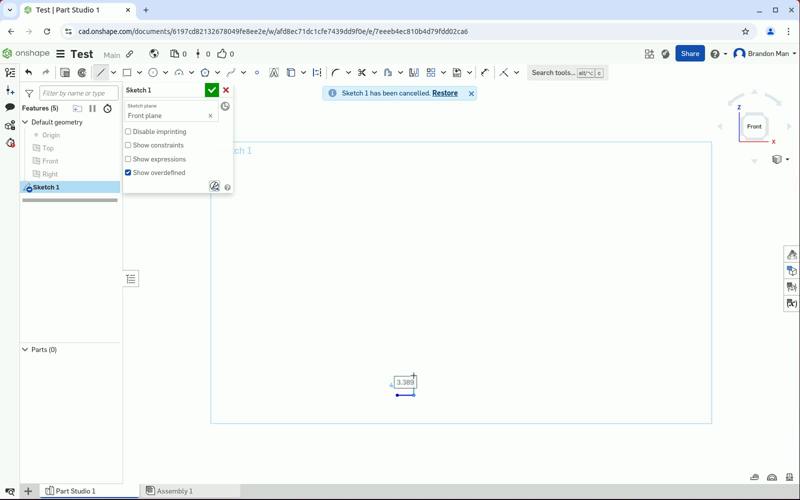
click(413, 375)
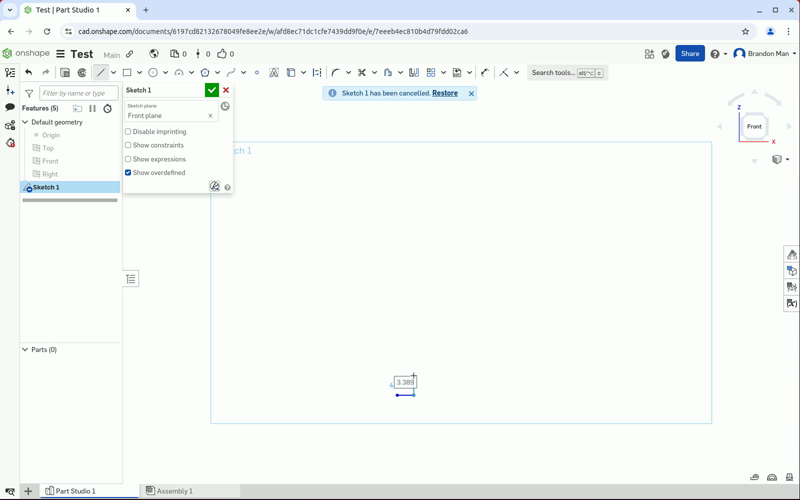
key_up(shift)
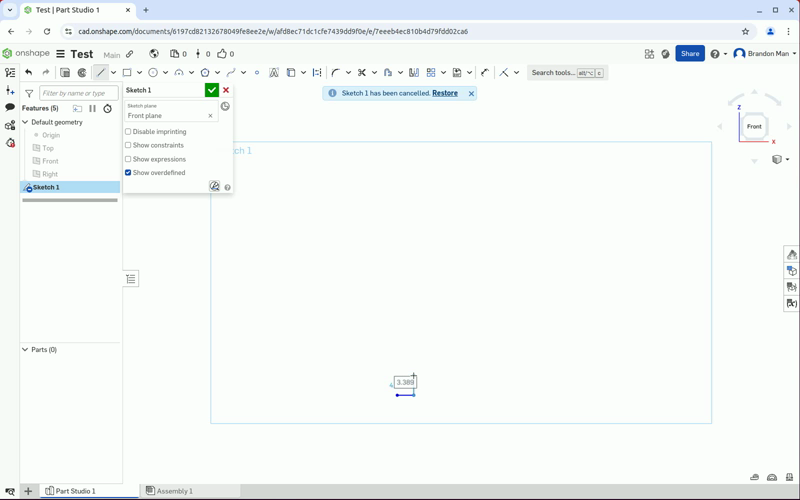
key_down(shift)
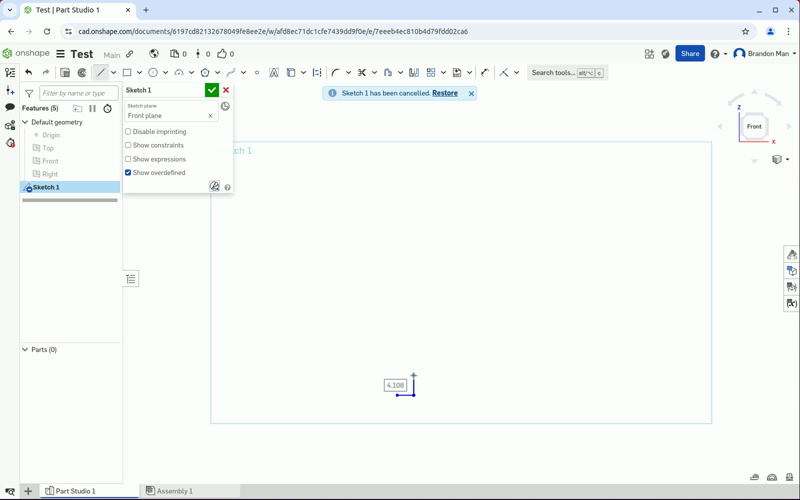
mouse_move(500, 375)
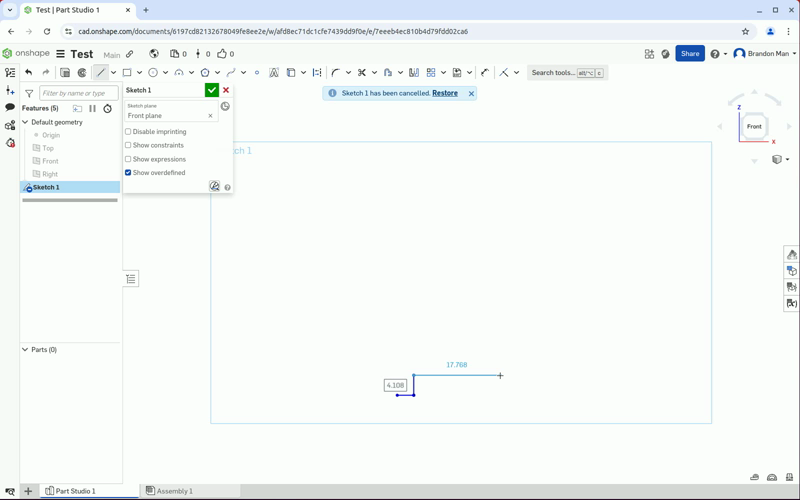
click(500, 375)
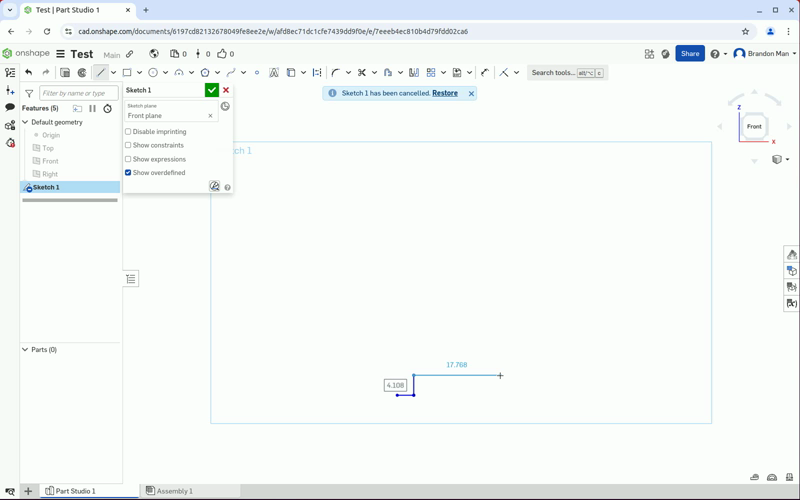
key_up(shift)
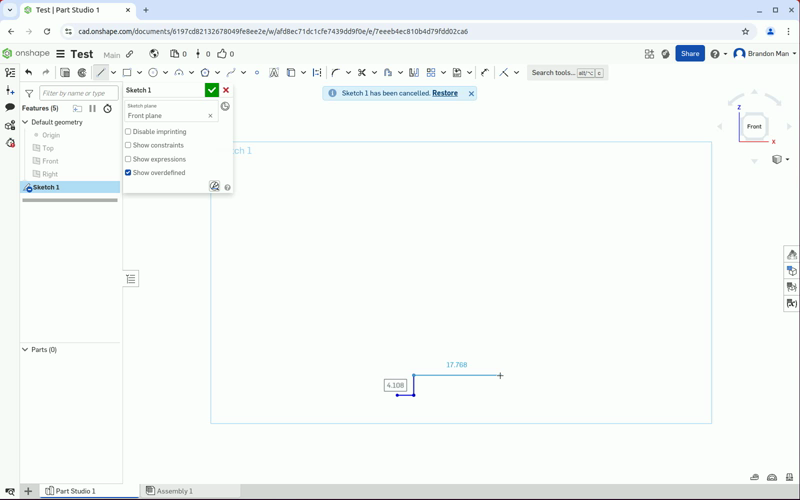
key(esc)
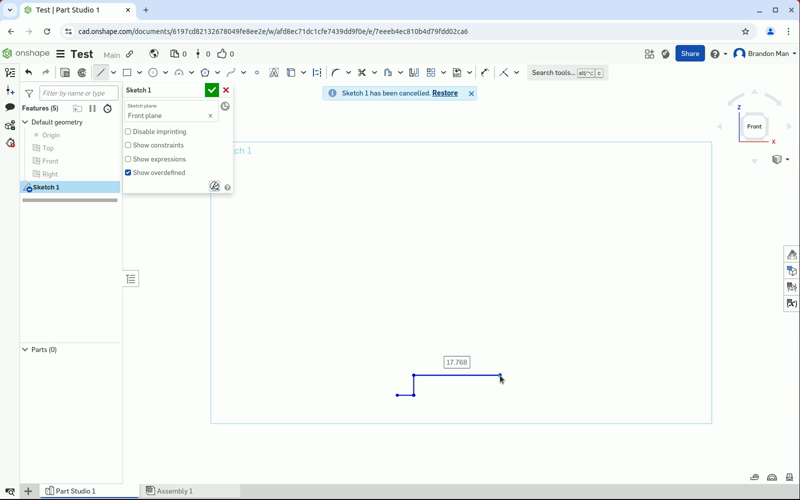
key(a)
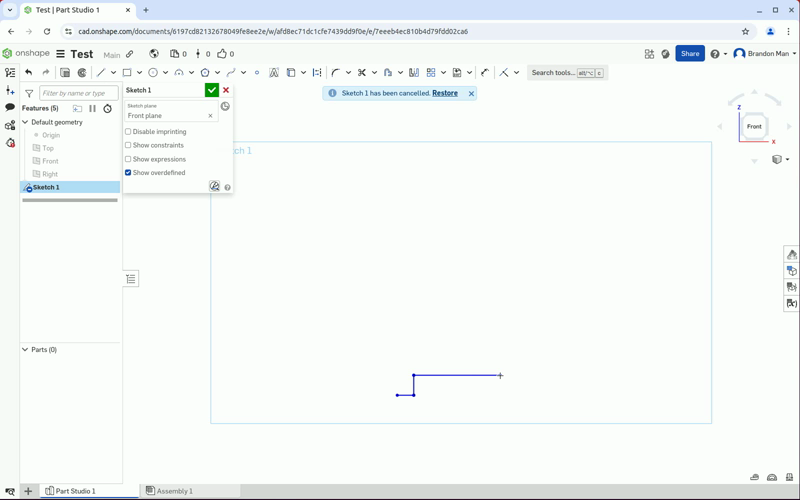
mouse_move(500, 375)
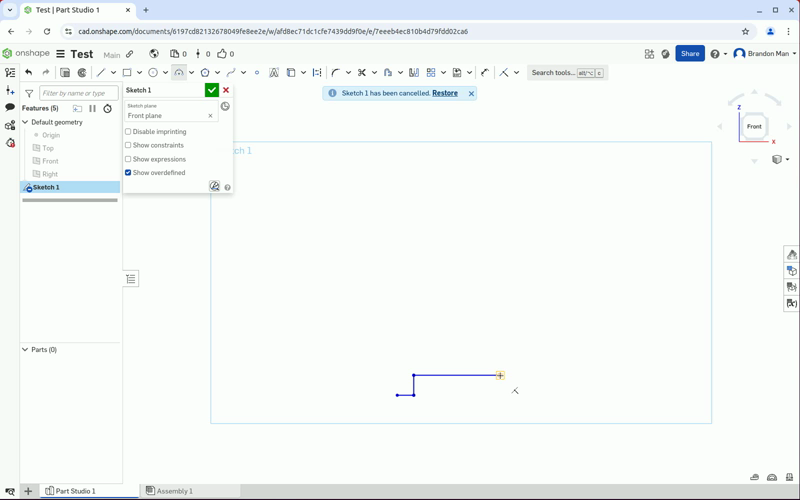
click(500, 375)
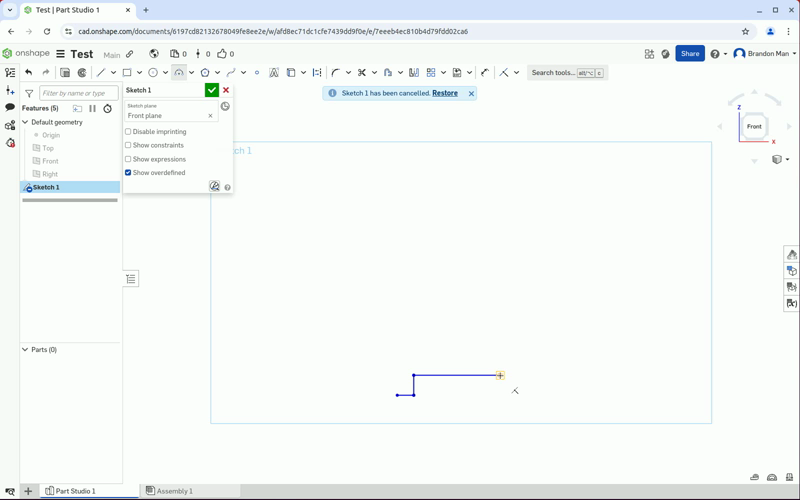
key_down(shift)
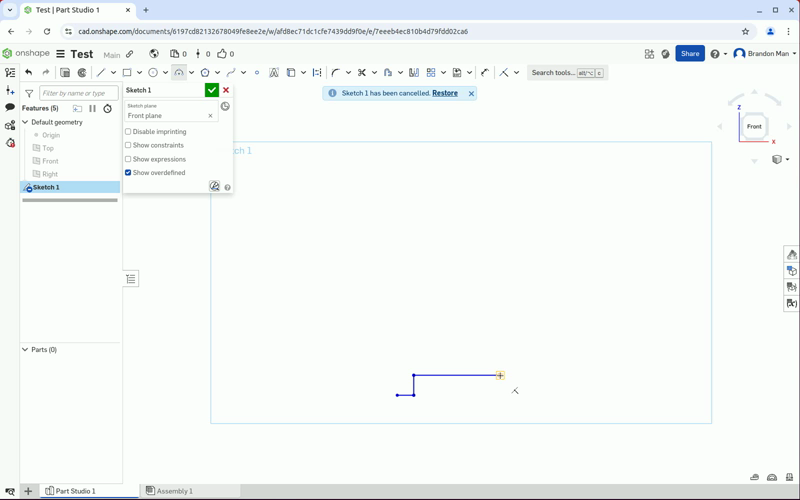
mouse_move(500, 300)
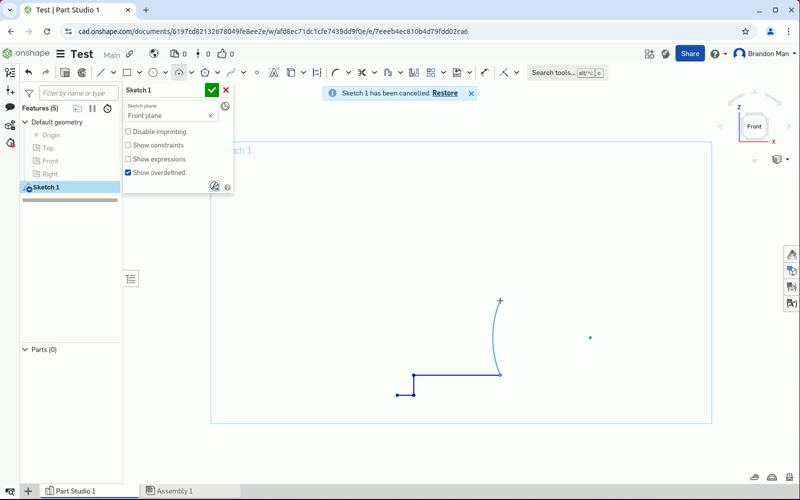
click(500, 300)
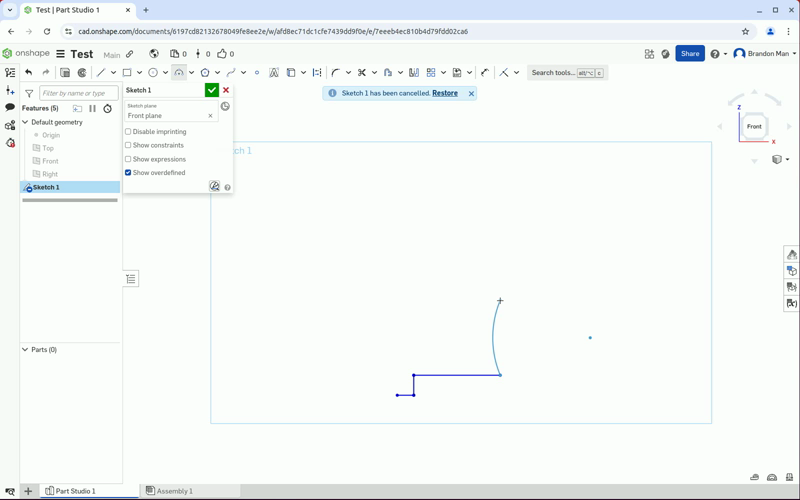
mouse_move(537, 337)
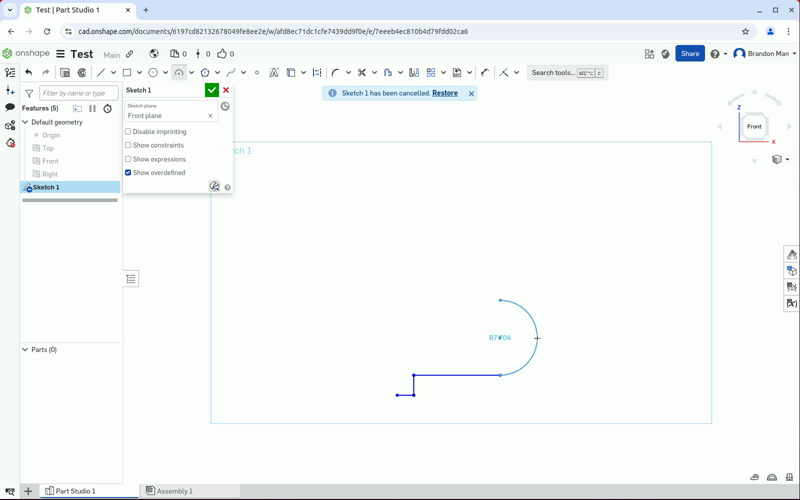
click(537, 337)
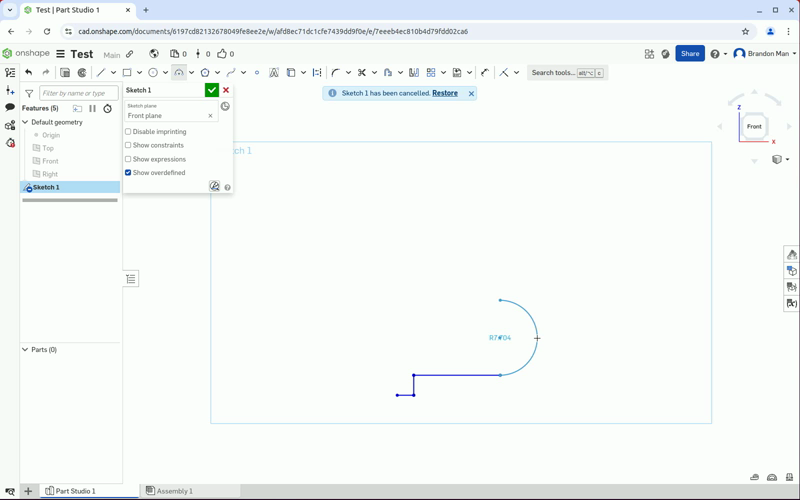
key_up(shift)
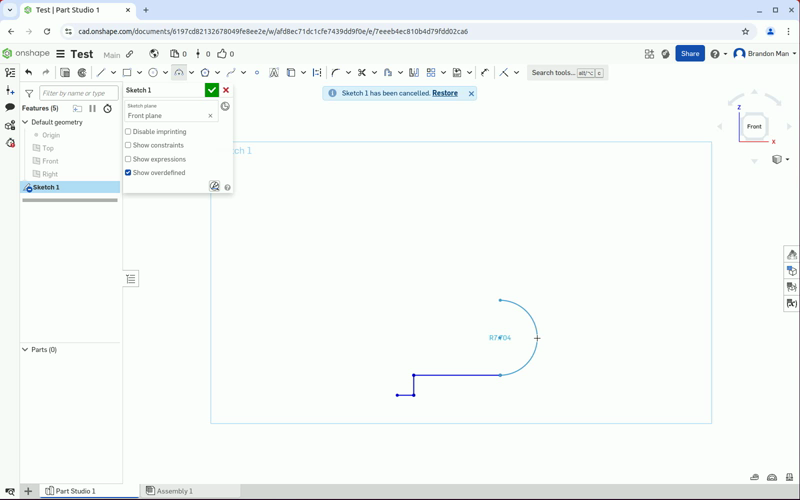
key(esc)
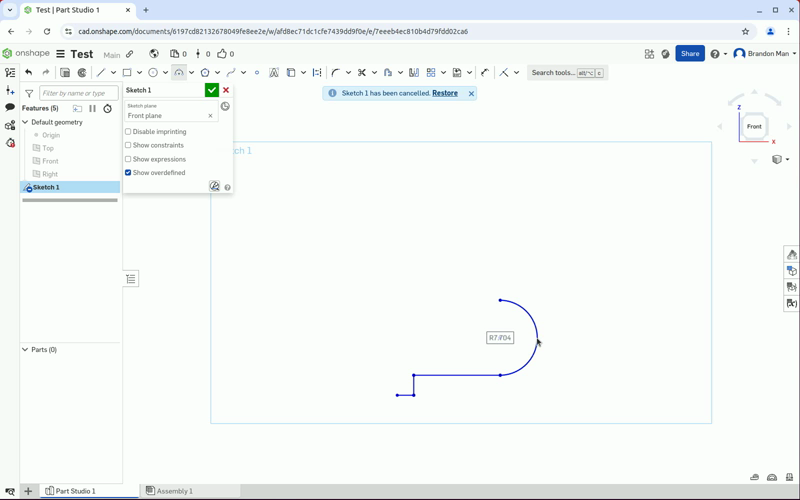
key(l)
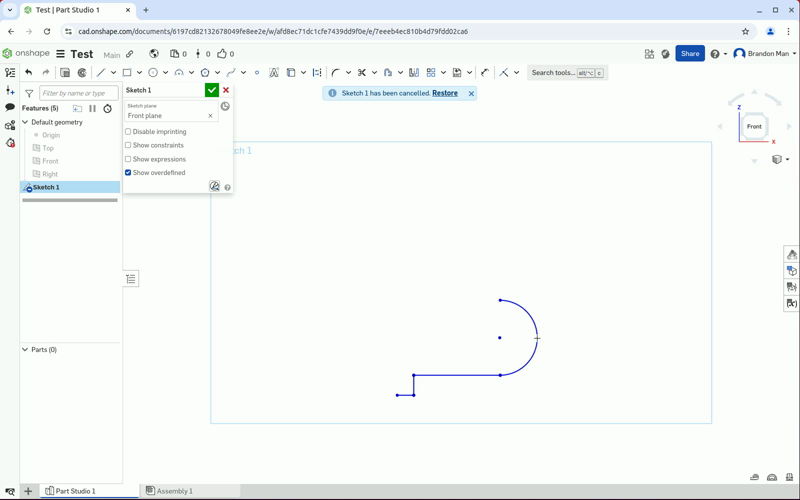
mouse_move(500, 300)
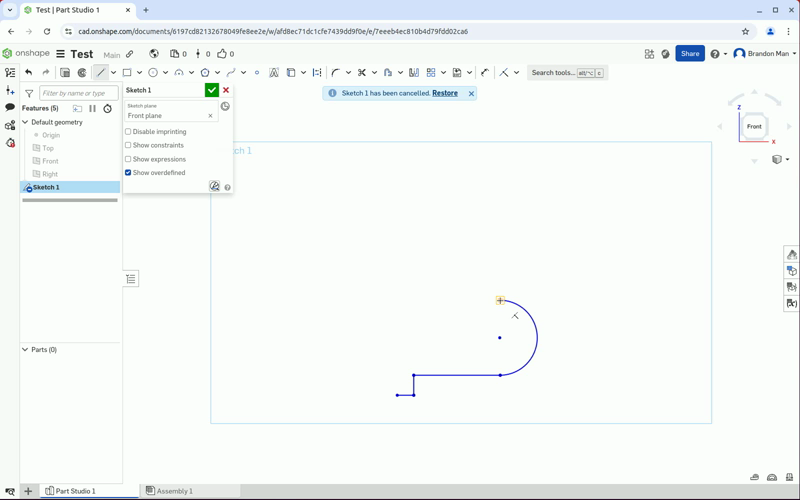
click(500, 300)
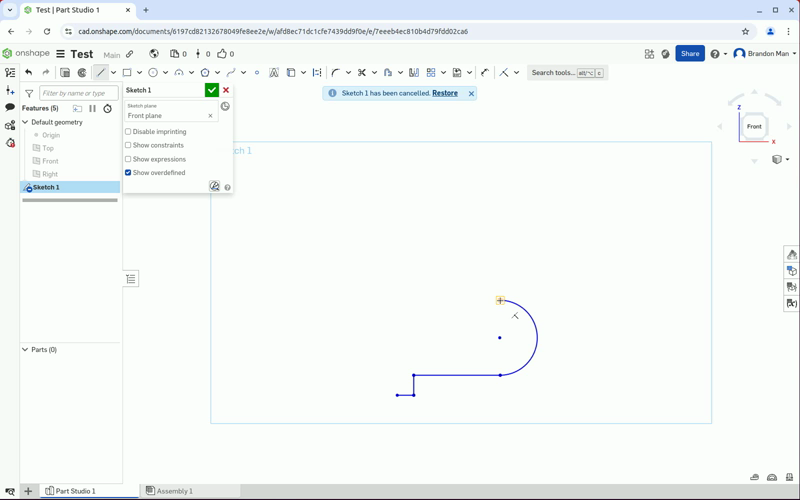
key_down(shift)
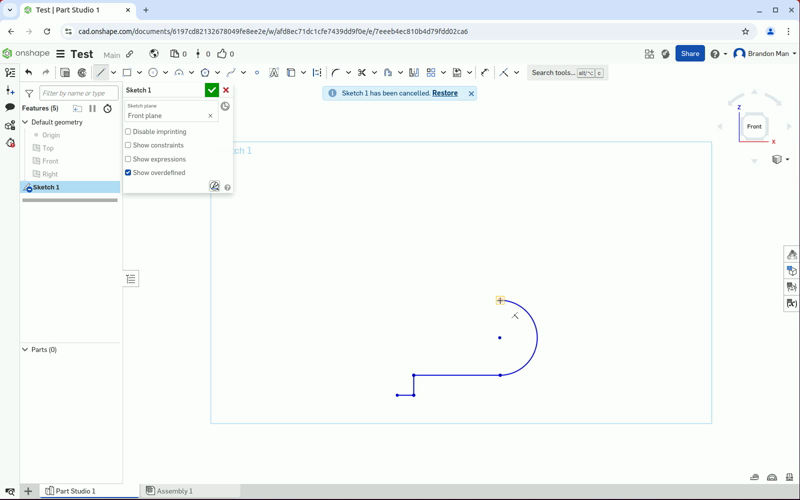
mouse_move(413, 300)
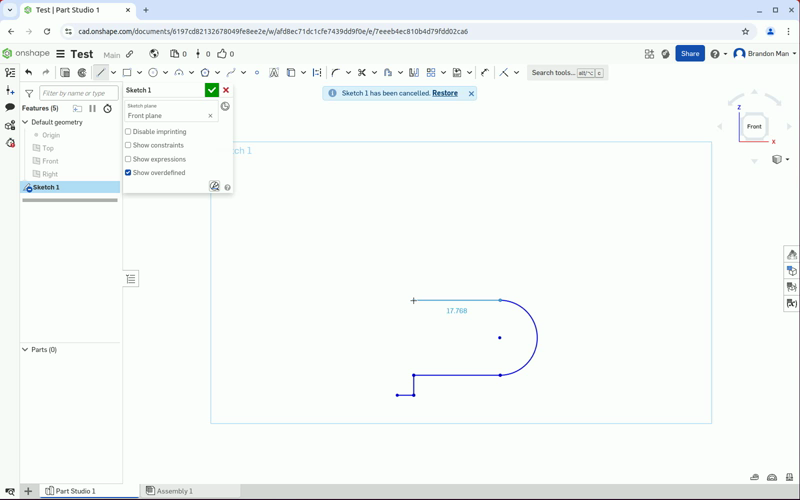
click(413, 300)
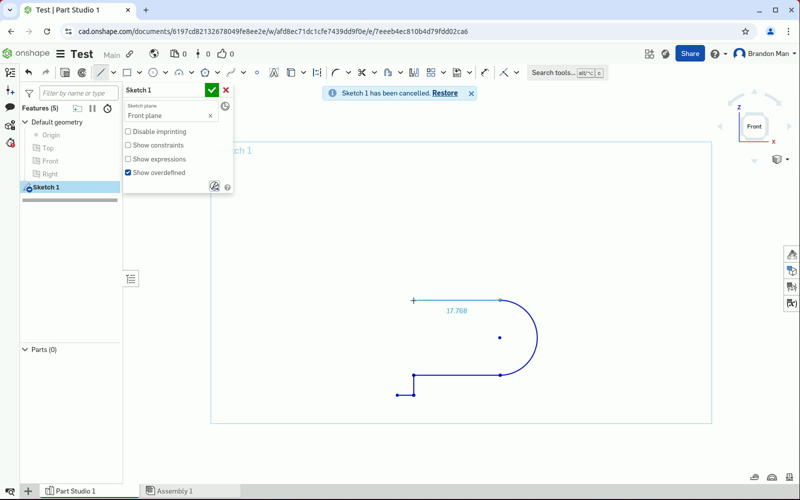
key_up(shift)
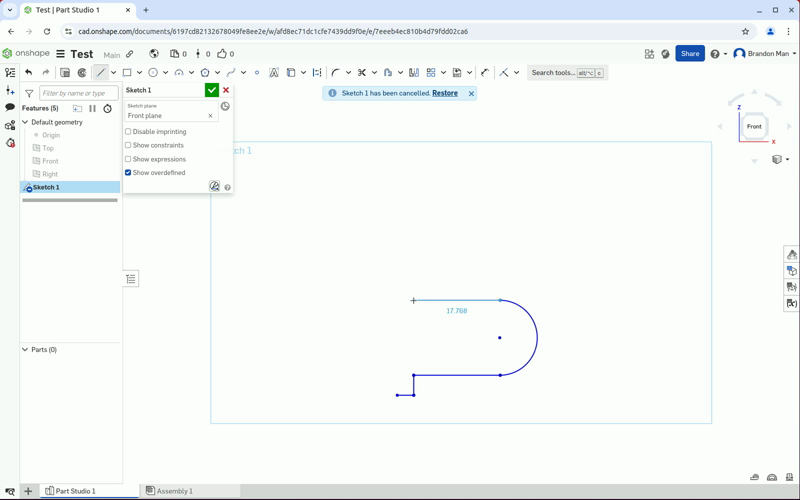
key_down(shift)
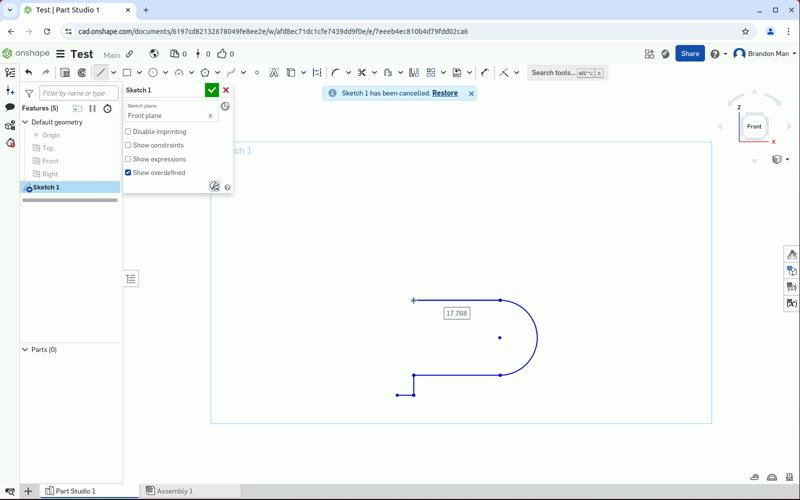
mouse_move(443, 300)
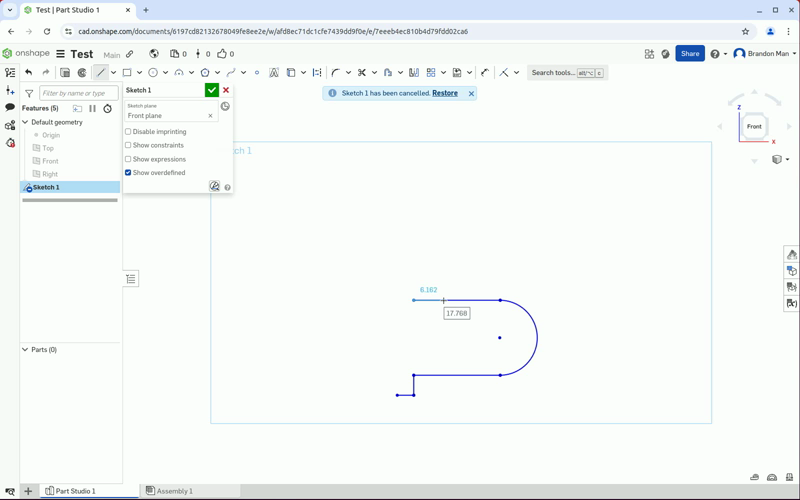
mouse_move(413, 279)
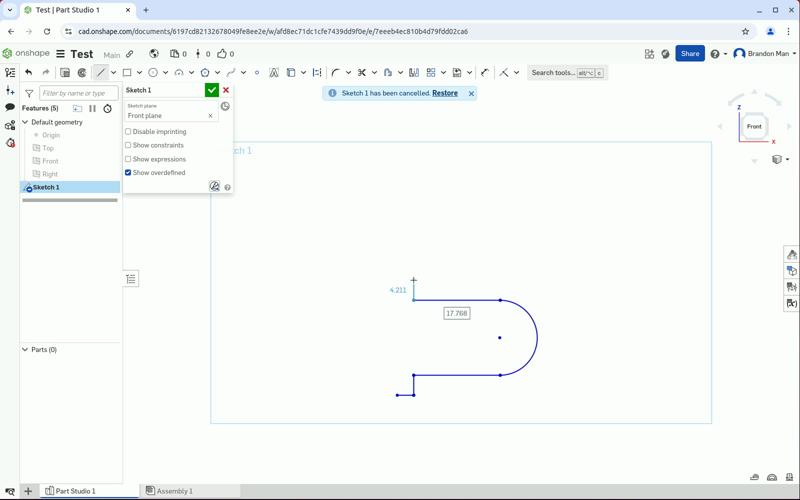
click(413, 279)
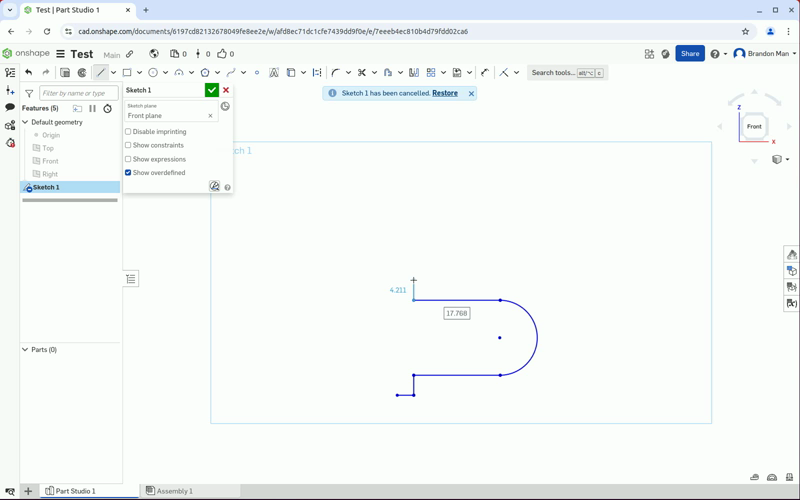
key_up(shift)
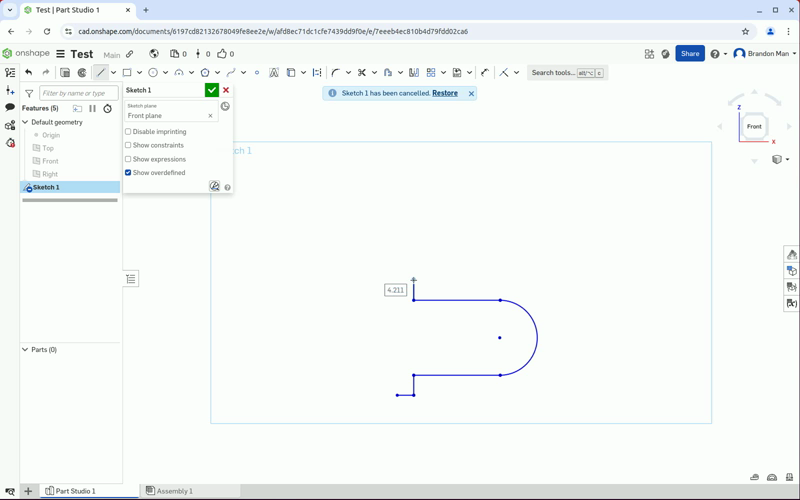
key_down(shift)
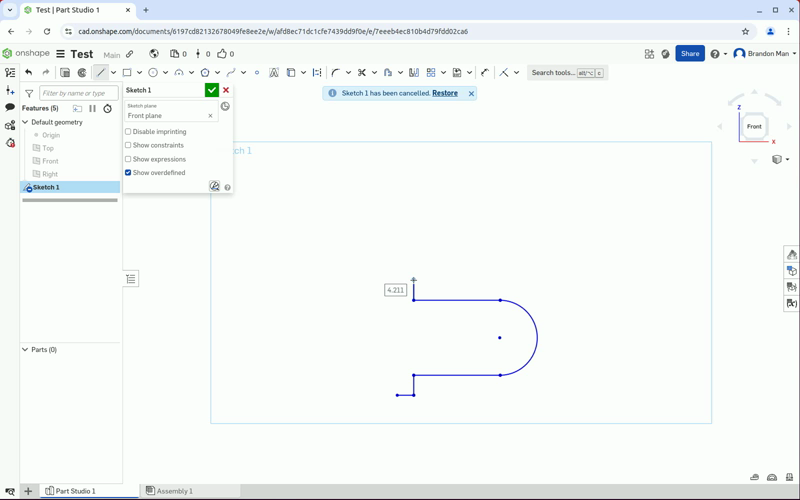
mouse_move(443, 279)
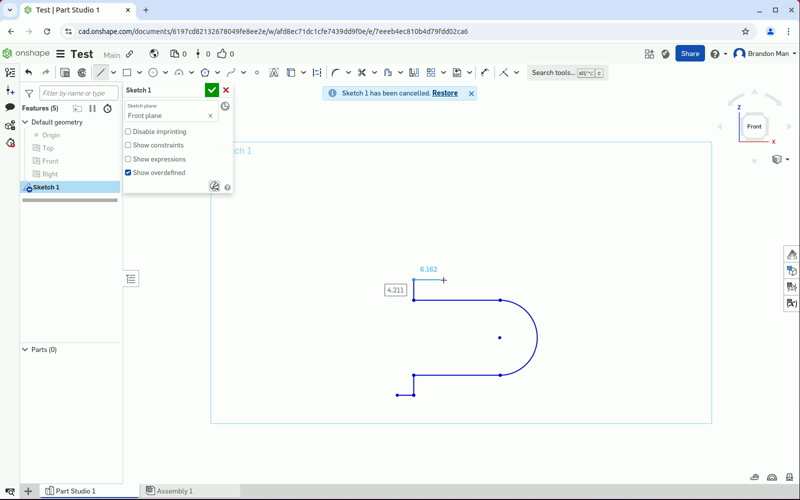
mouse_move(397, 279)
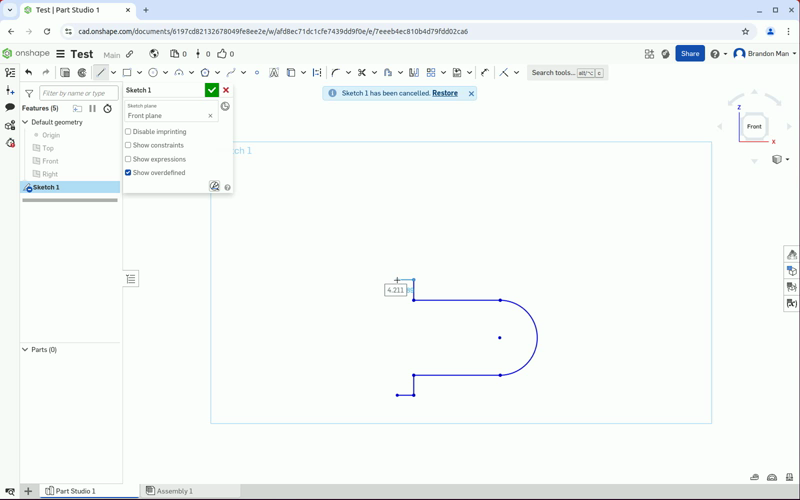
click(397, 279)
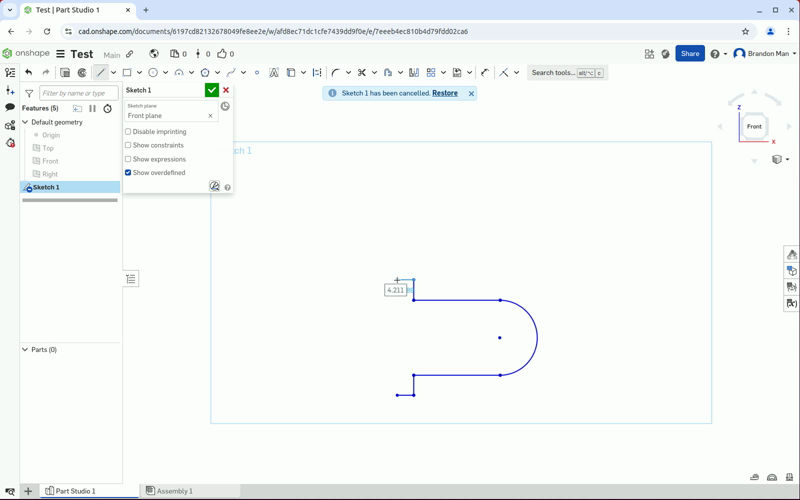
key_up(shift)
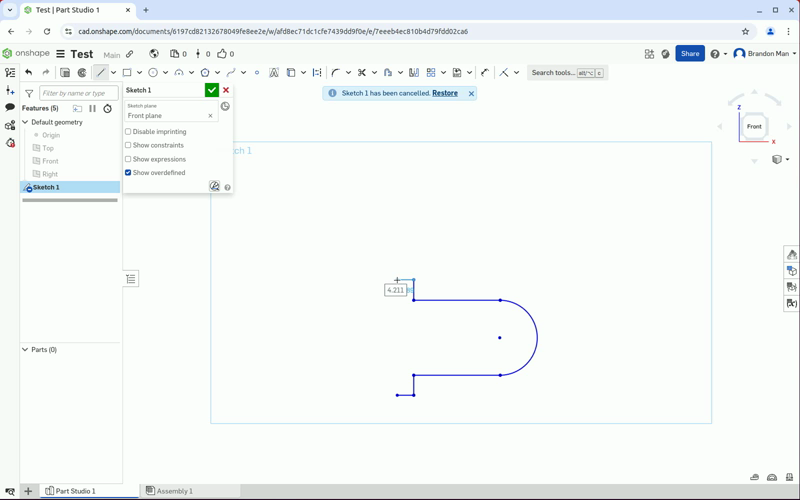
key_down(shift)
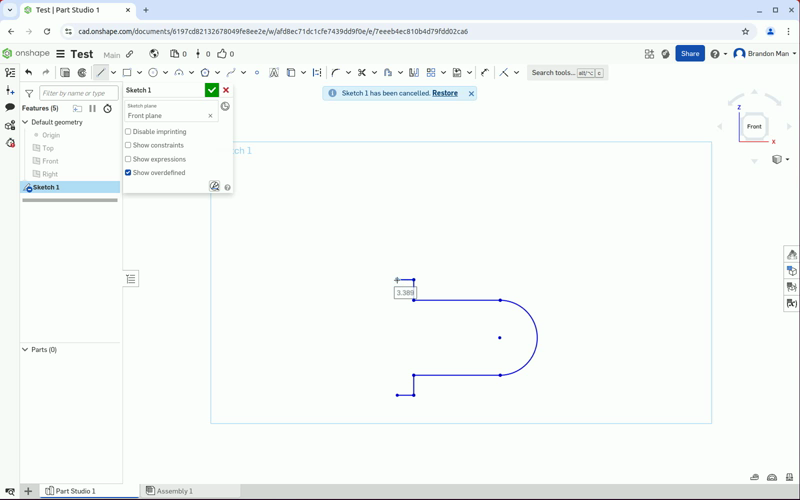
mouse_move(397, 395)
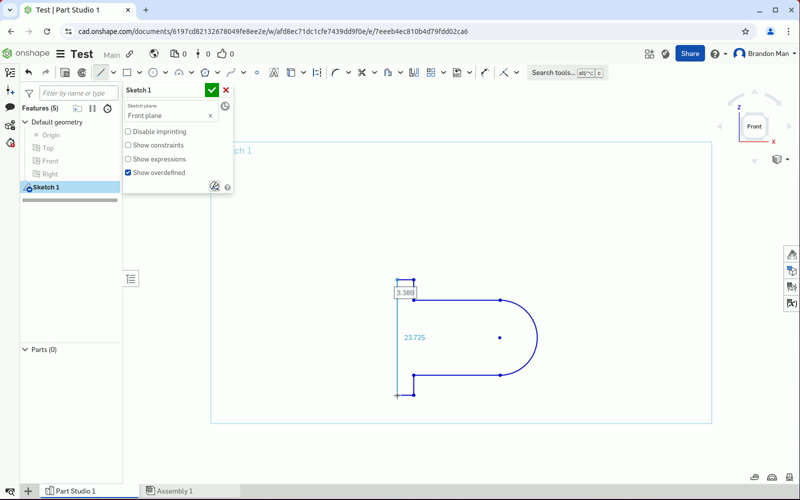
key_up(shift)
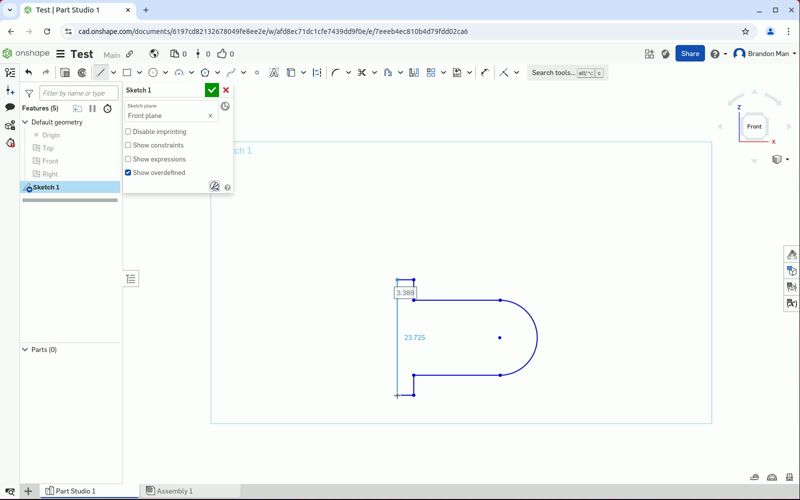
click(397, 395)
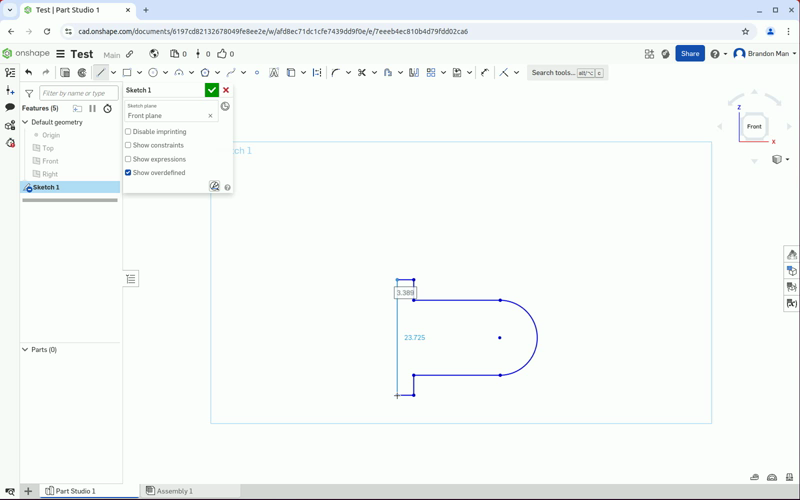
key(esc)
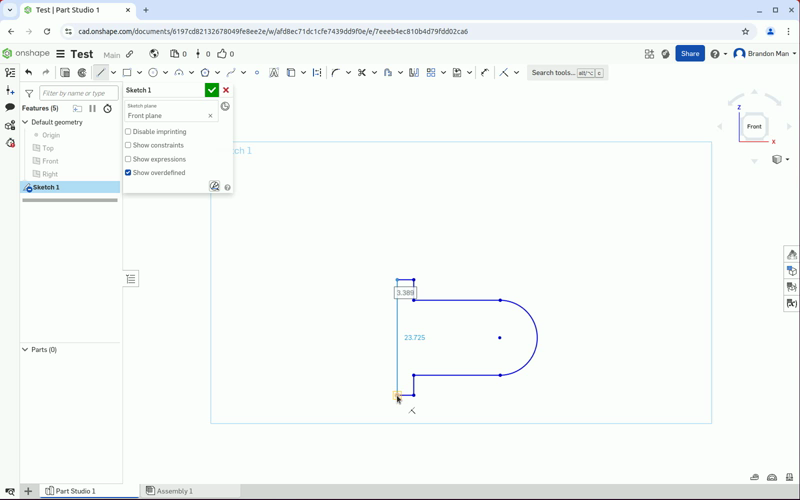
key(c)
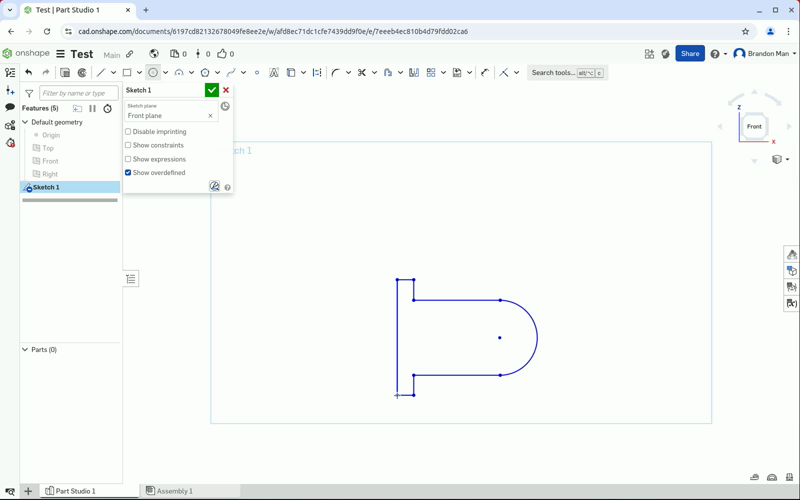
key_down(shift)
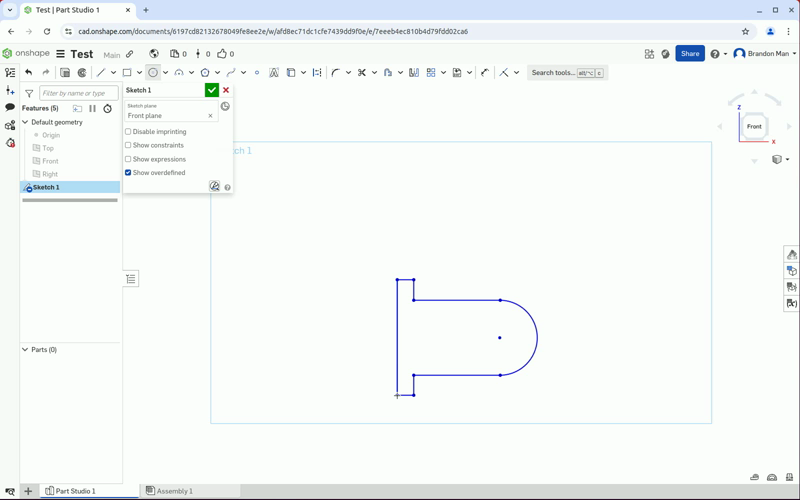
mouse_move(500, 338)
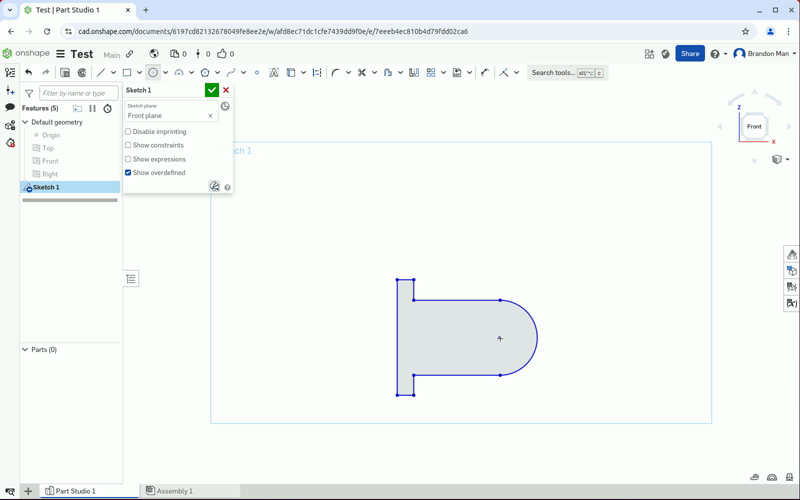
scroll(6)
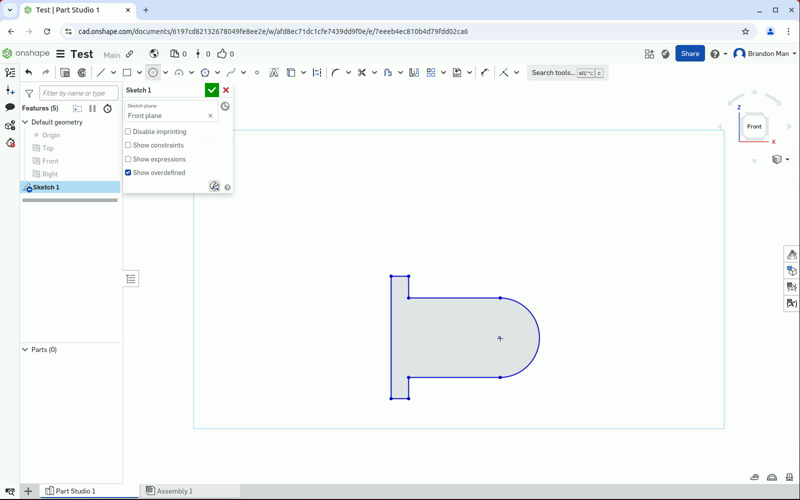
scroll(6)
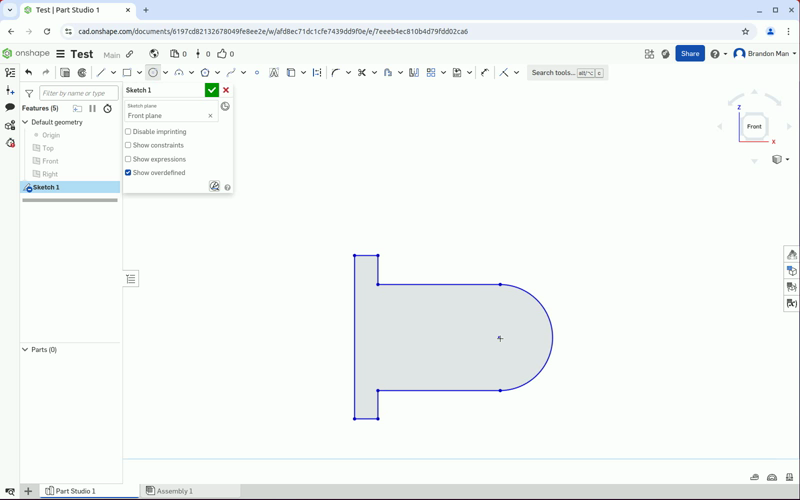
scroll(6)
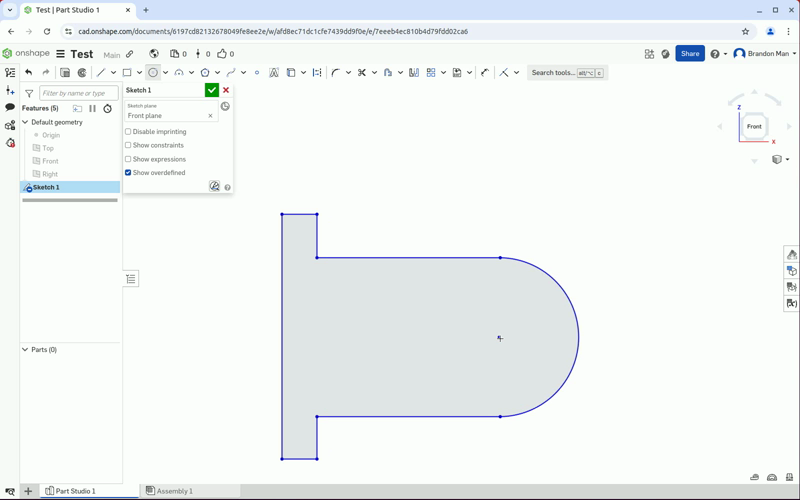
scroll(6)
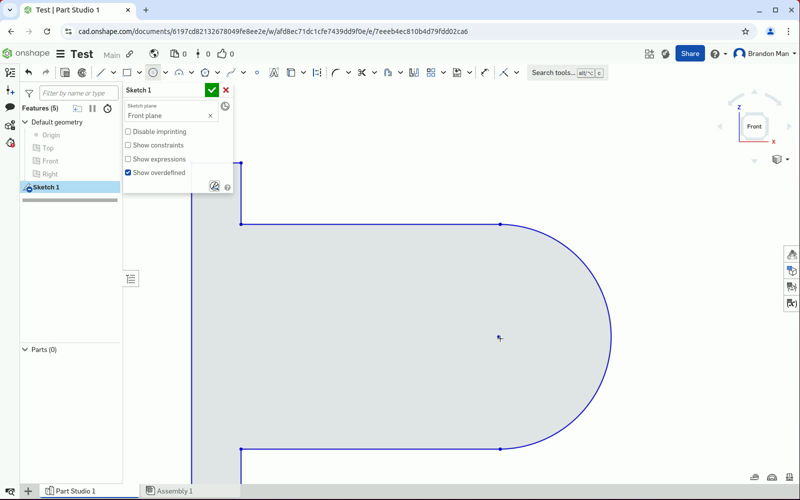
scroll(6)
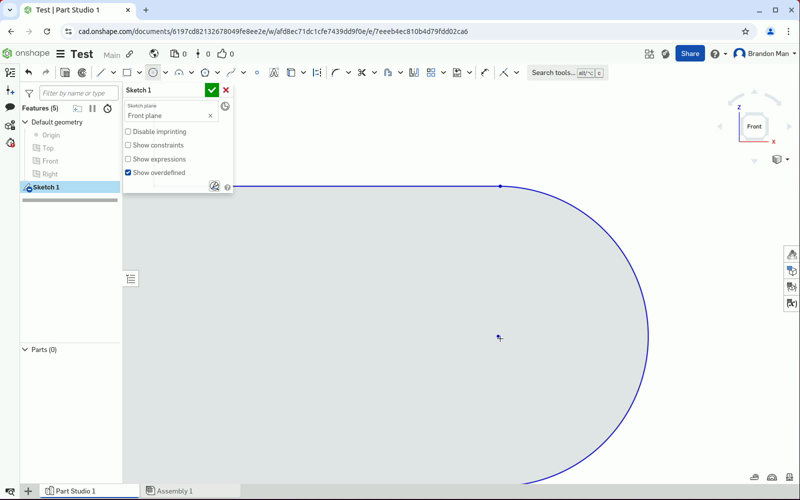
scroll(6)
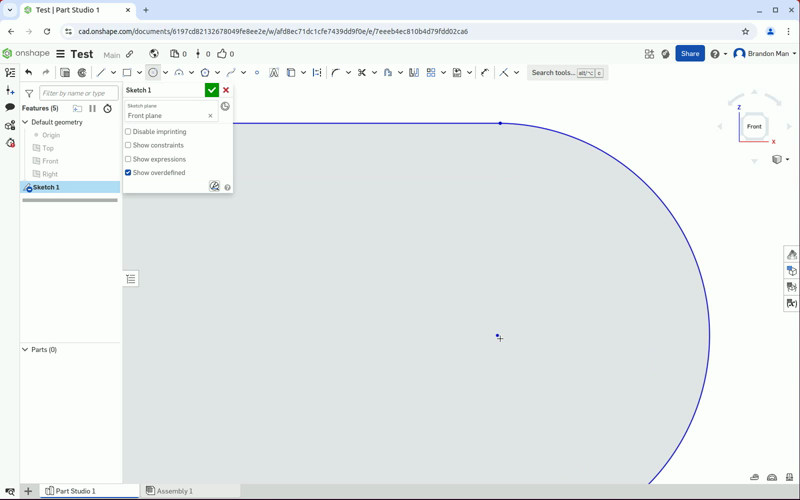
scroll(6)
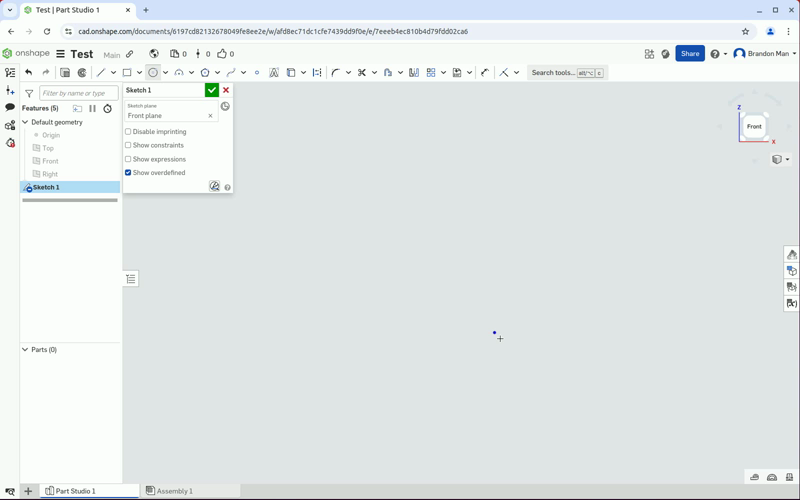
click(500, 338)
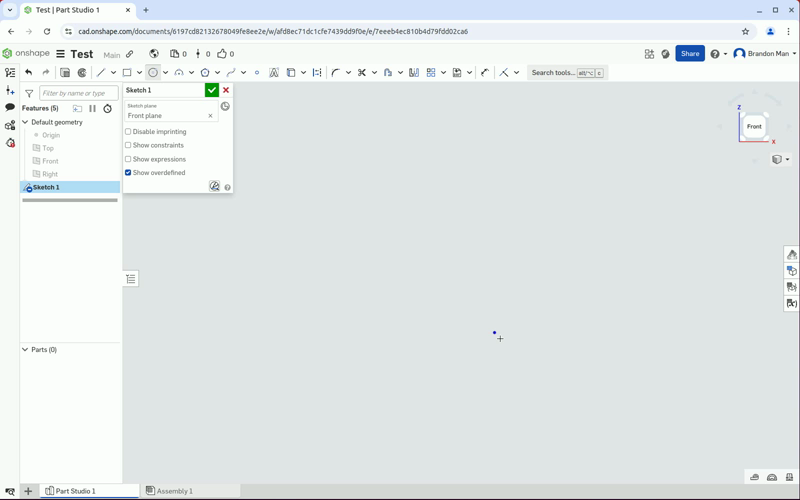
scroll(-6)
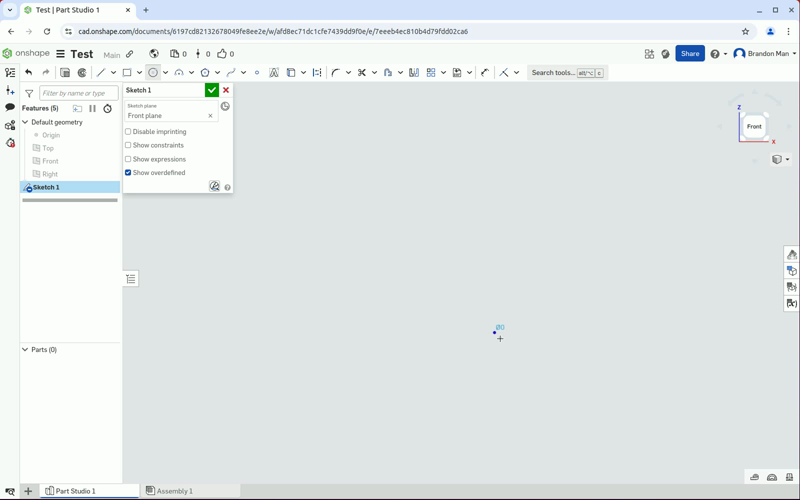
scroll(-6)
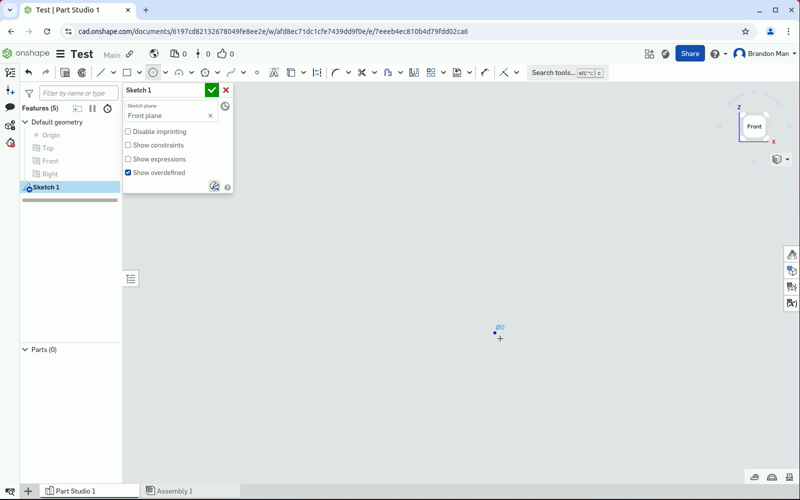
scroll(-6)
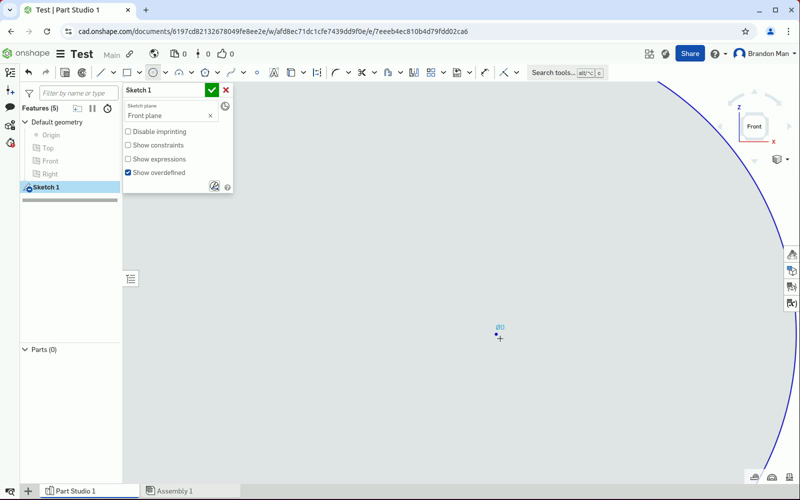
scroll(-6)
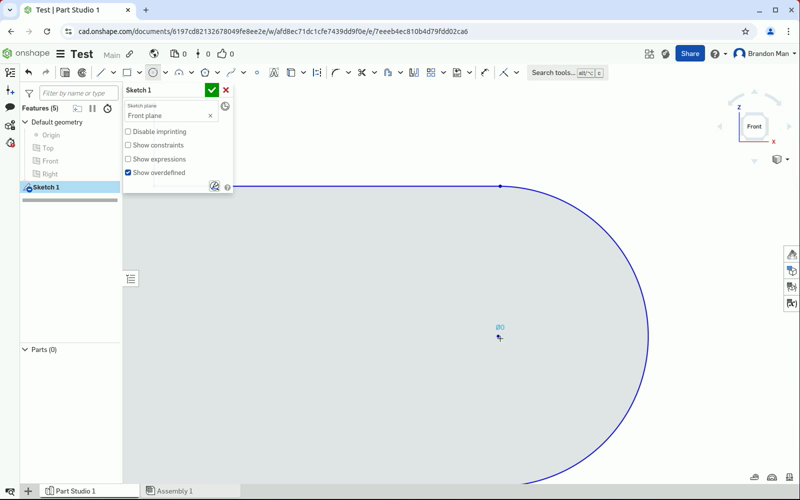
scroll(-6)
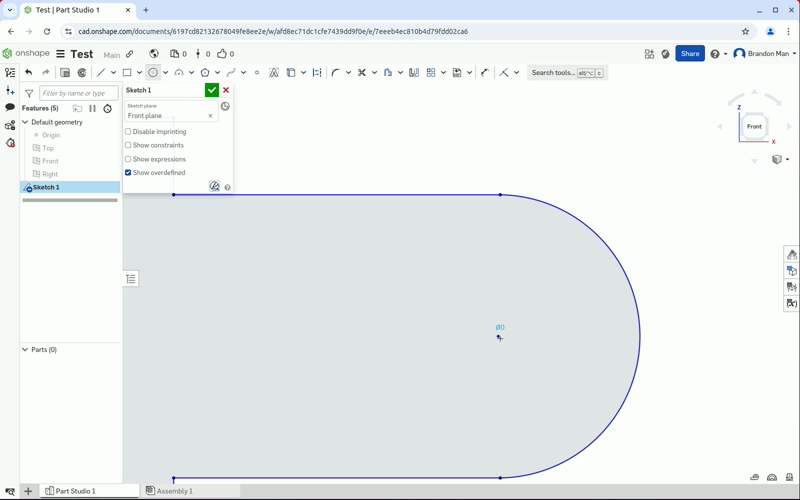
scroll(-6)
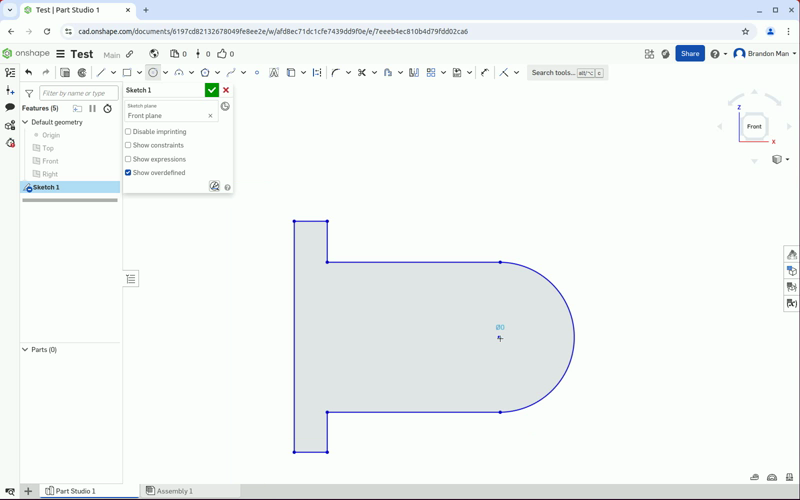
scroll(-6)
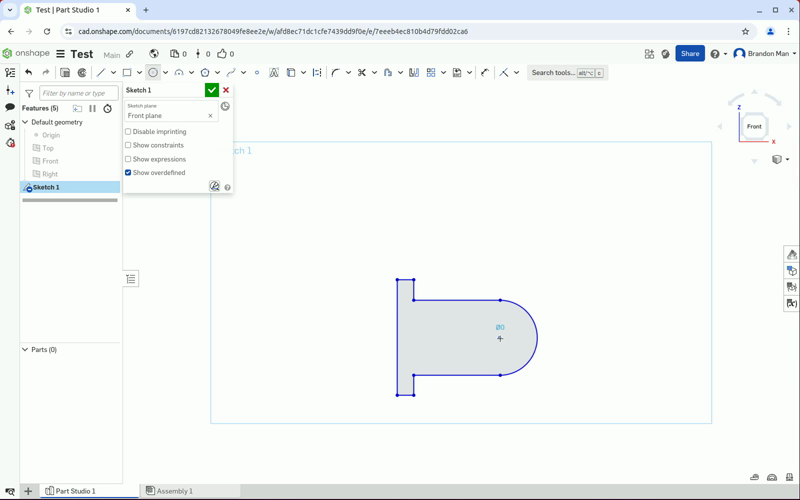
key_up(shift)
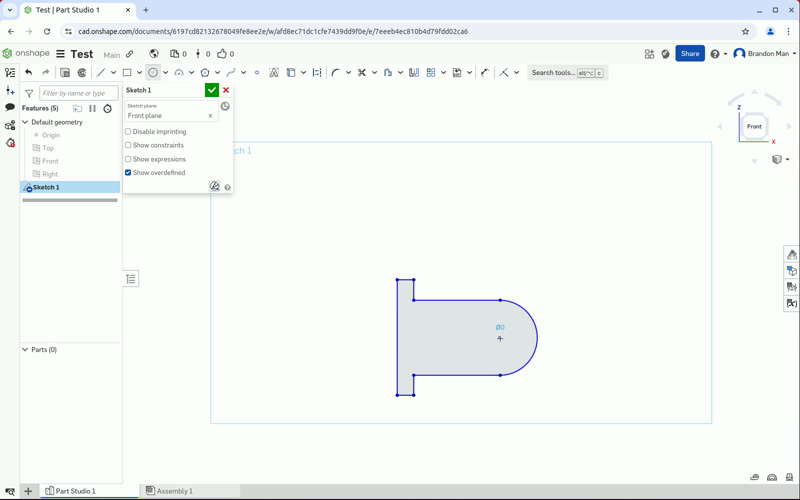
mouse_move(516, 338)
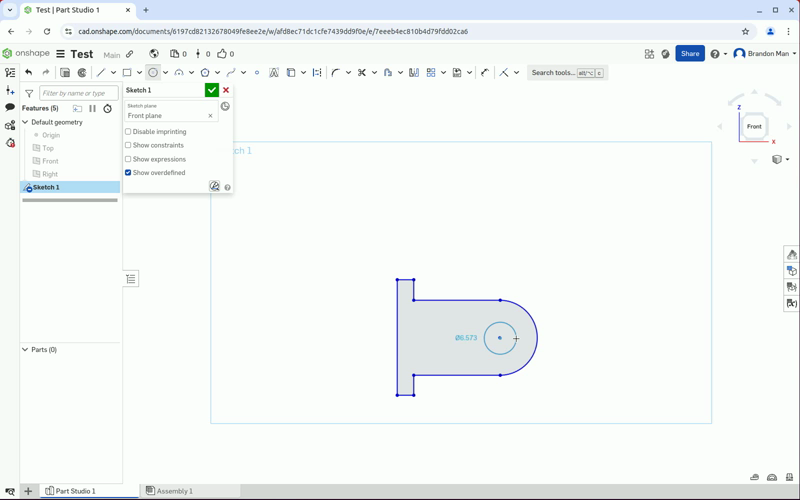
click(516, 338)
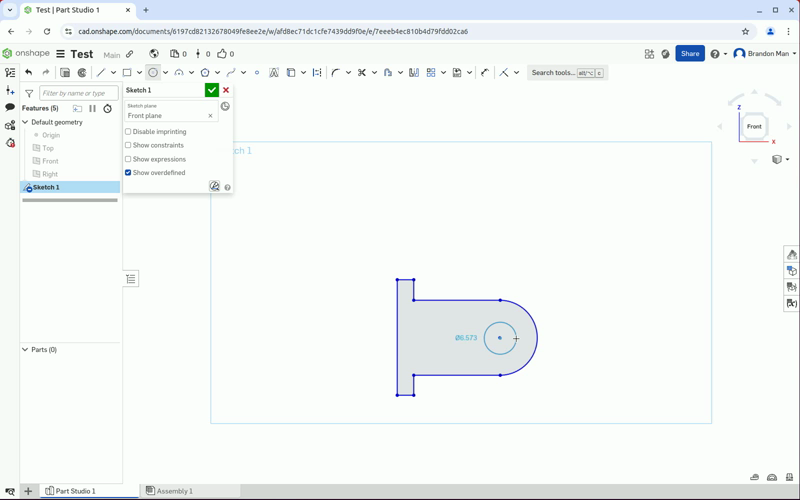
key(esc)
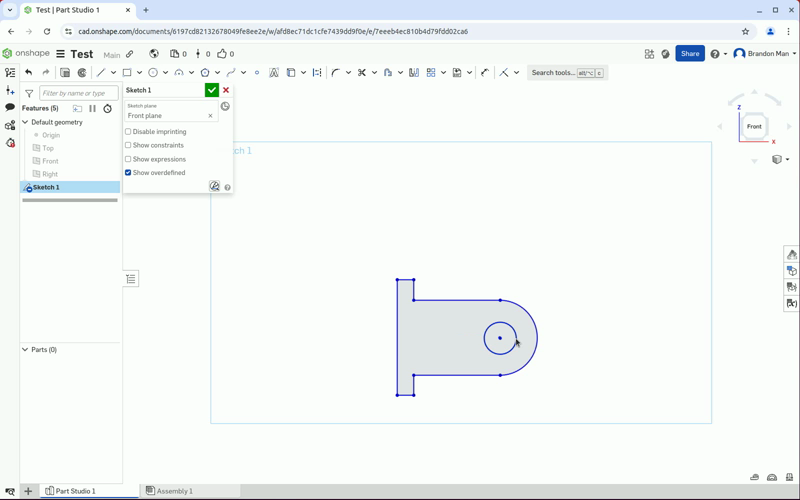
mouse_move(421, 348)
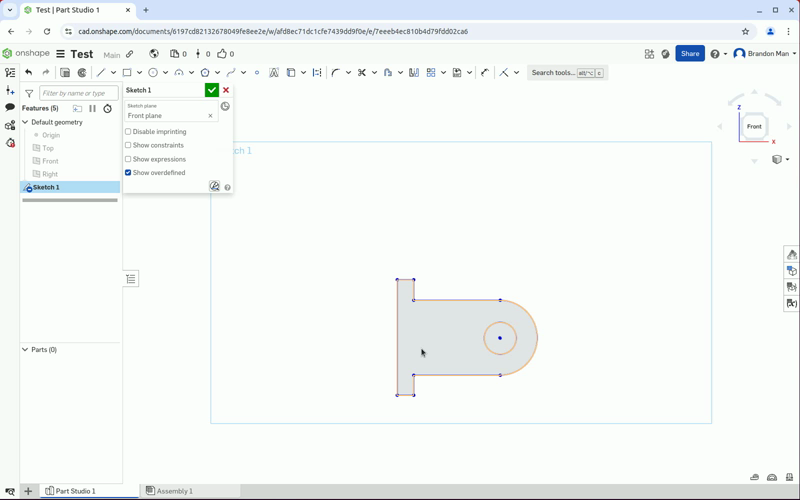
click(421, 348)
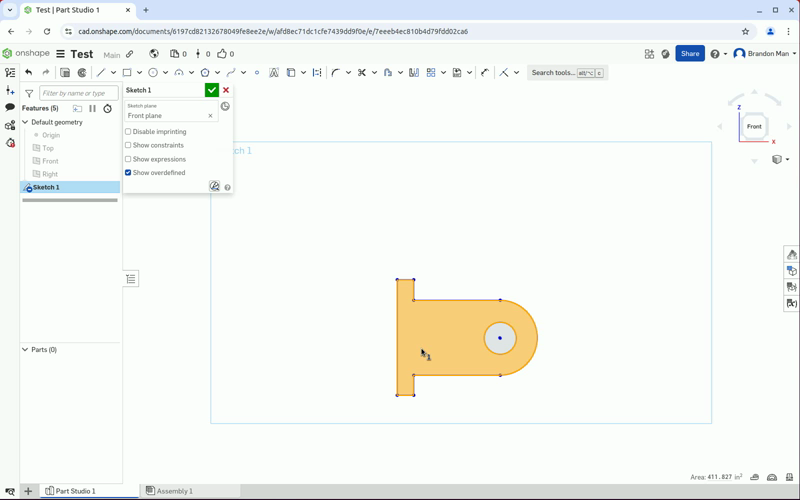
mouse_move(73, 352)
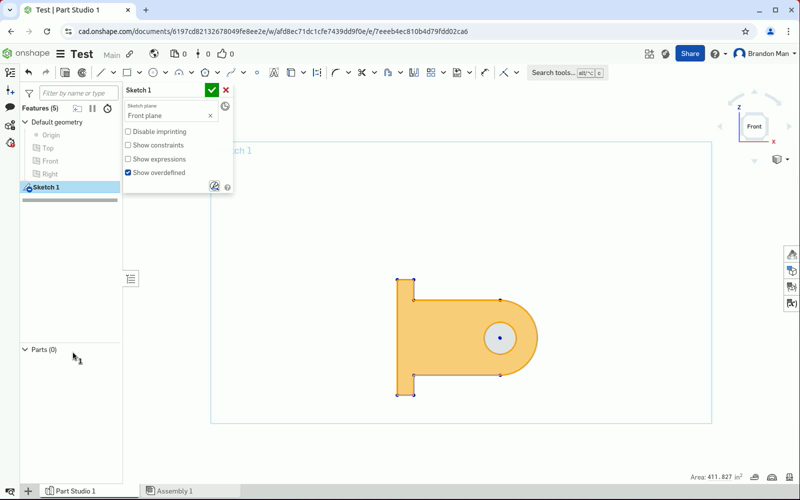
key(shift+y)
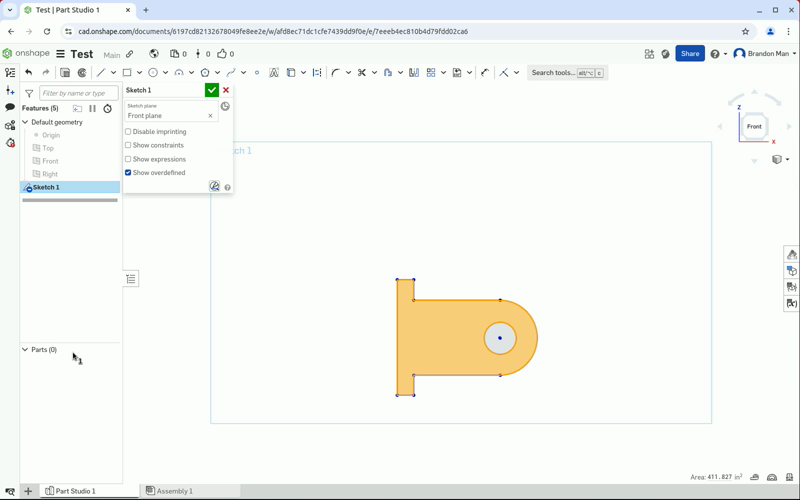
key(shift+e)
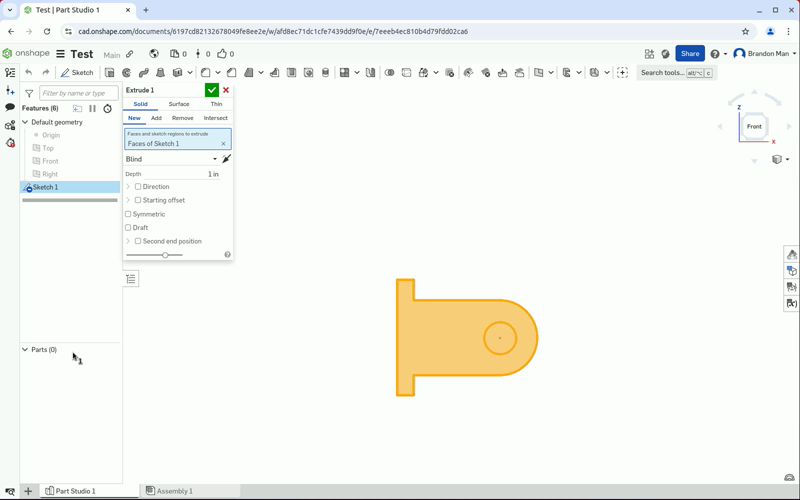
mouse_move(143, 106)
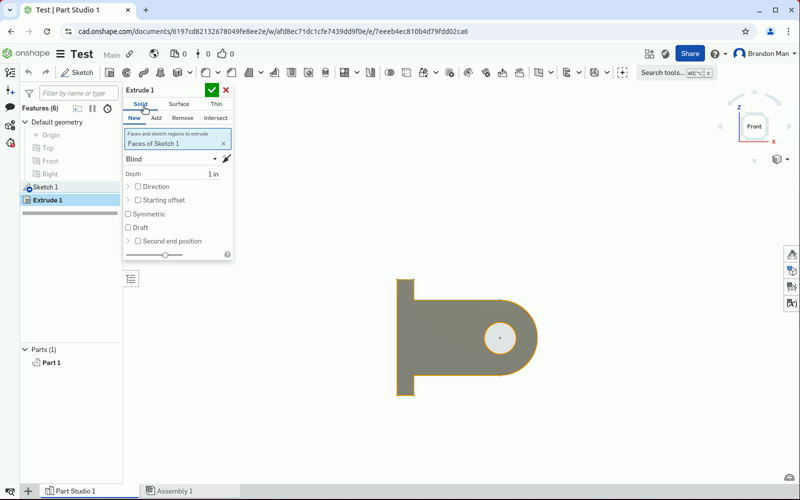
click(143, 106)
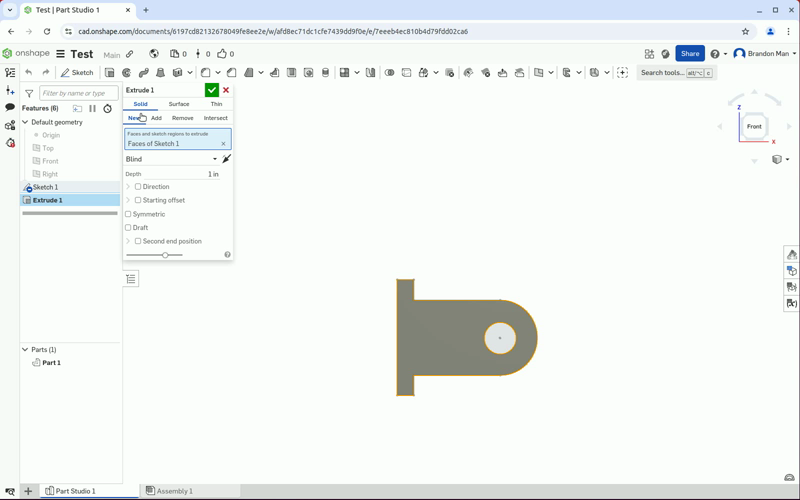
mouse_move(137, 120)
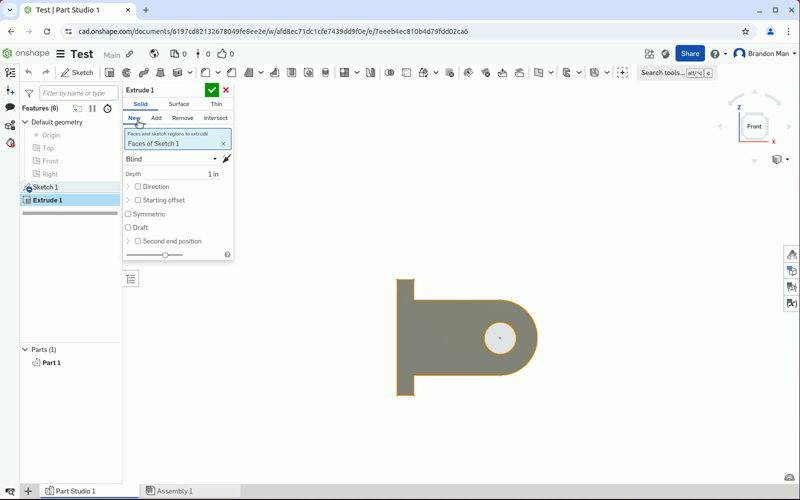
click(137, 120)
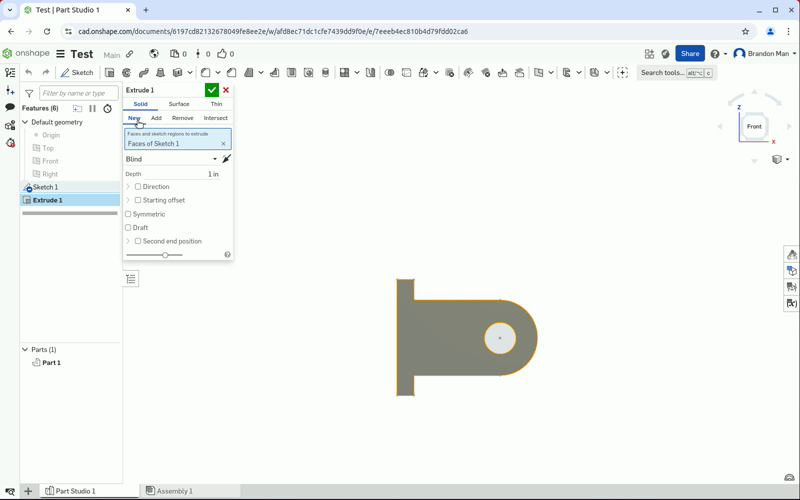
key(tab, 4)
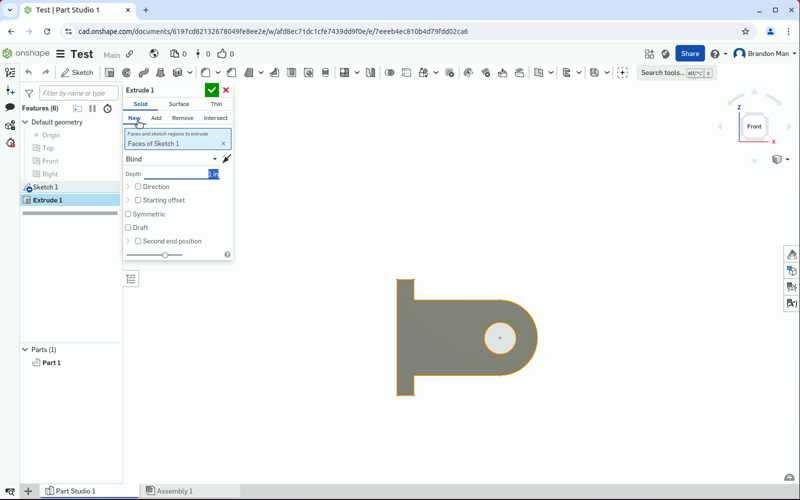
text(3.129)
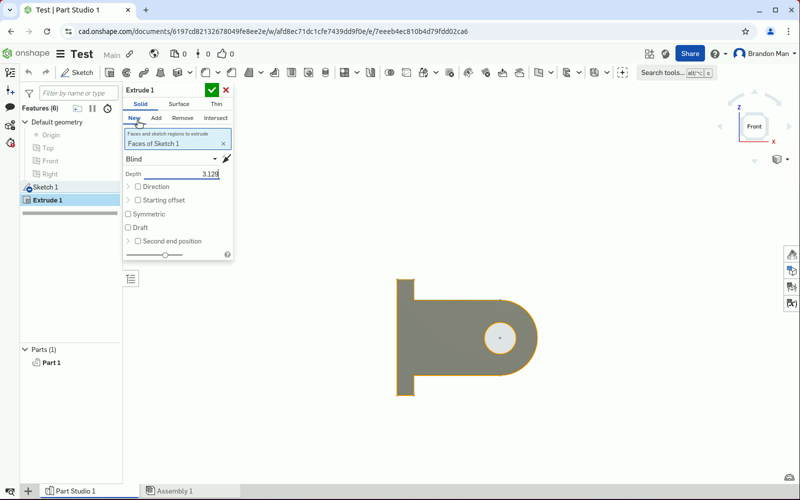
key(enter)
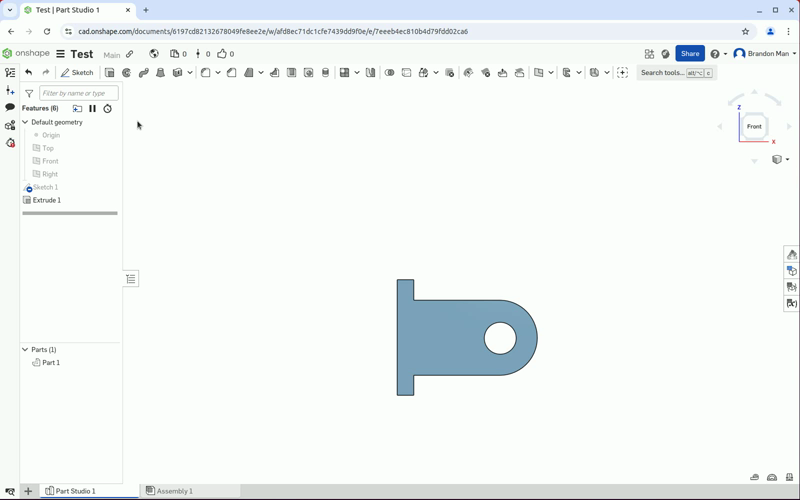
key(shift+h)
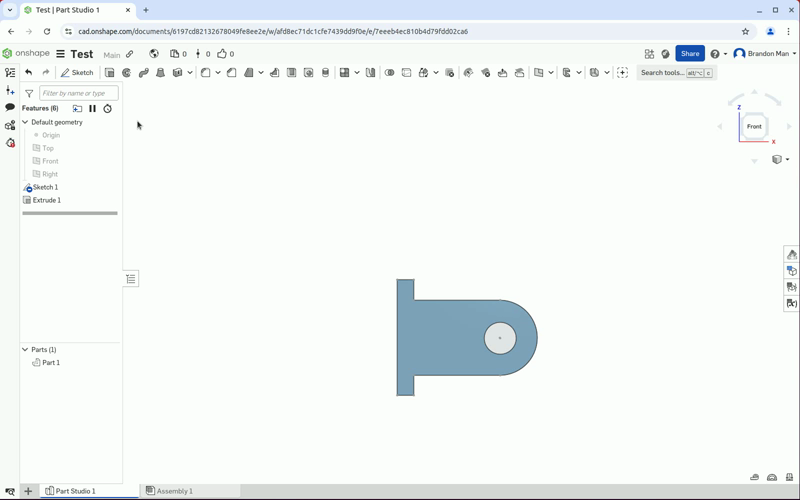
key(shift+h)
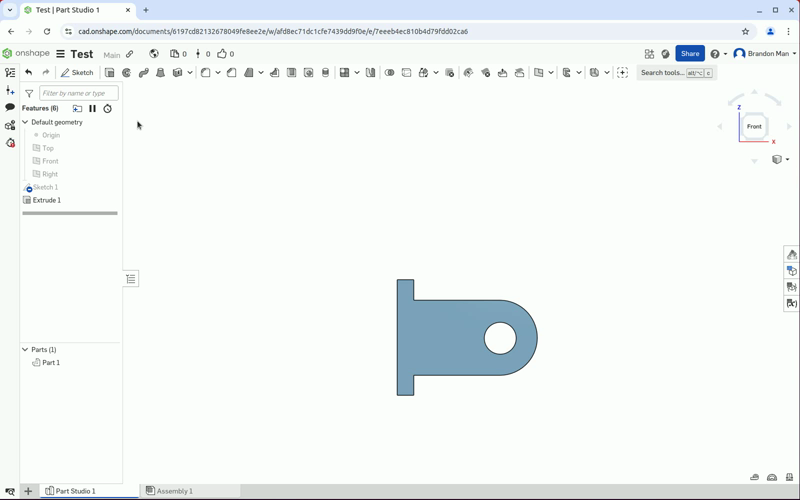
mouse_move(73, 189)
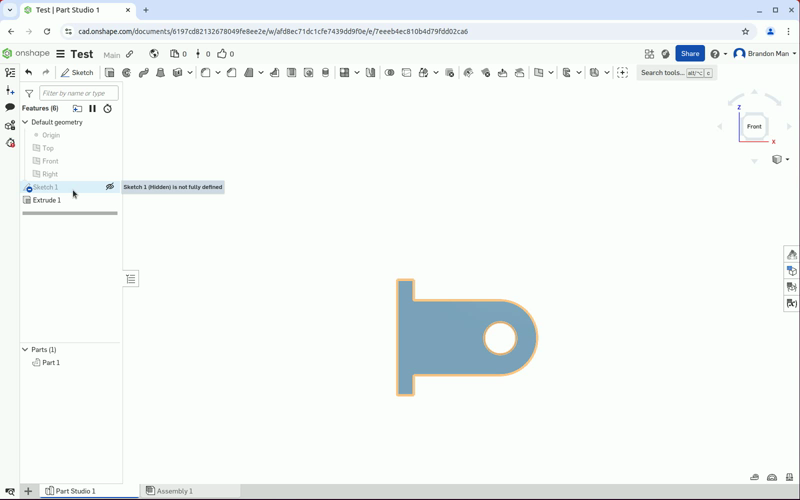
click(73, 189)
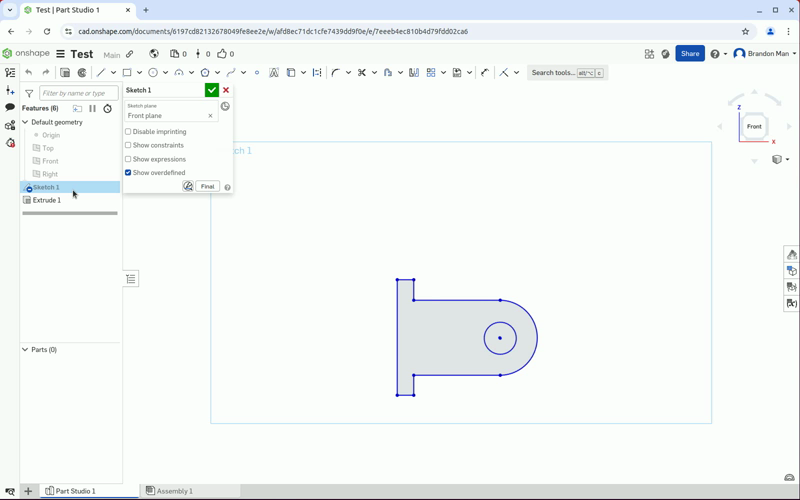
mouse_move(229, 92)
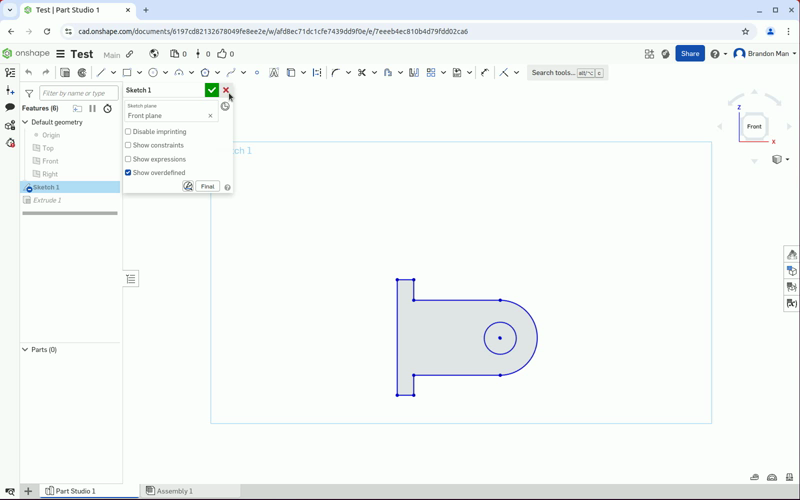
click(229, 92)
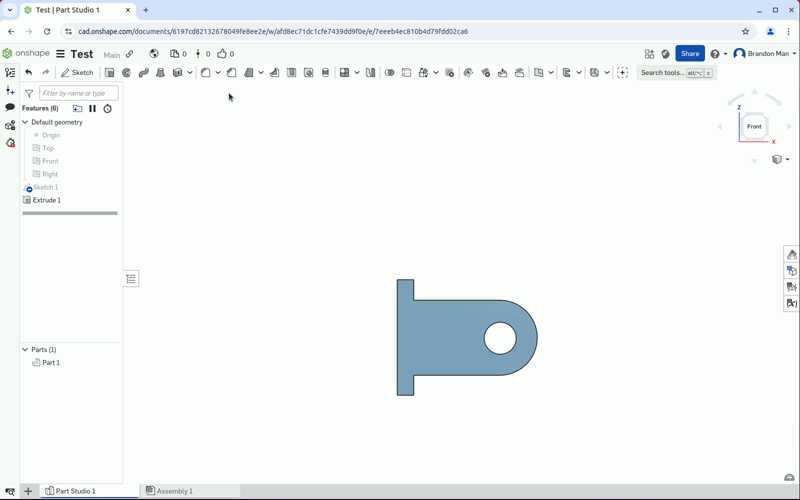
mouse_move(541, 75)
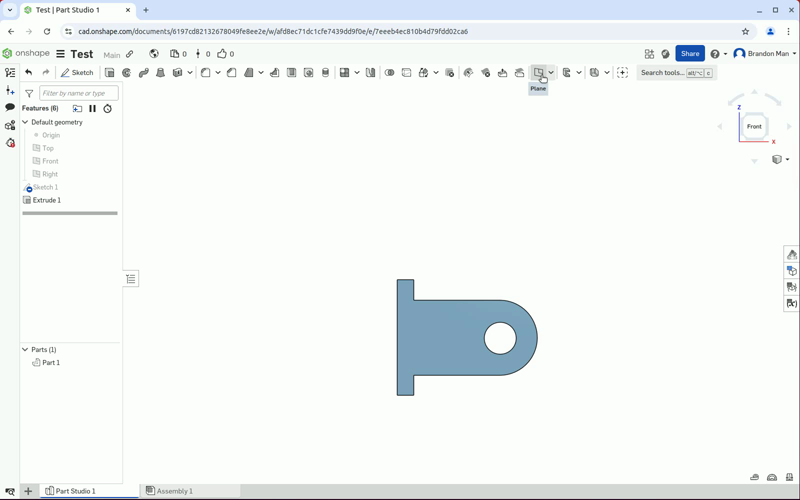
click(541, 75)
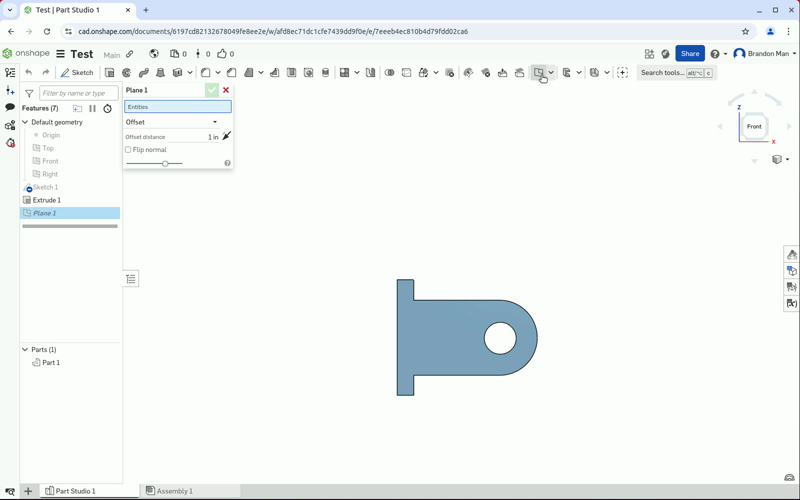
mouse_move(73, 163)
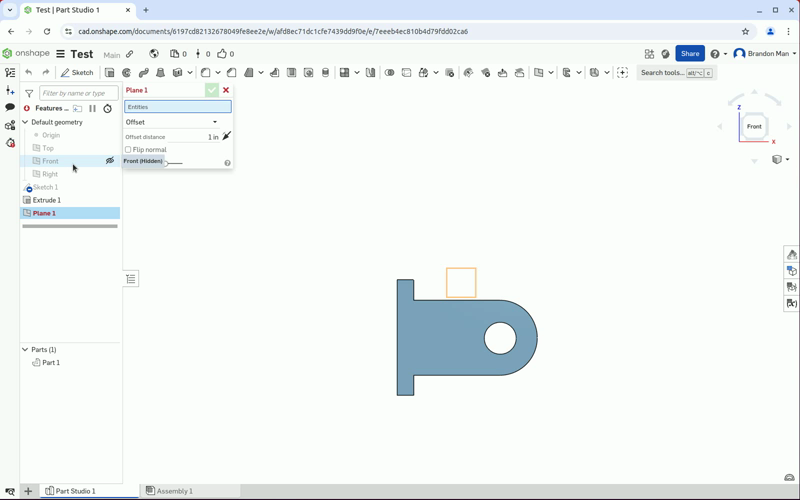
click(73, 163)
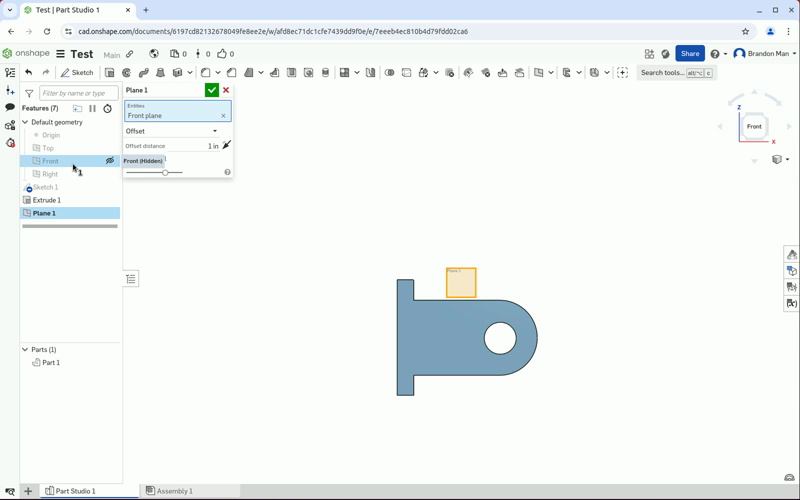
key(tab, 2)
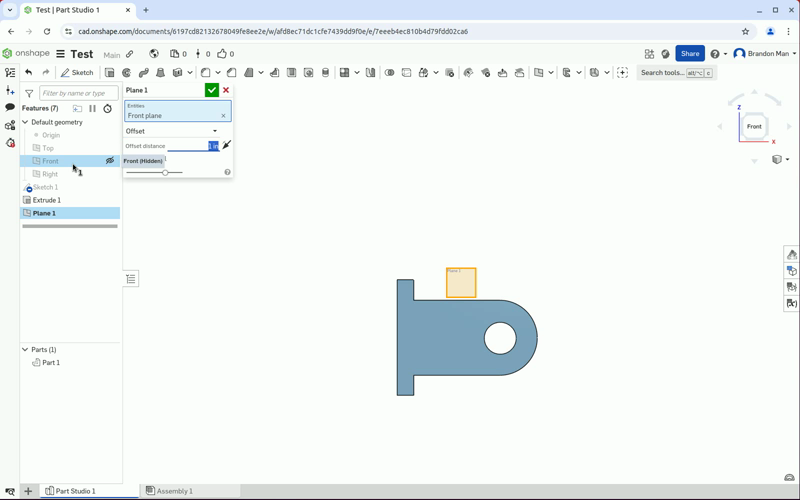
text(3.143)
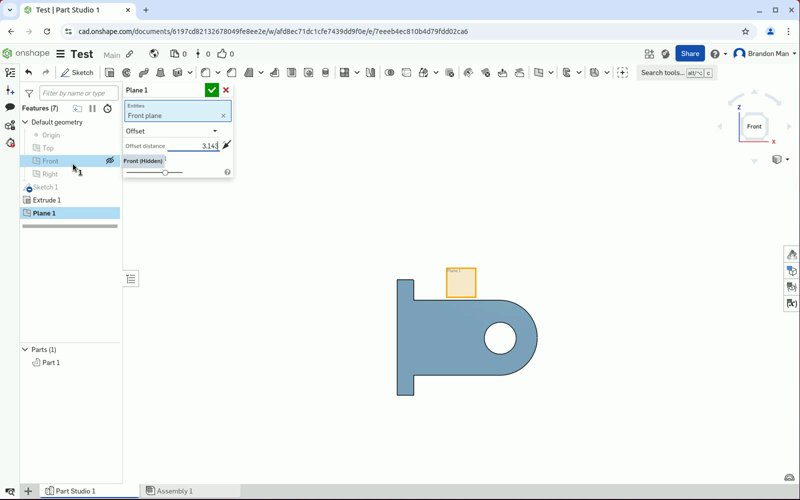
key(enter, 2)
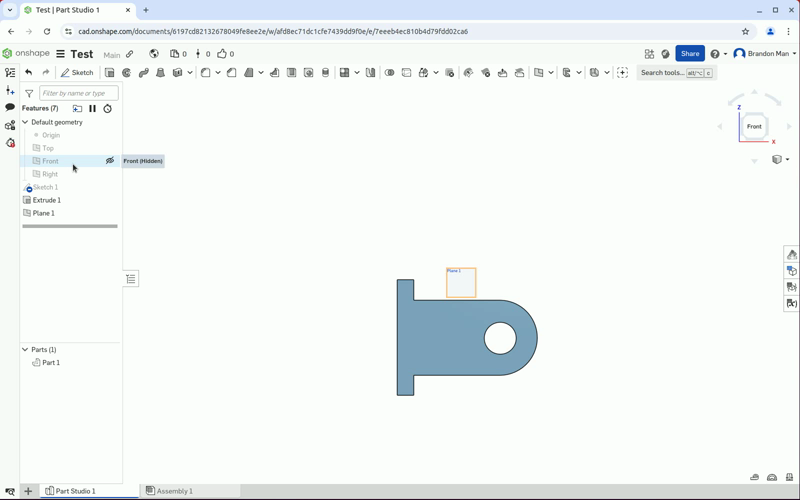
key(shift+s)
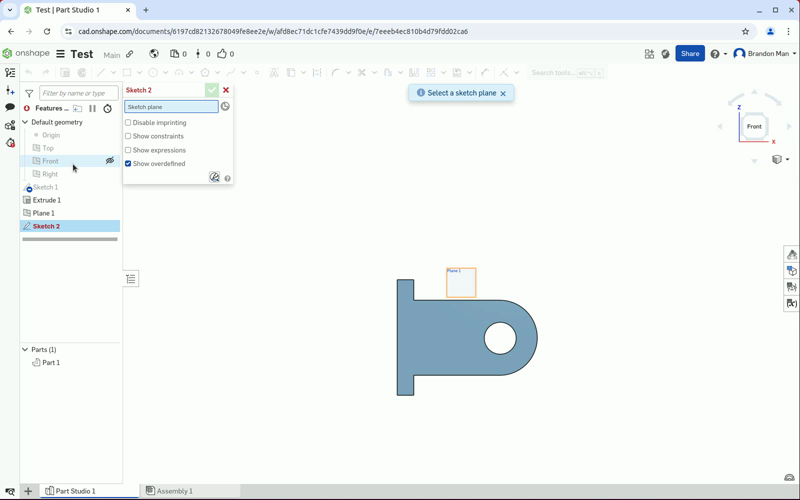
mouse_move(73, 215)
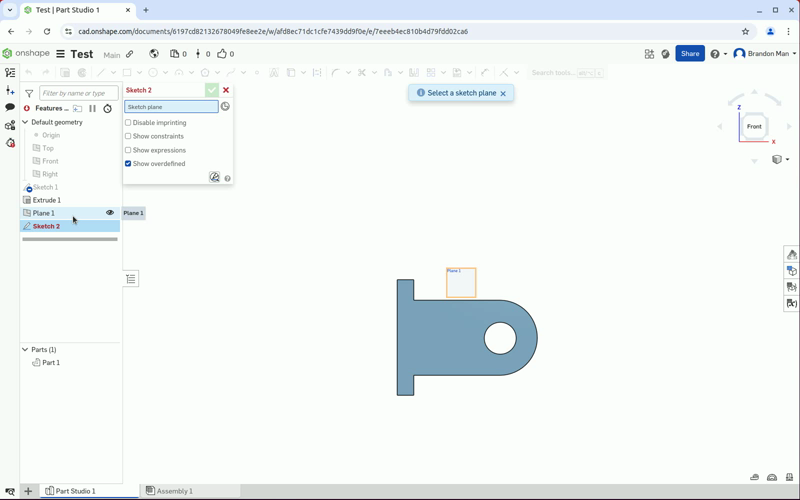
click(73, 215)
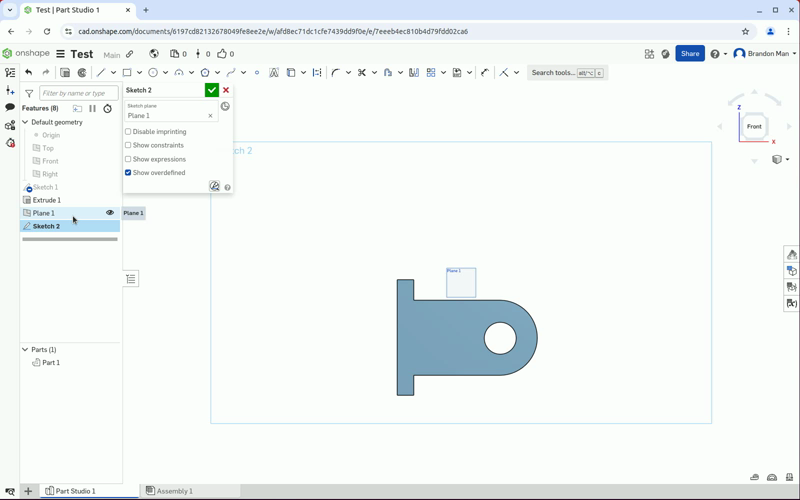
mouse_move(73, 352)
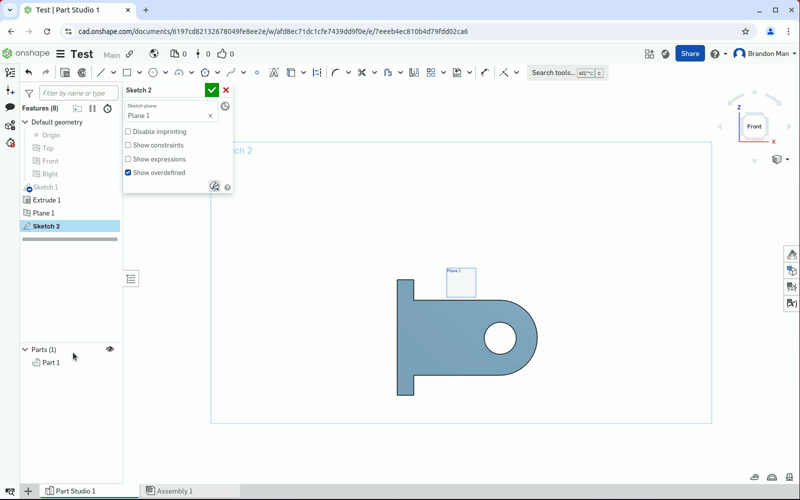
key(y)
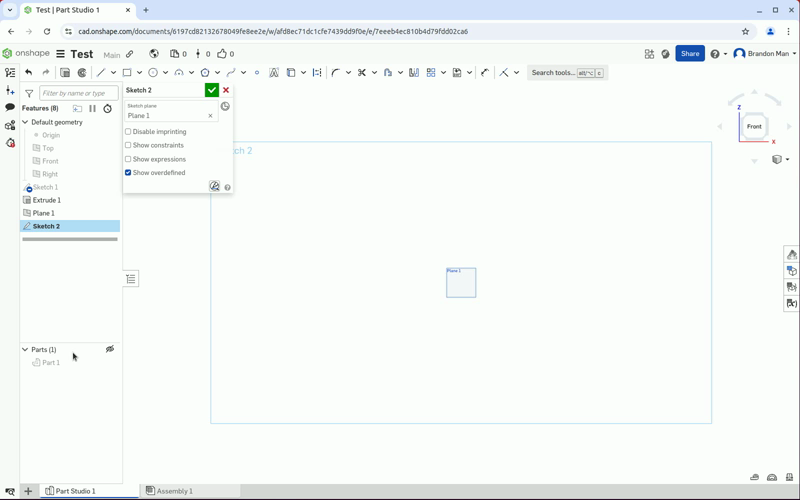
key(c)
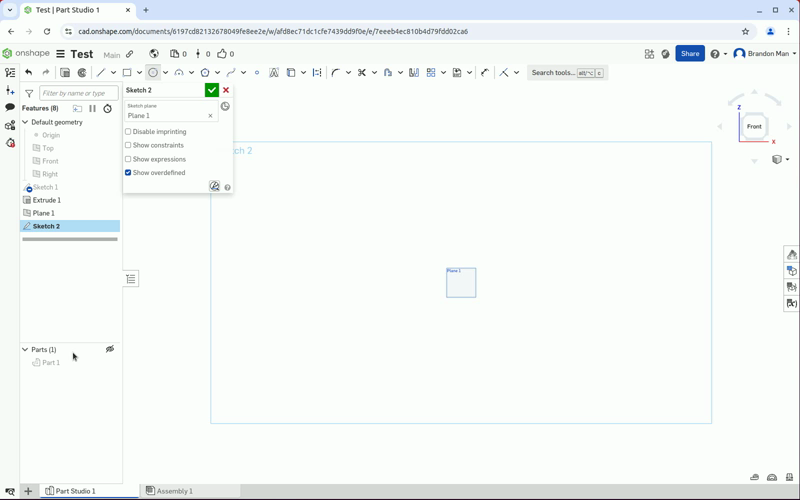
key_down(shift)
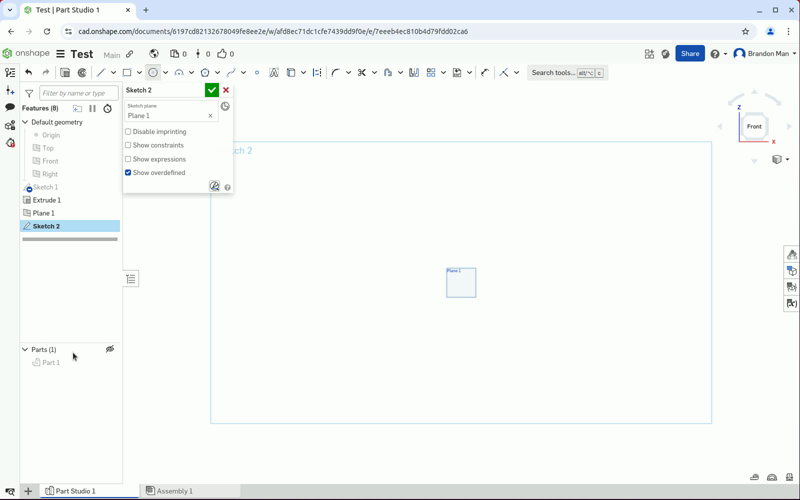
mouse_move(500, 337)
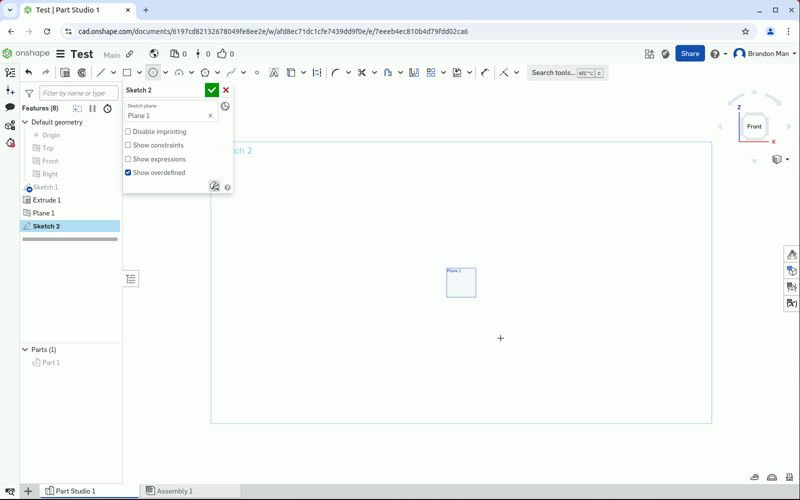
click(500, 337)
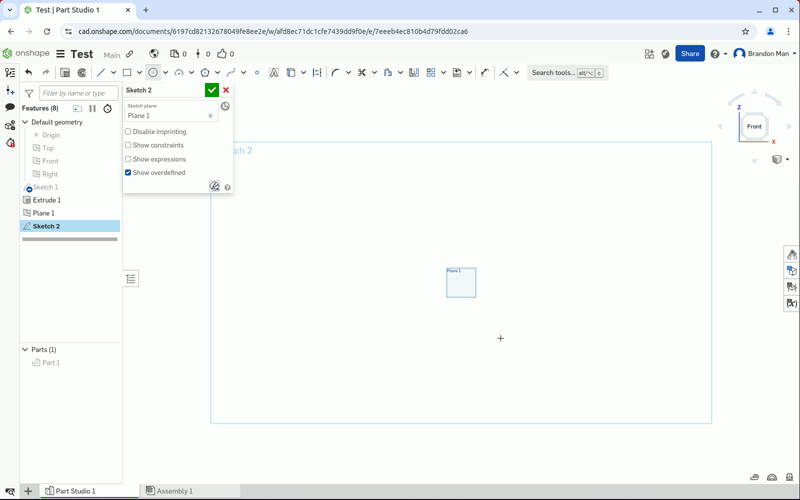
key_up(shift)
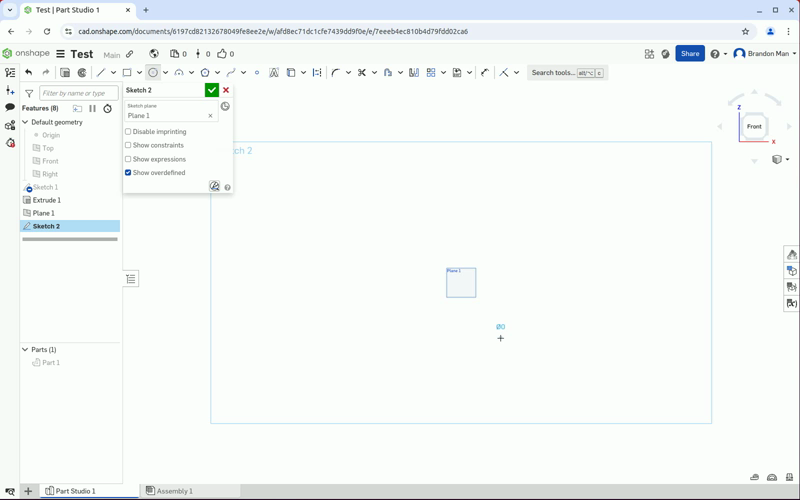
mouse_move(517, 337)
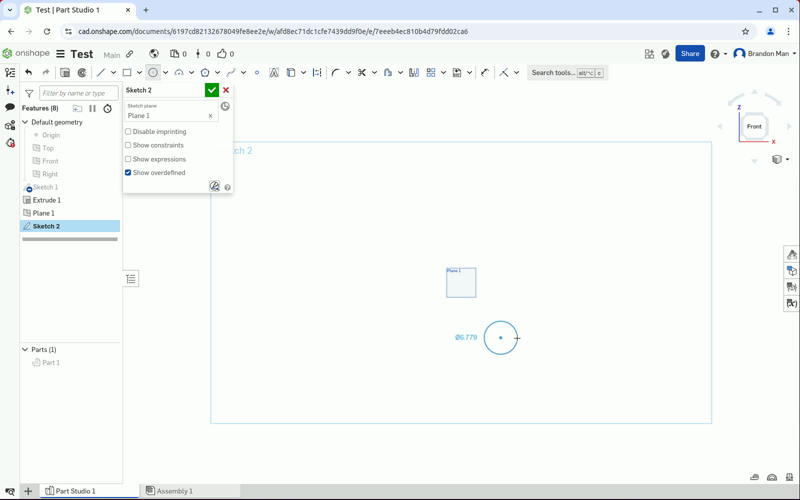
click(517, 337)
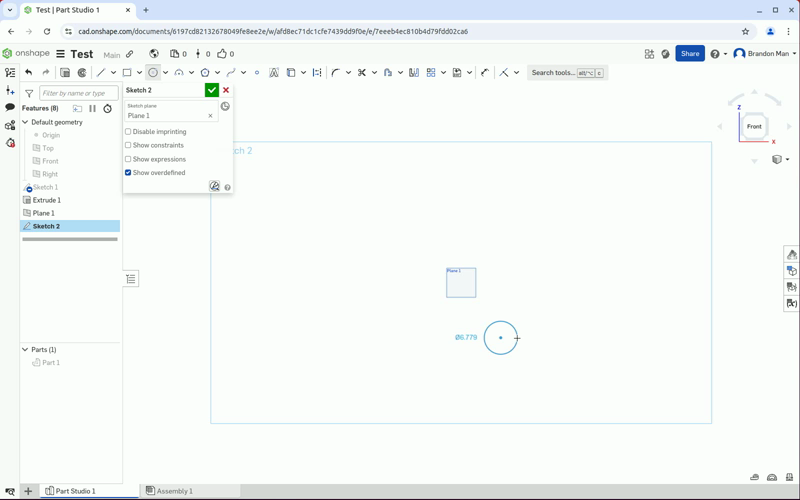
key(esc)
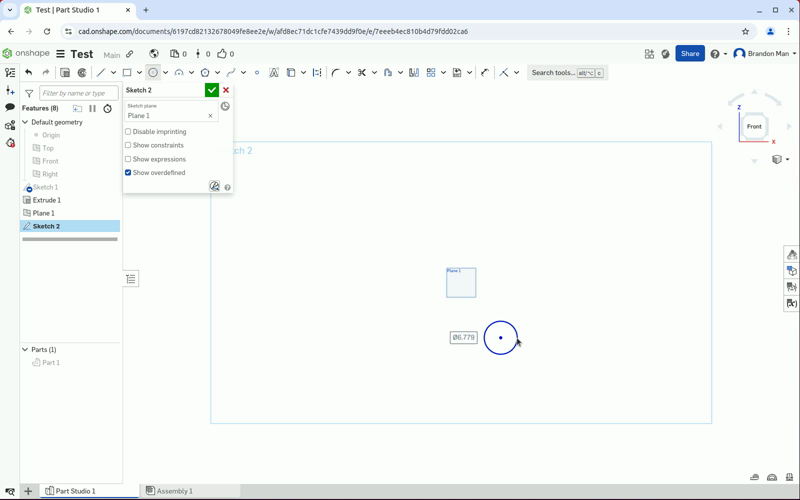
mouse_move(508, 342)
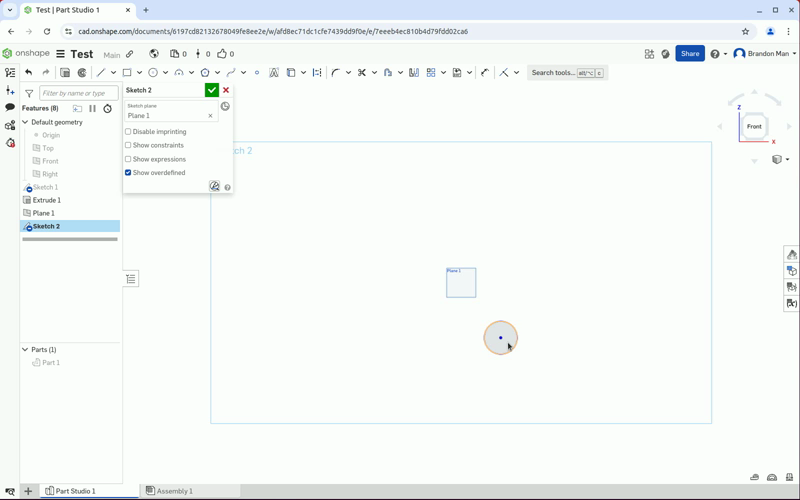
scroll(6)
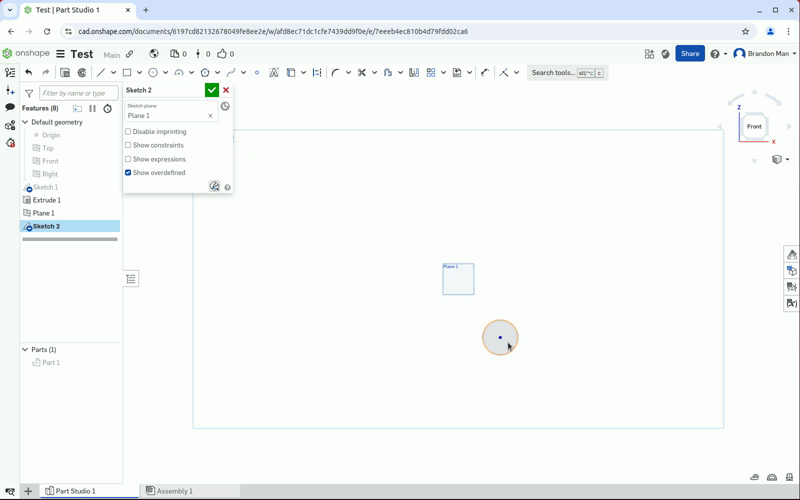
scroll(6)
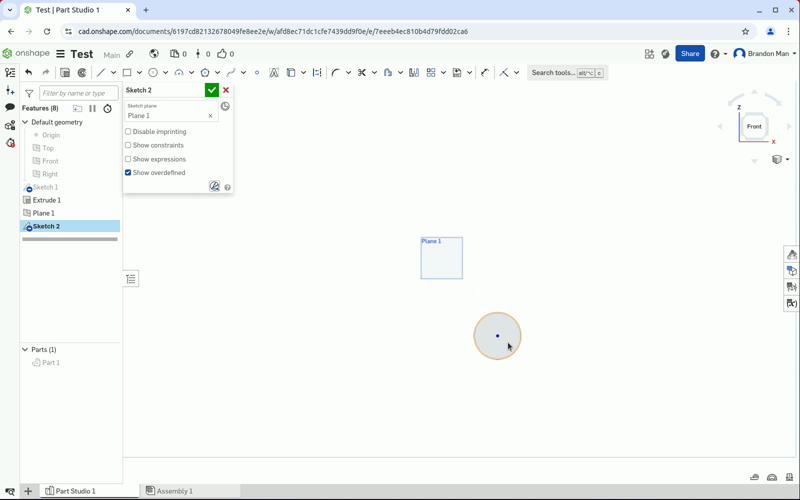
scroll(6)
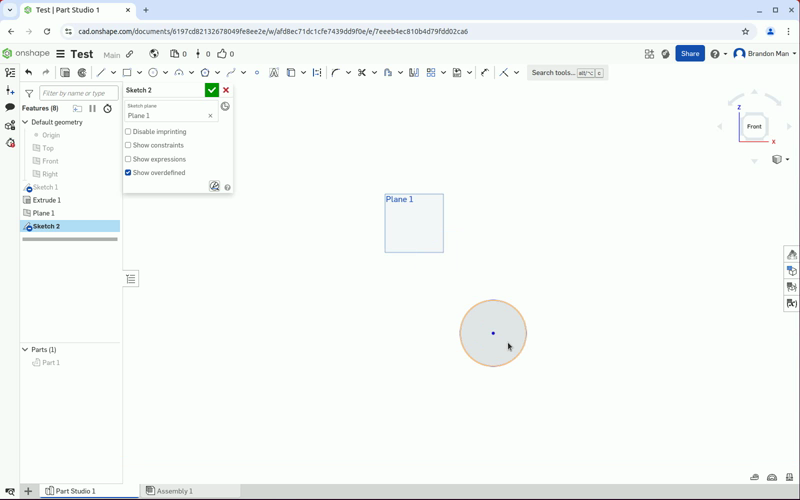
scroll(6)
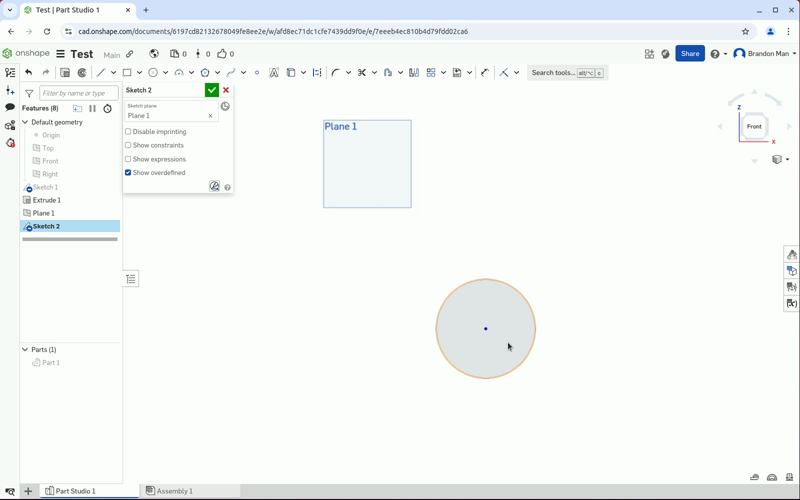
scroll(6)
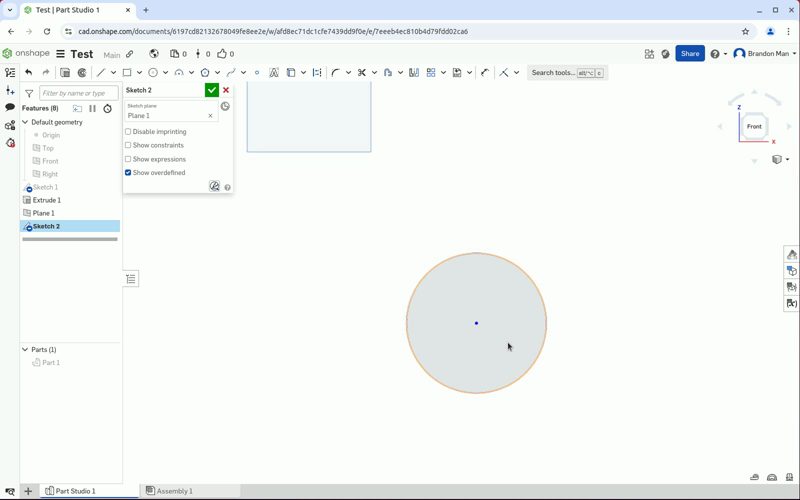
scroll(6)
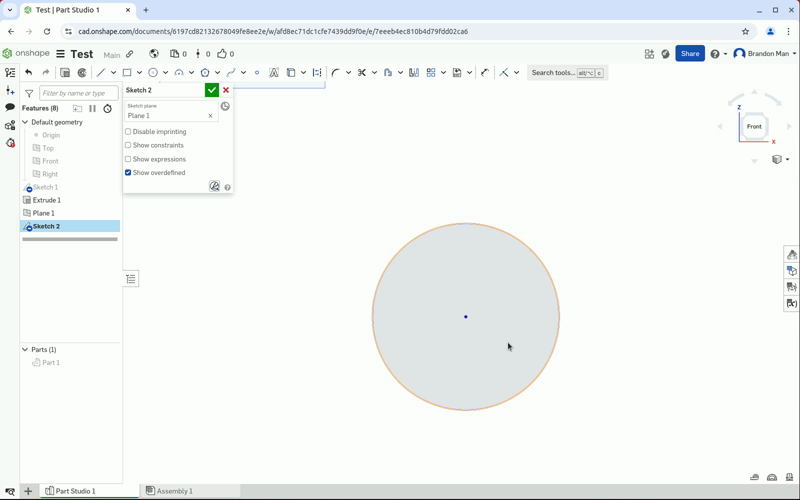
scroll(6)
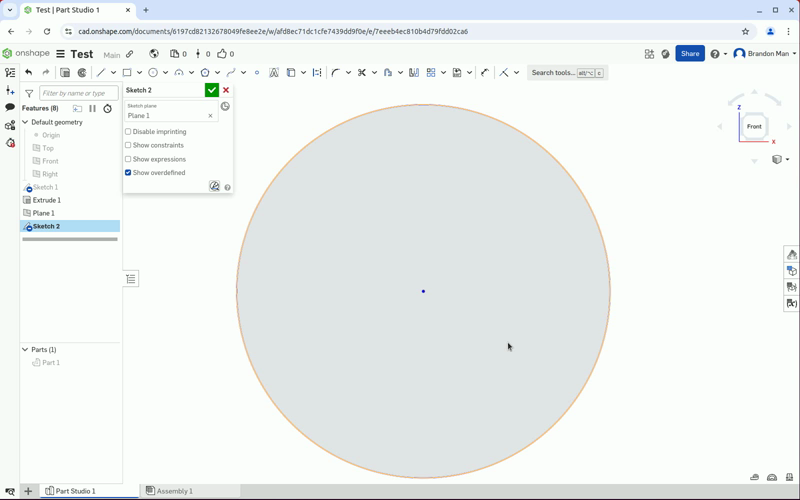
click(508, 342)
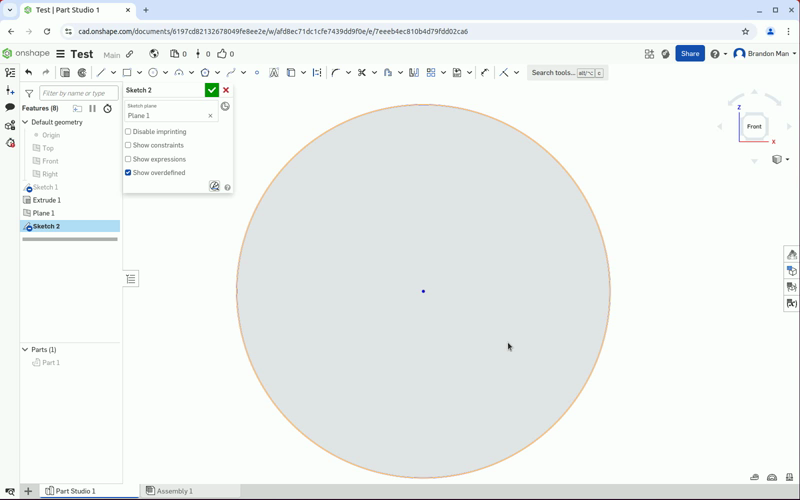
scroll(-6)
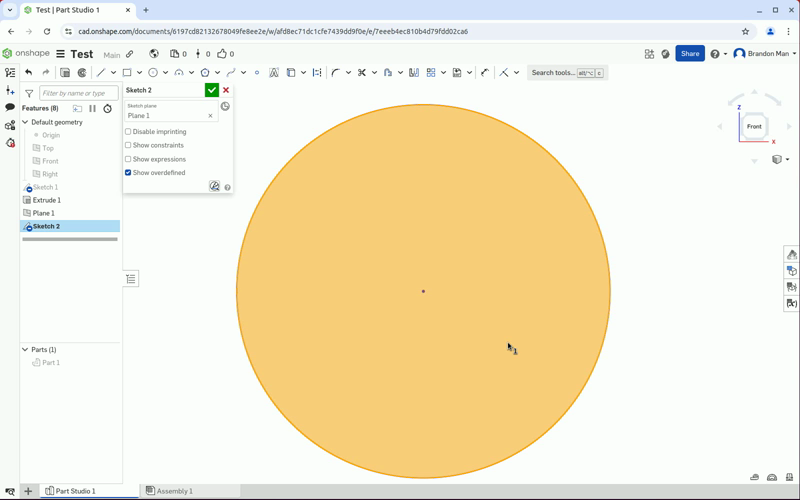
scroll(-6)
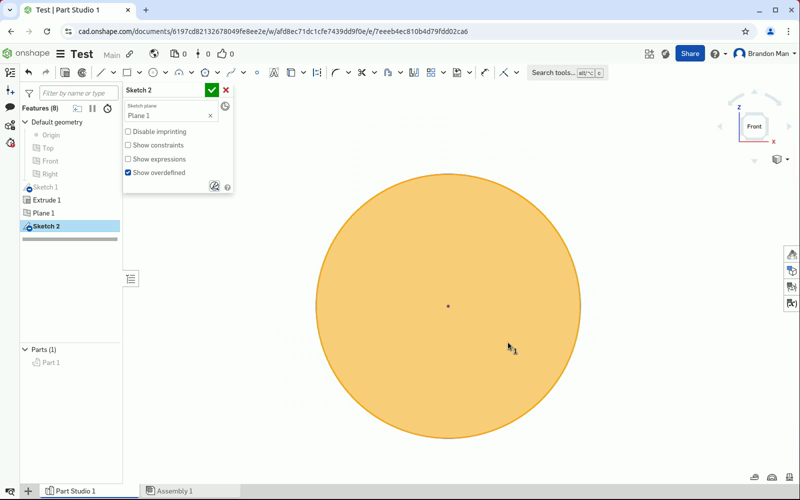
scroll(-6)
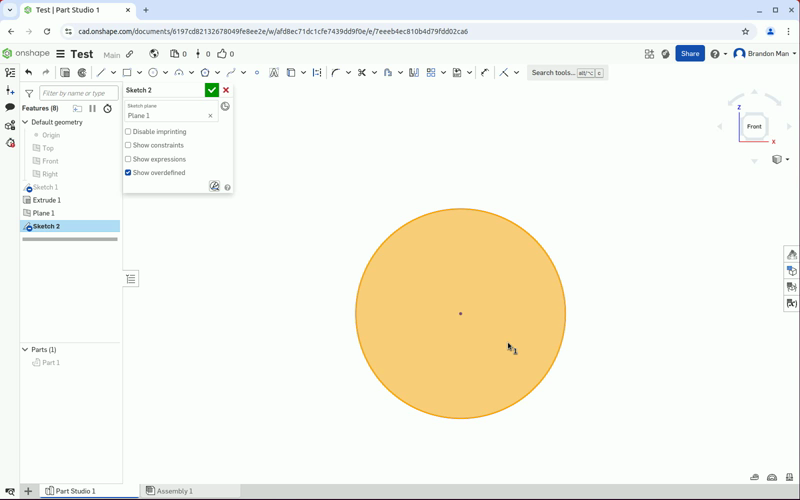
scroll(-6)
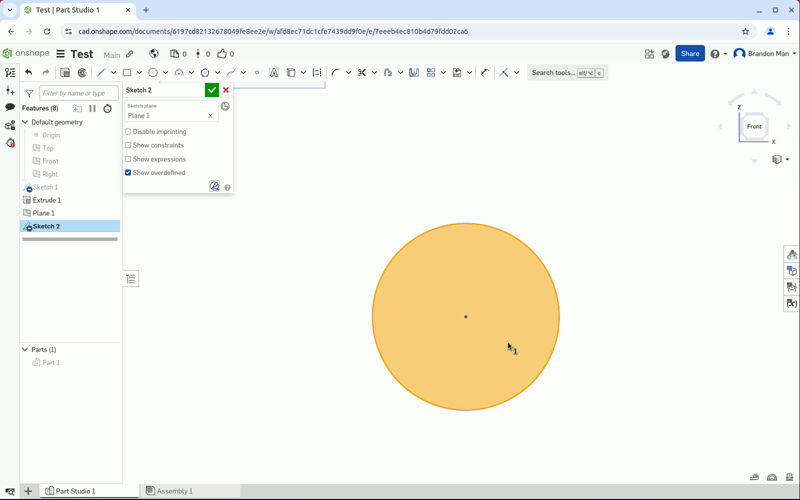
scroll(-6)
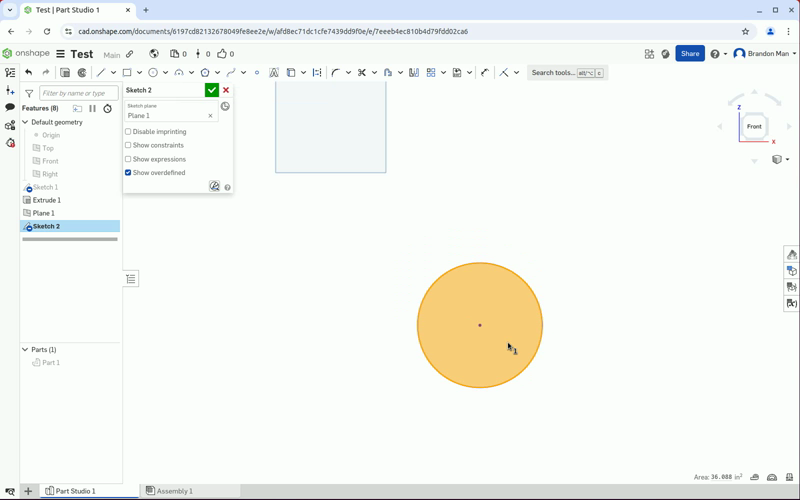
scroll(-6)
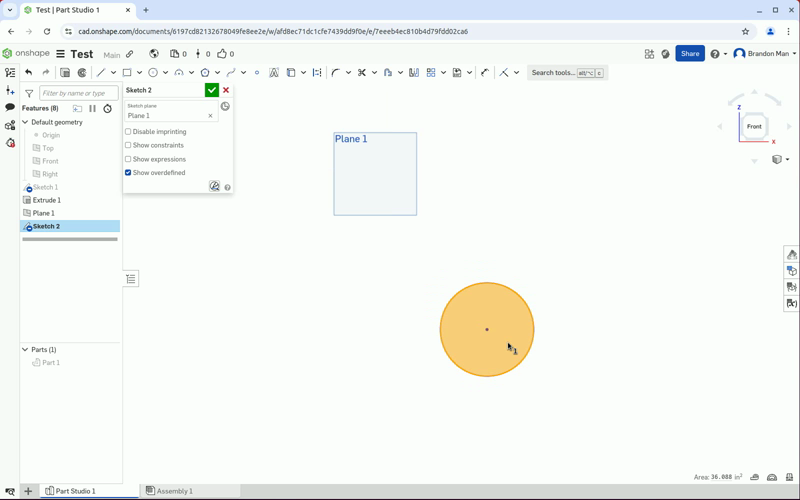
scroll(-6)
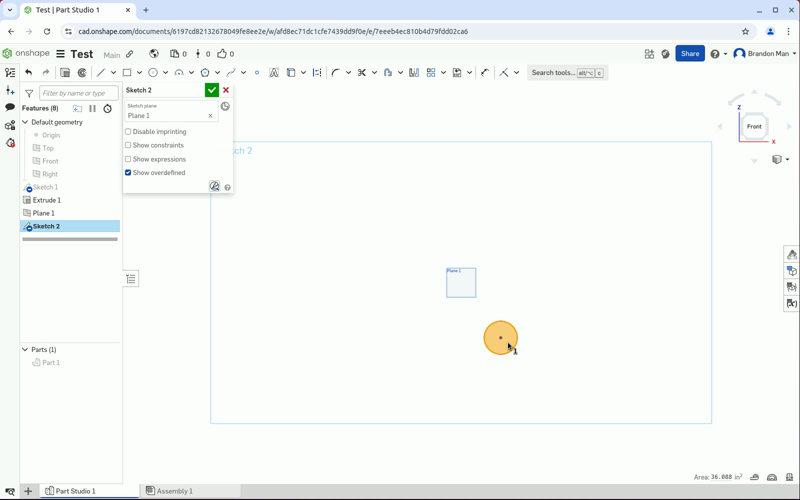
mouse_move(73, 352)
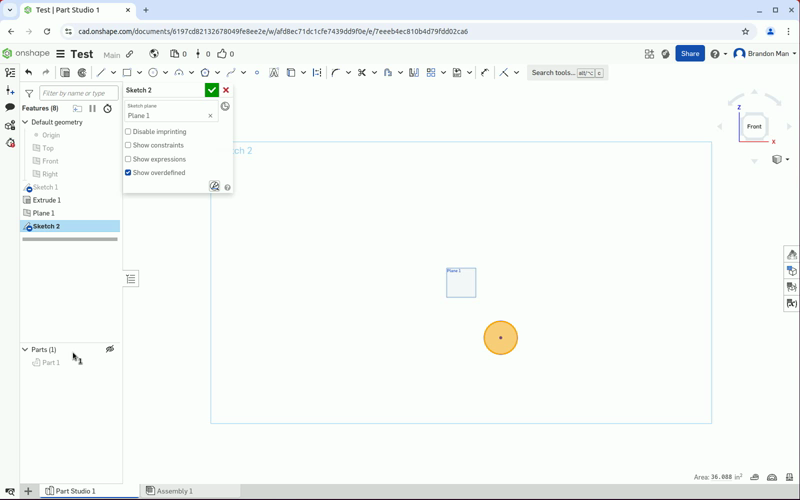
key(shift+y)
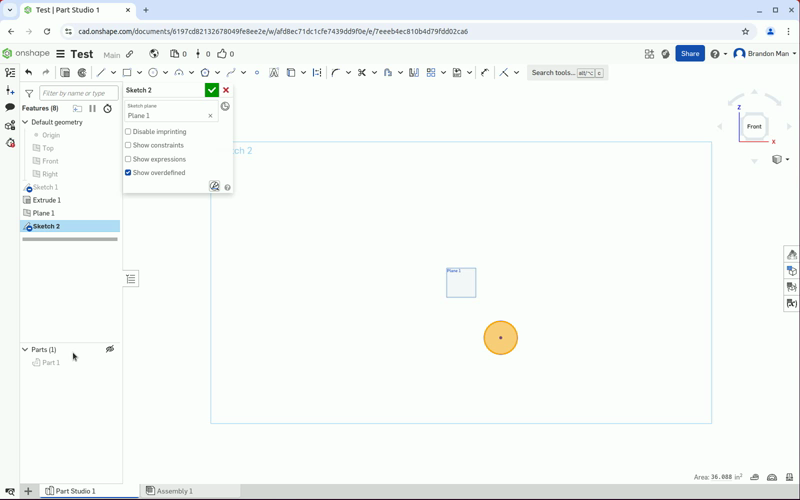
key(shift+e)
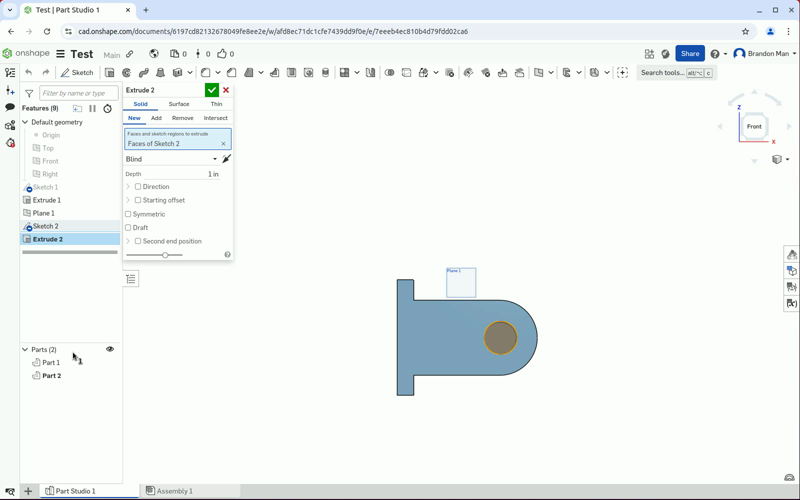
mouse_move(143, 106)
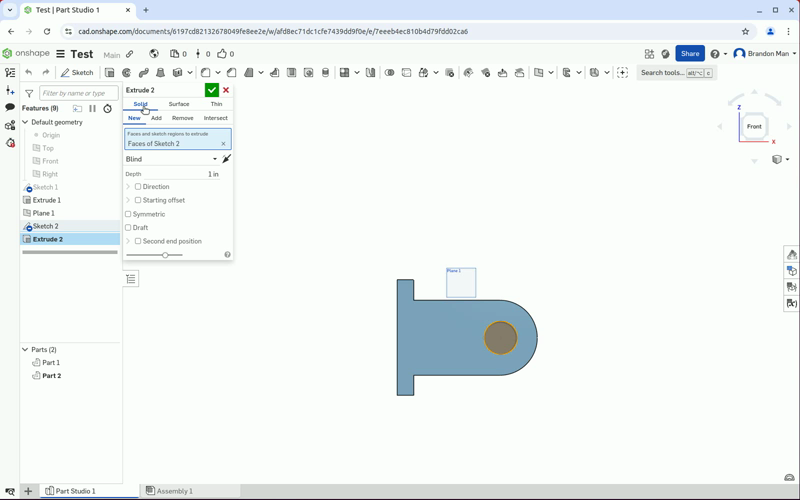
click(143, 106)
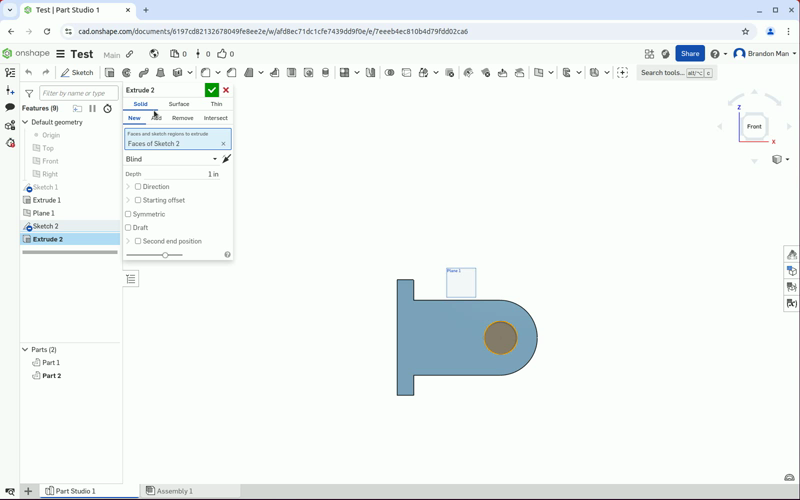
mouse_move(186, 120)
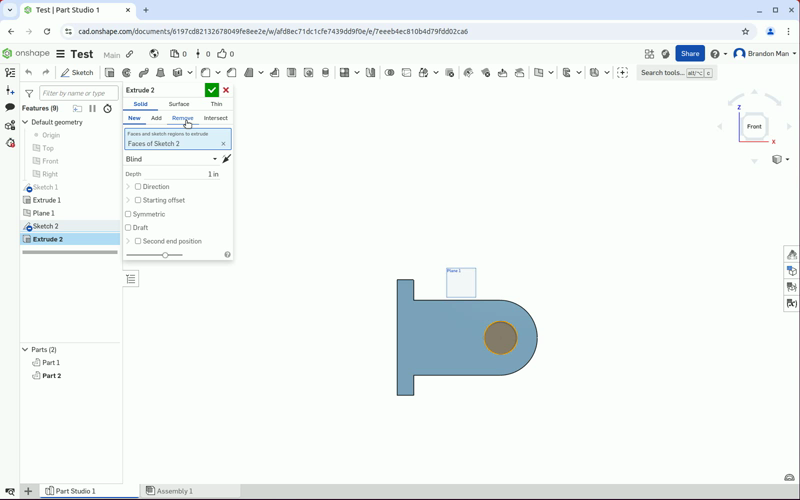
click(186, 120)
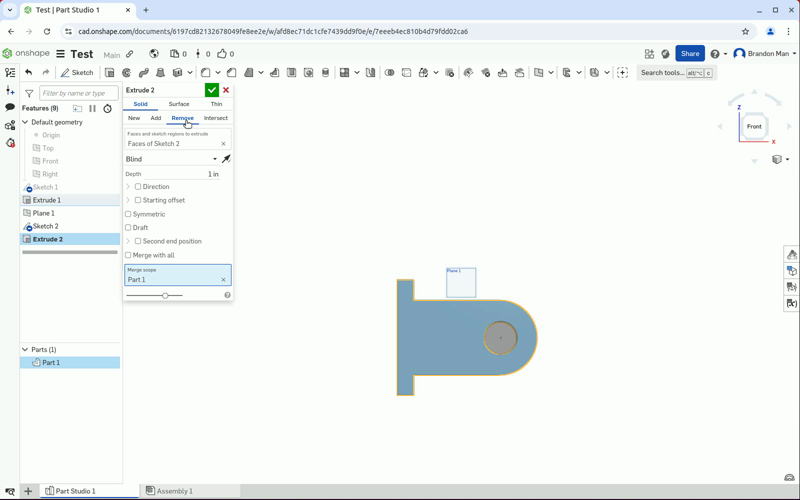
key(tab, 4)
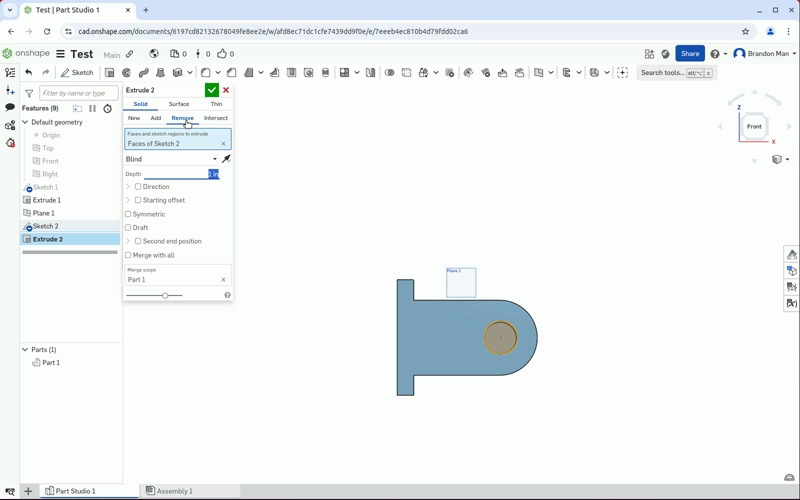
text(1.444)
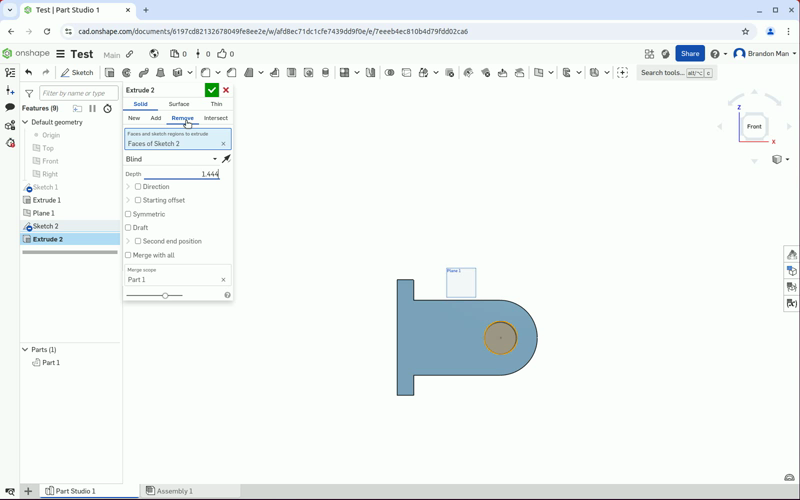
key(tab, 6)
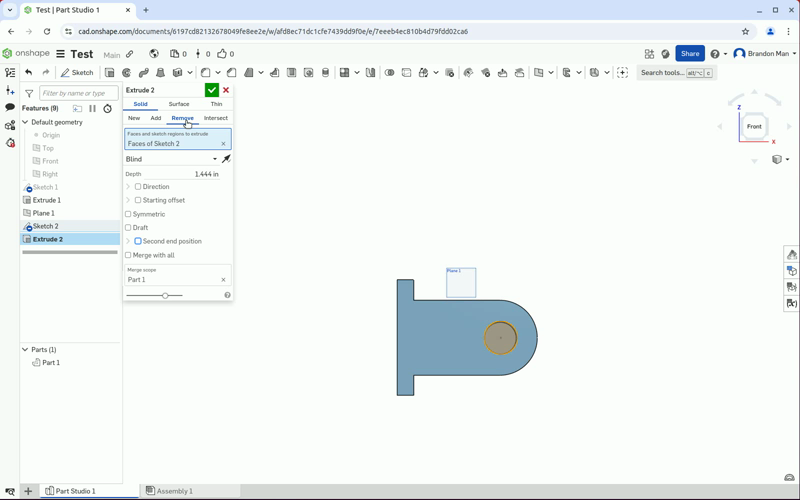
key(space)
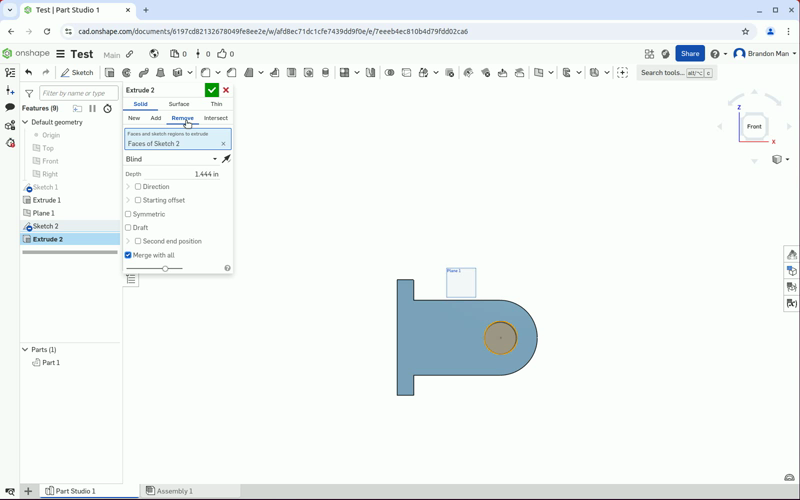
key(enter)
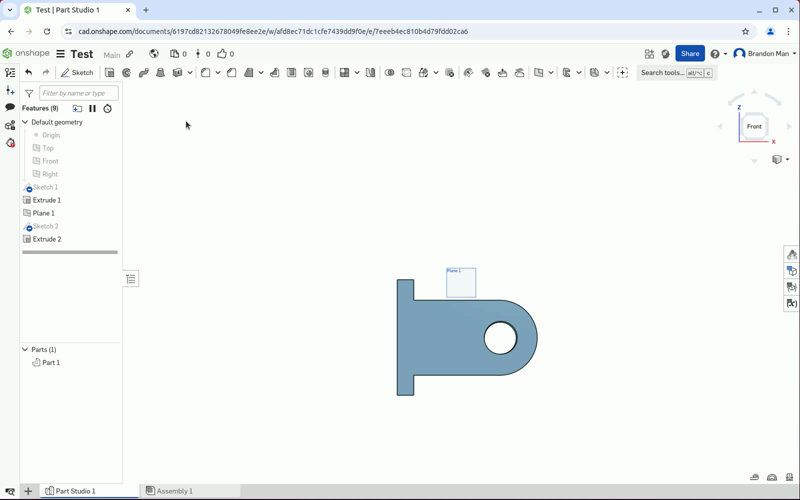
key(shift+h)
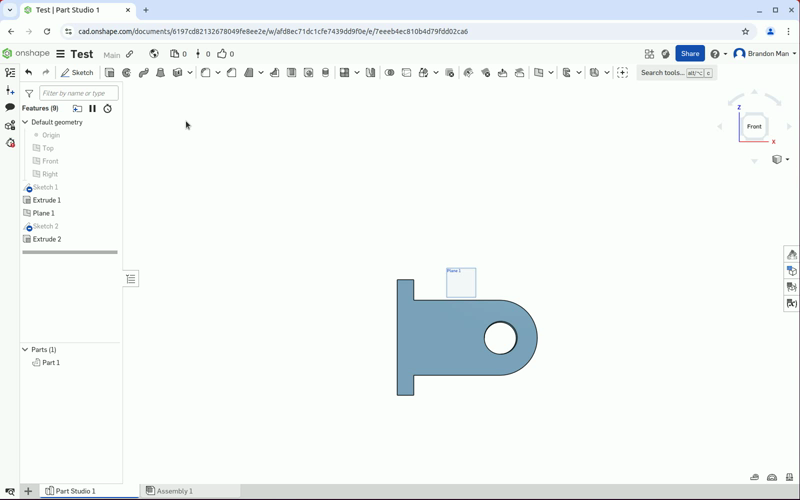
key(shift+h)
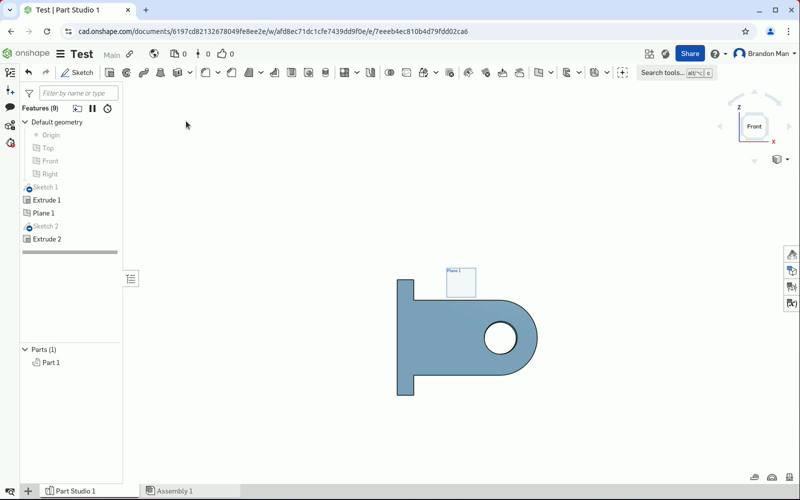
mouse_move(73, 189)
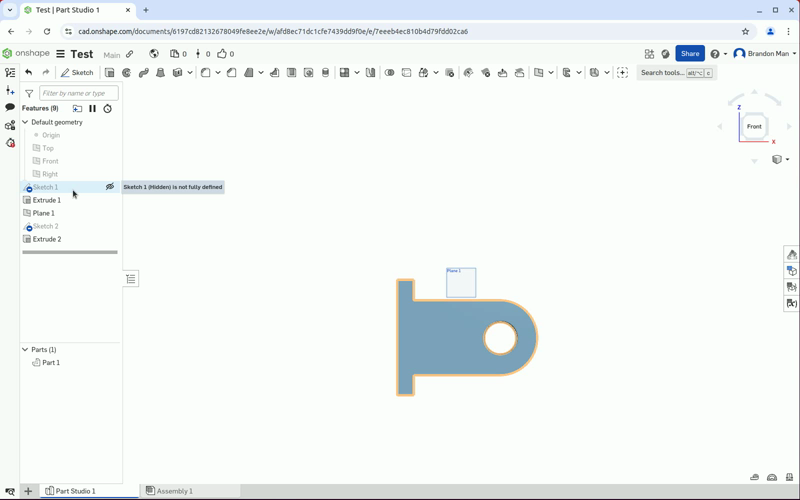
click(73, 189)
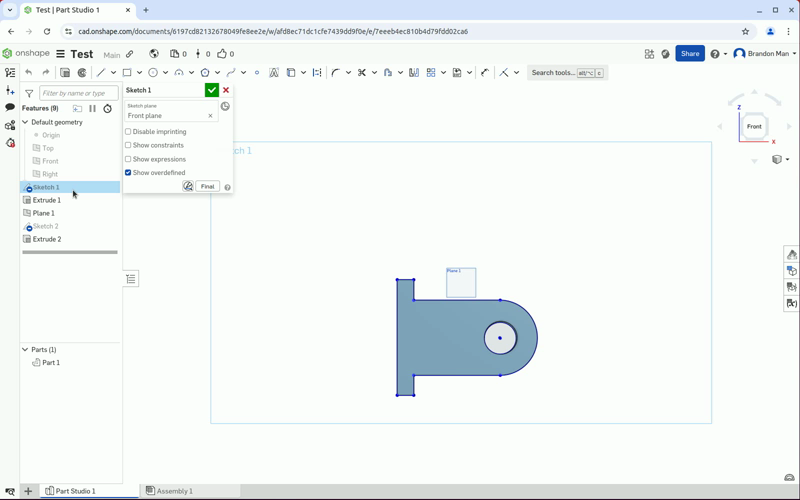
mouse_move(229, 92)
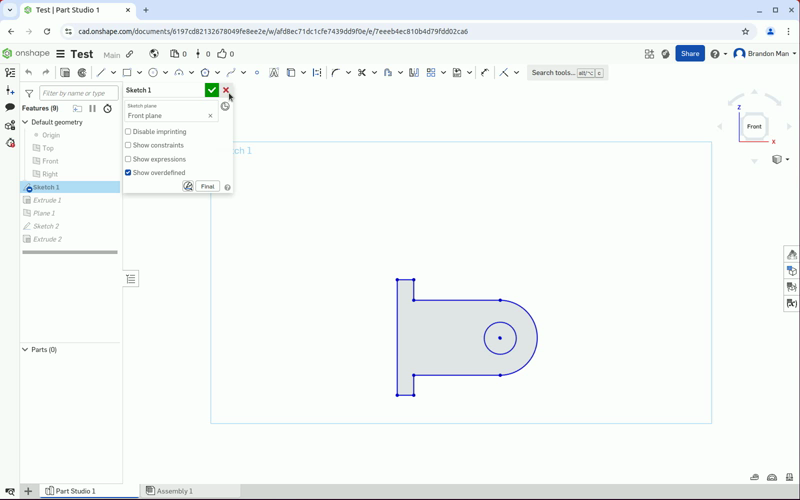
click(229, 92)
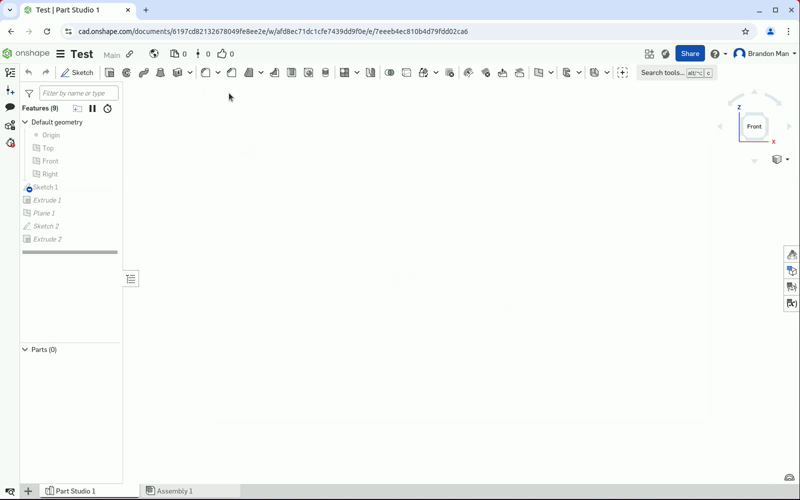
key(shift+s)
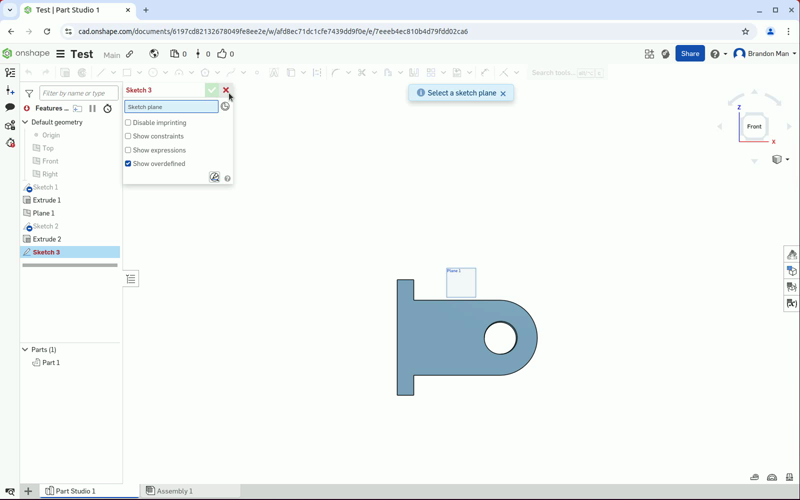
mouse_move(73, 215)
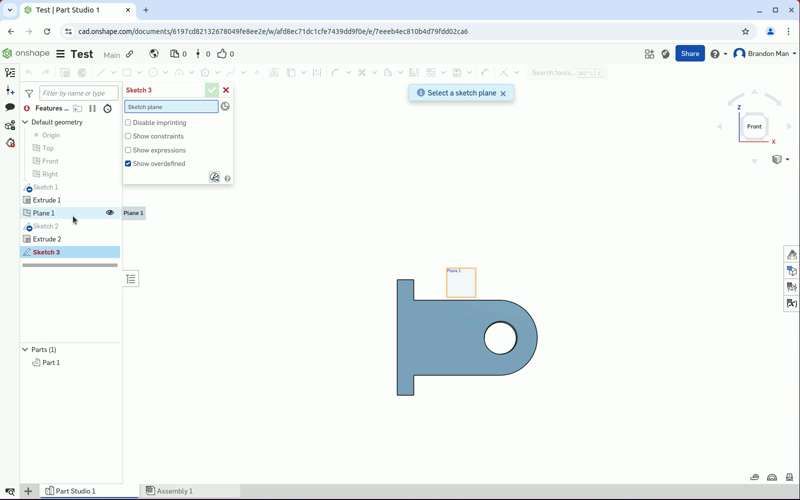
click(73, 215)
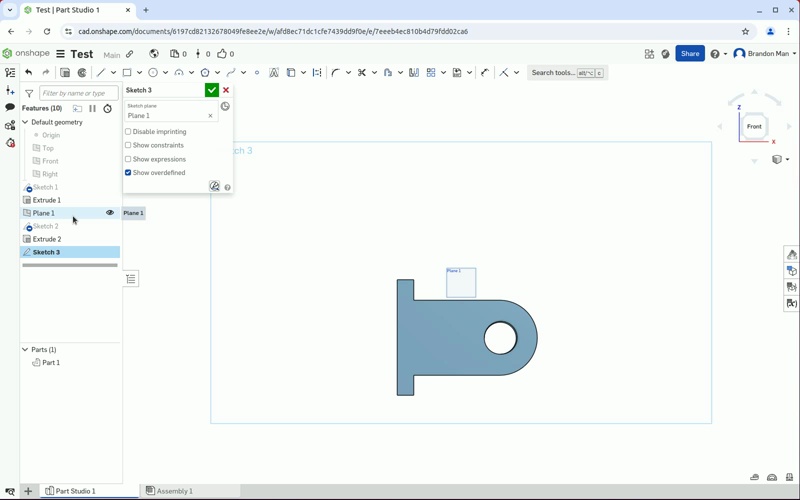
mouse_move(73, 352)
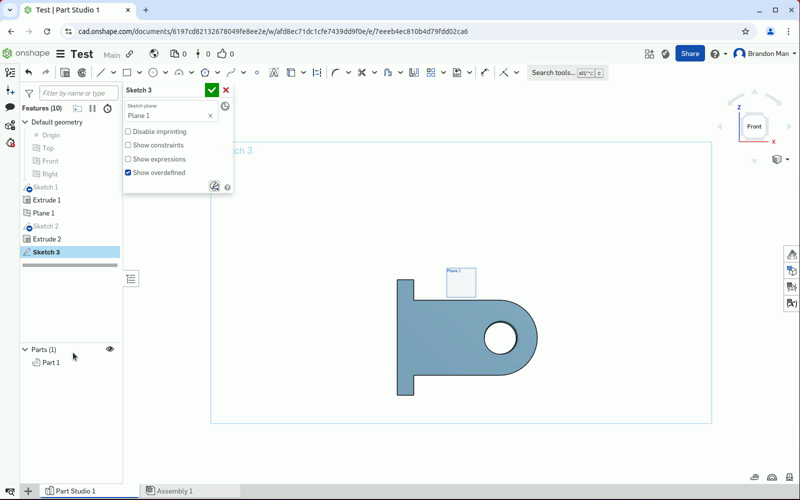
key(y)
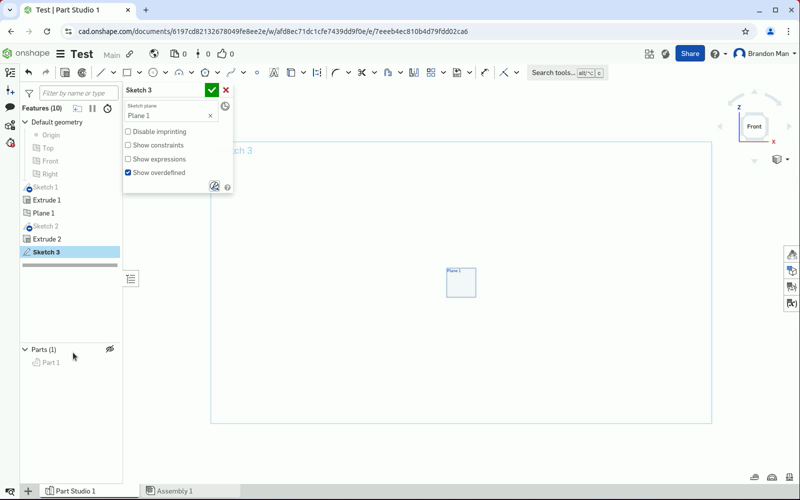
key(l)
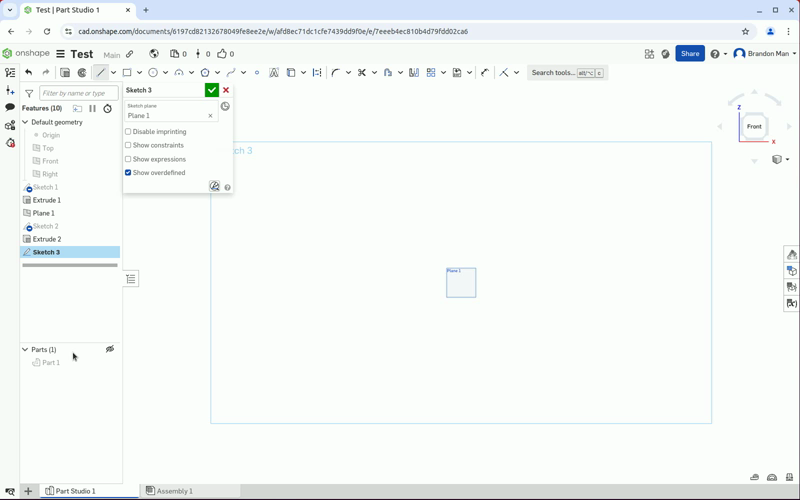
key_down(shift)
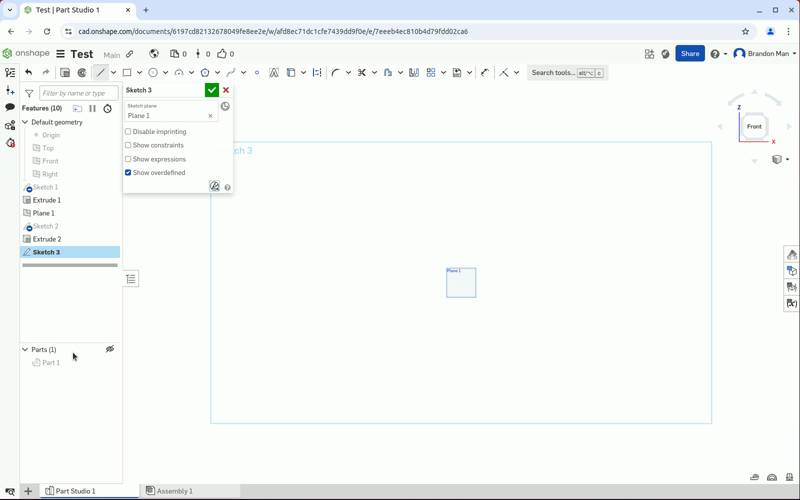
mouse_move(477, 337)
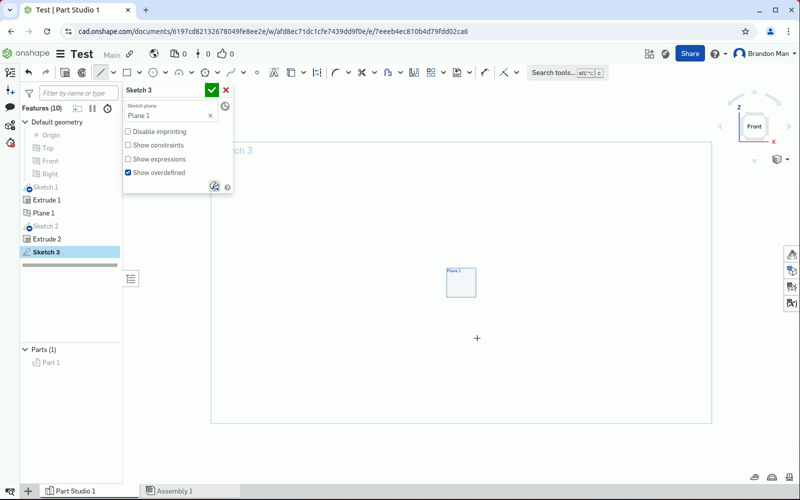
click(477, 337)
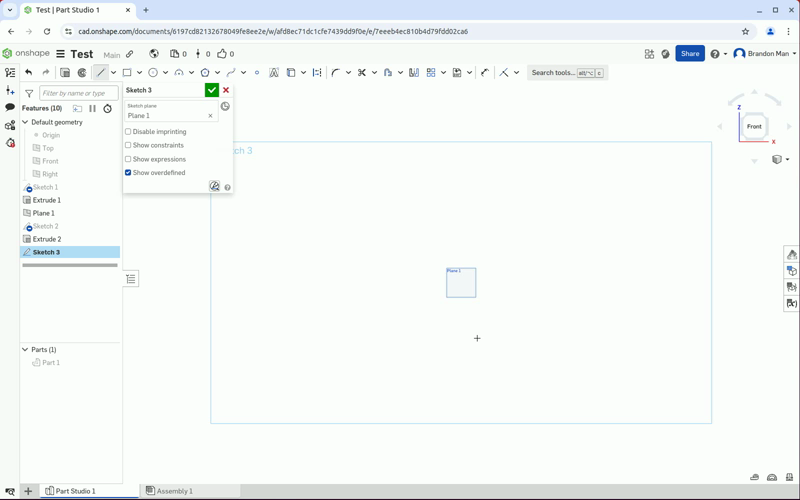
key_up(shift)
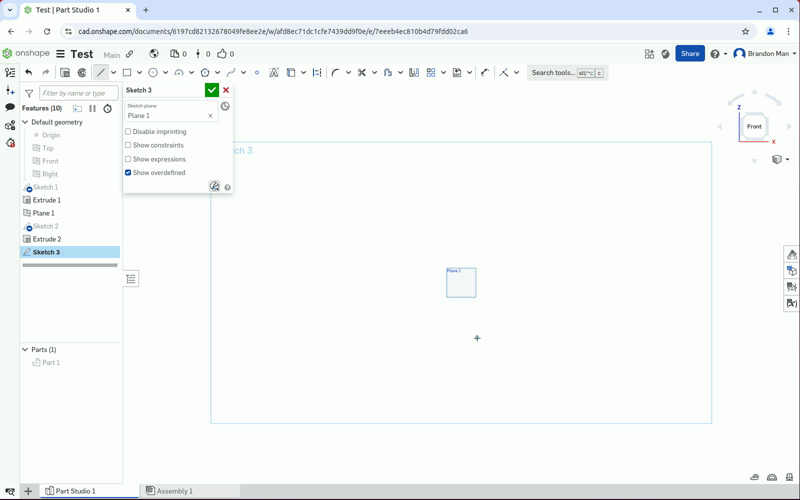
key_down(shift)
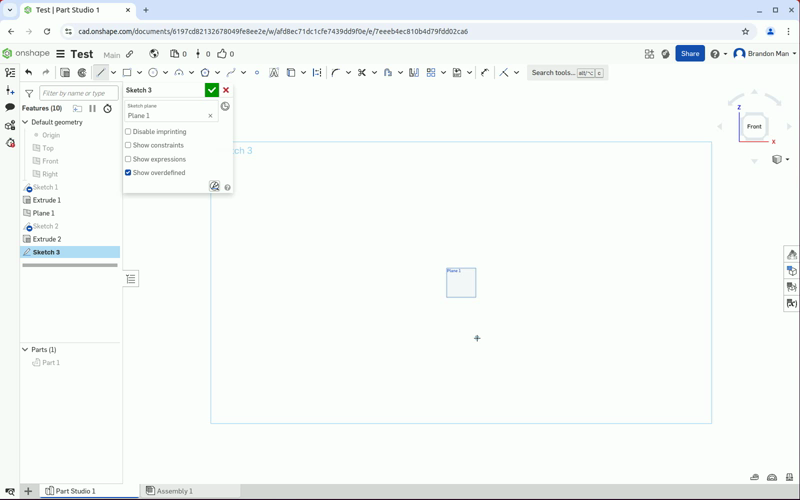
mouse_move(507, 337)
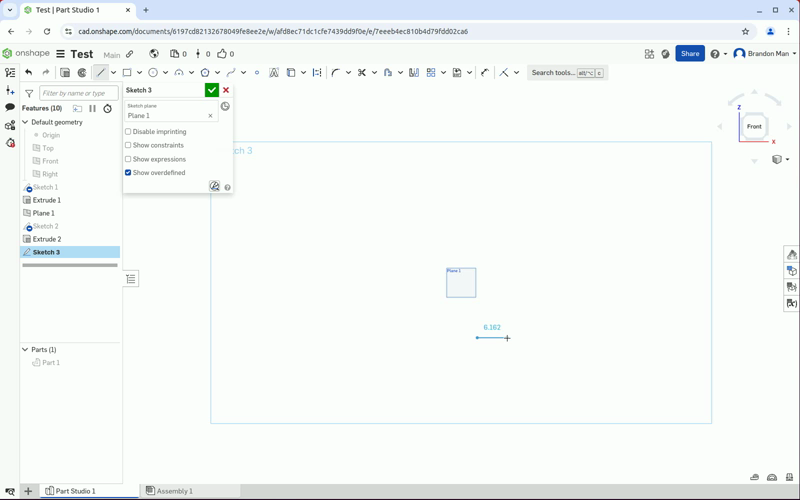
mouse_move(489, 357)
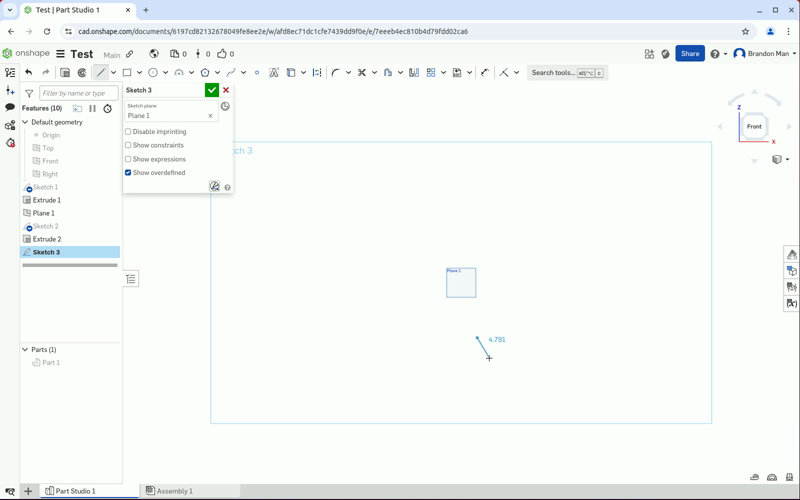
click(489, 357)
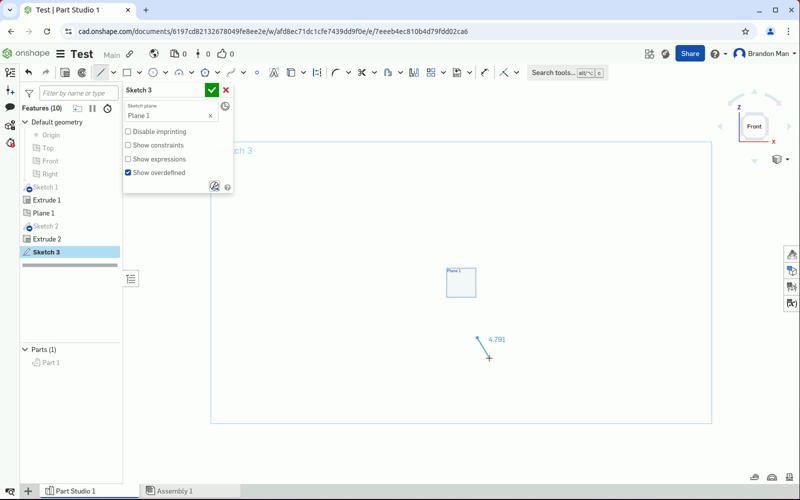
key_up(shift)
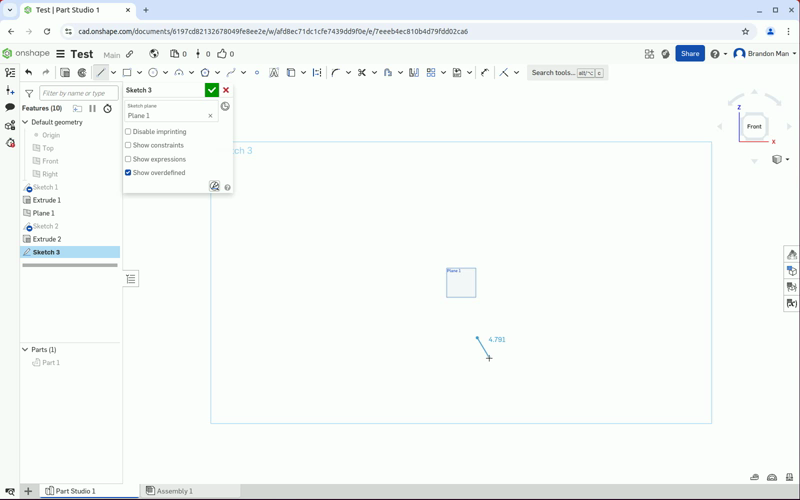
key_down(shift)
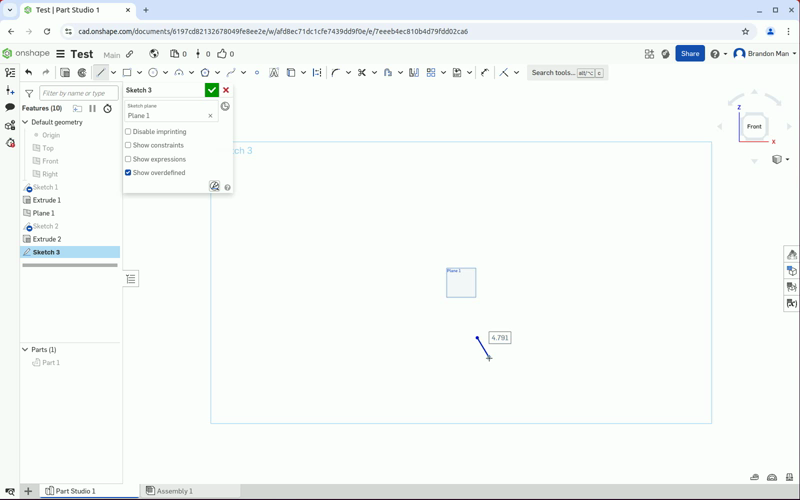
mouse_move(519, 357)
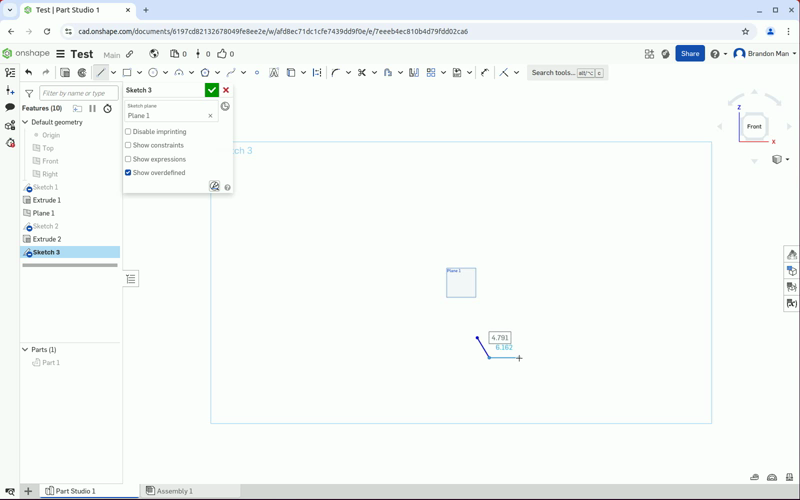
mouse_move(511, 357)
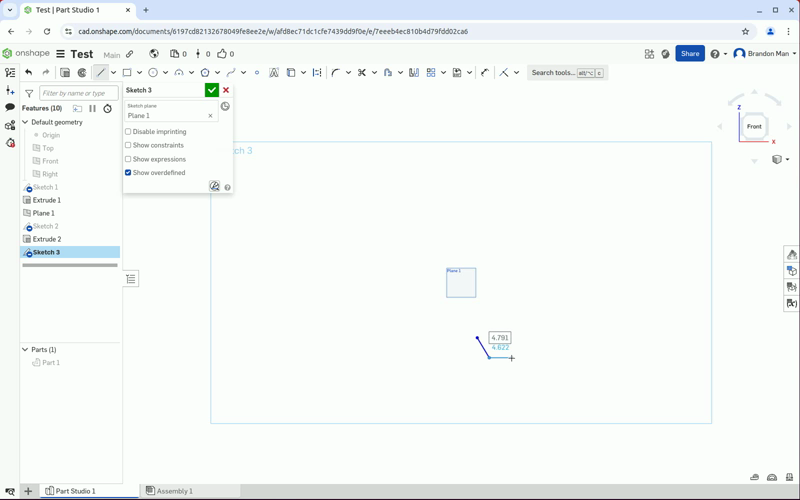
click(511, 357)
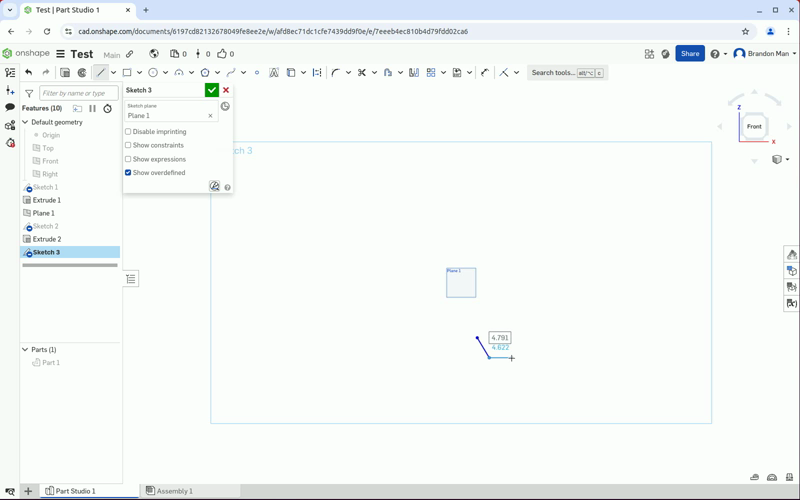
key_up(shift)
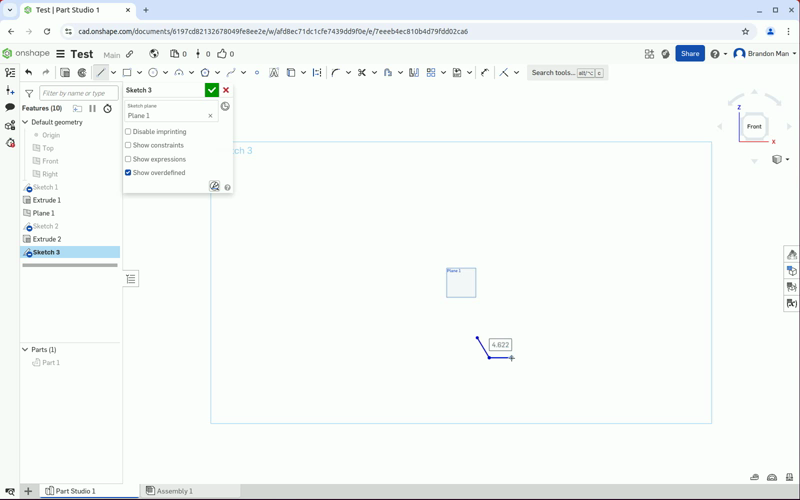
key_down(shift)
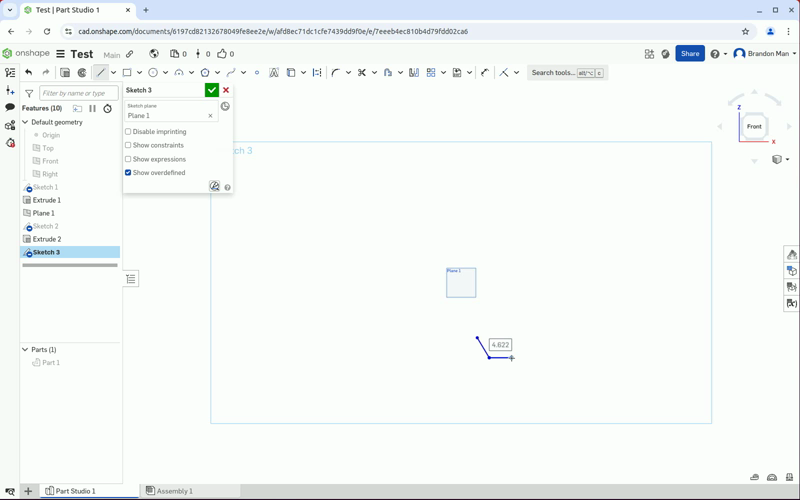
mouse_move(541, 357)
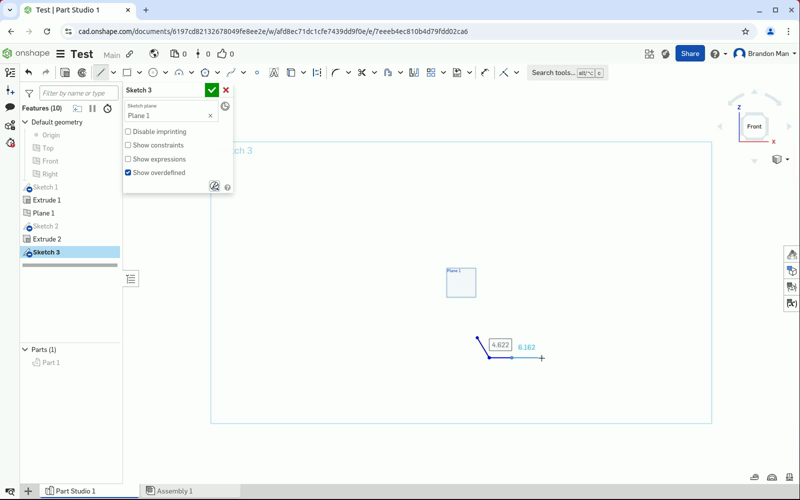
mouse_move(523, 337)
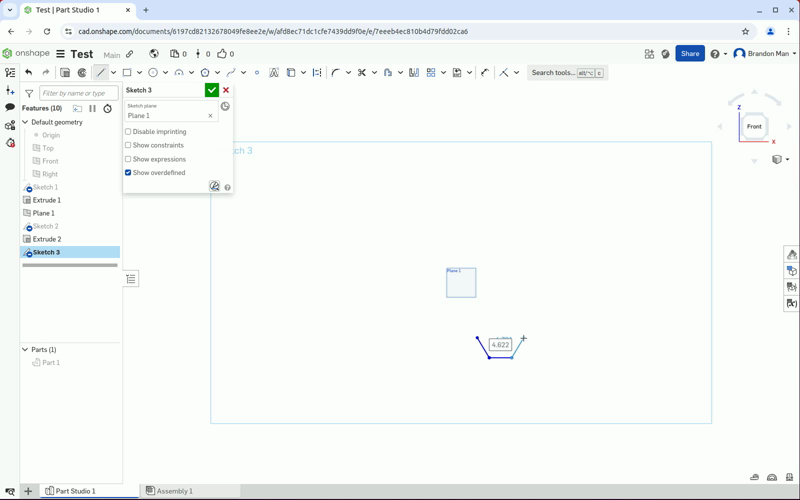
click(523, 337)
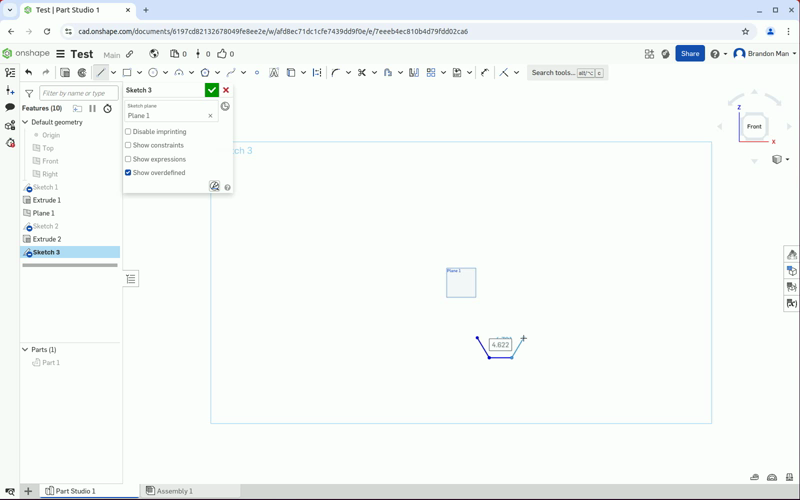
key_up(shift)
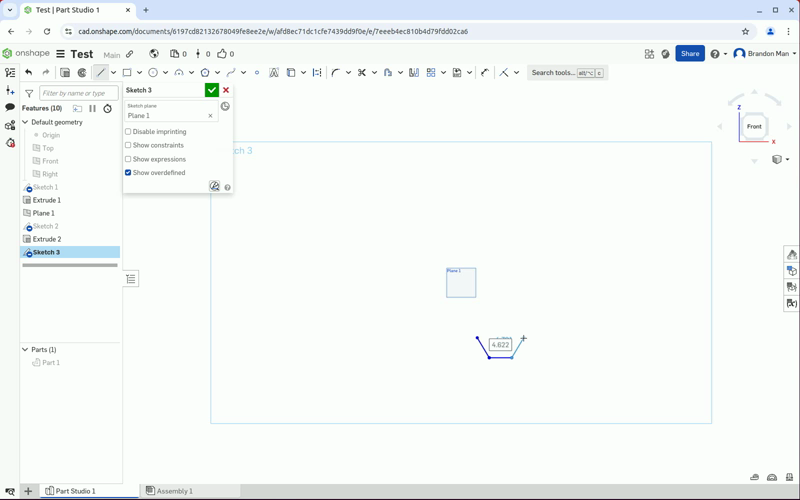
key_down(shift)
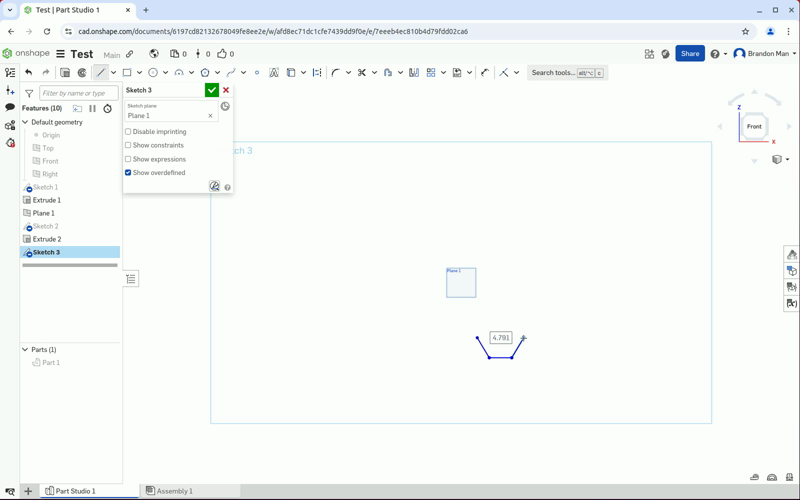
mouse_move(553, 337)
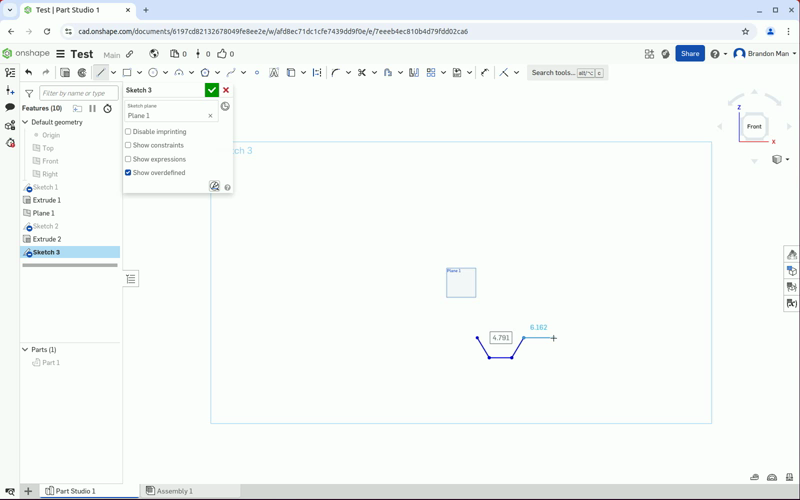
mouse_move(511, 318)
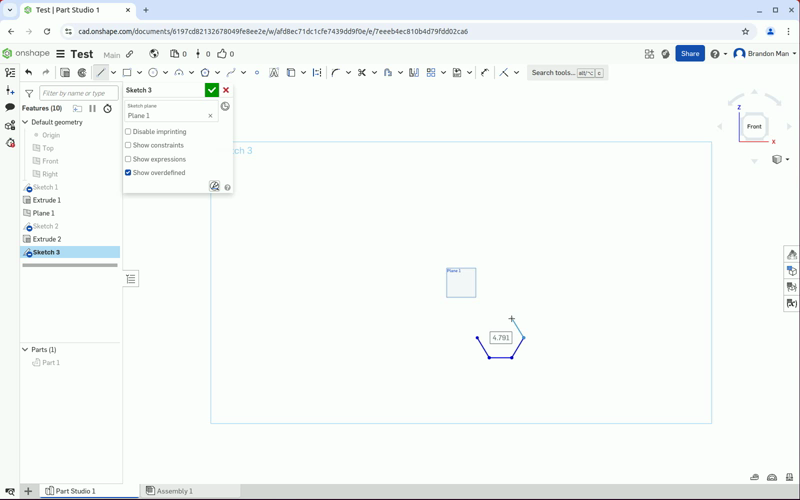
click(511, 318)
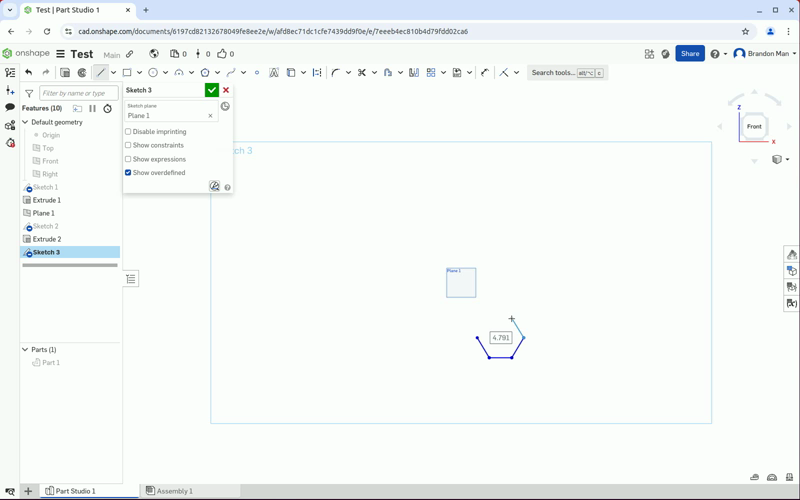
key_up(shift)
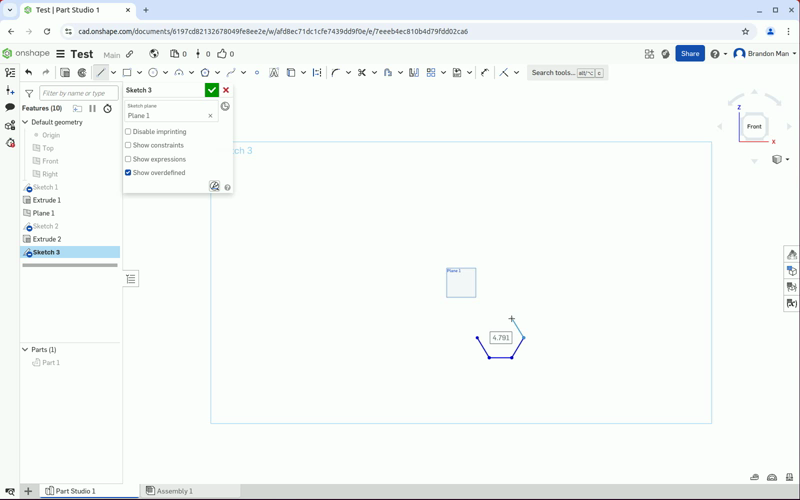
key_down(shift)
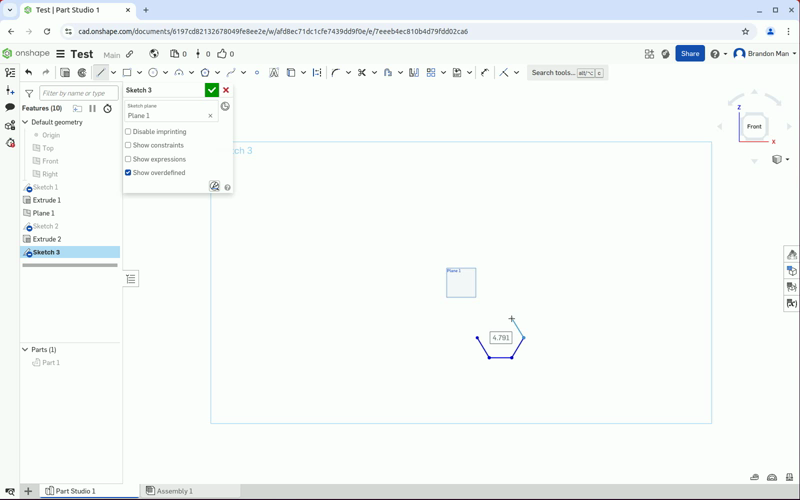
mouse_move(541, 318)
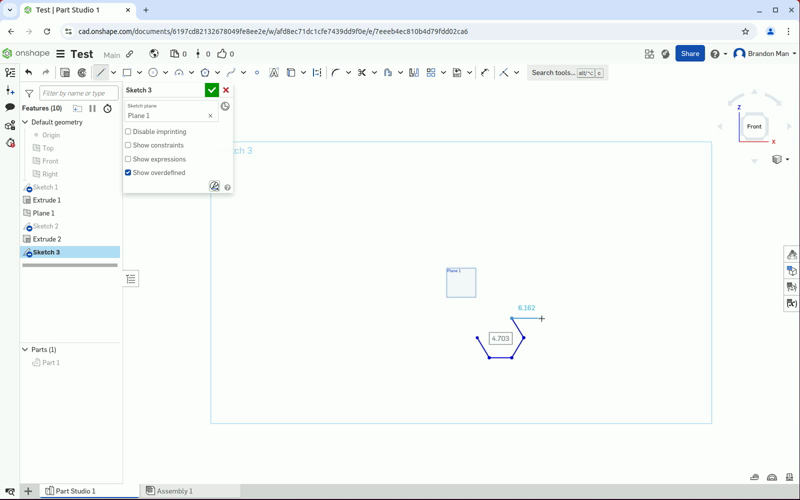
mouse_move(489, 318)
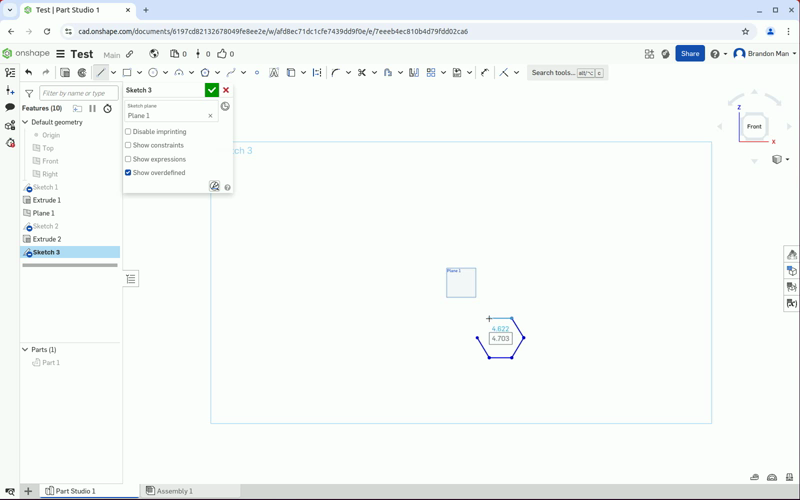
click(489, 318)
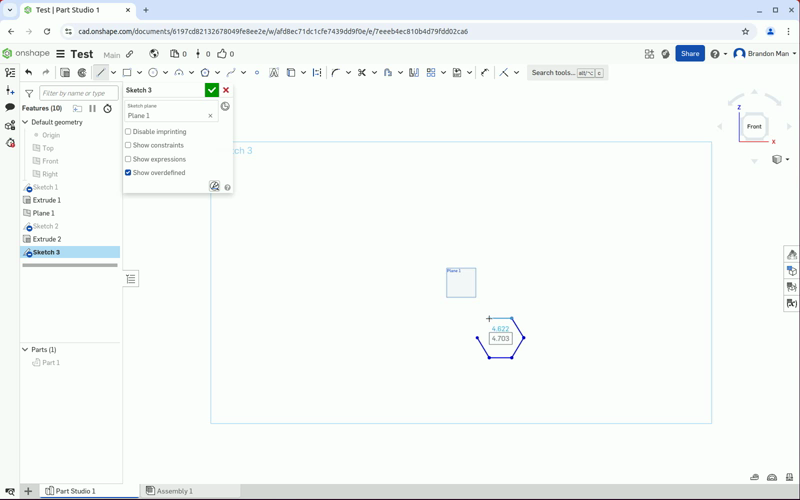
key_up(shift)
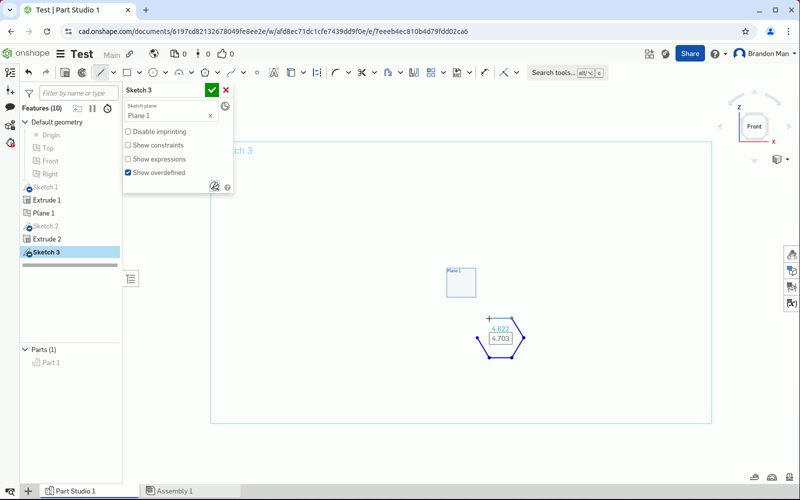
mouse_move(519, 318)
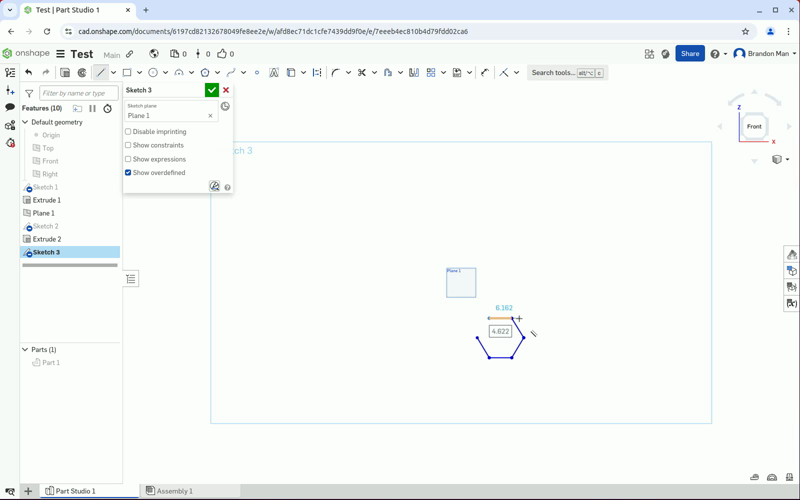
key_down(shift)
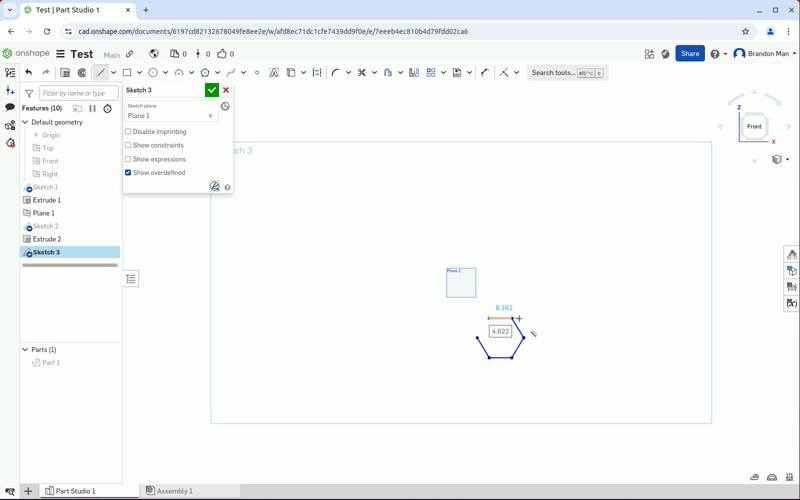
mouse_move(477, 337)
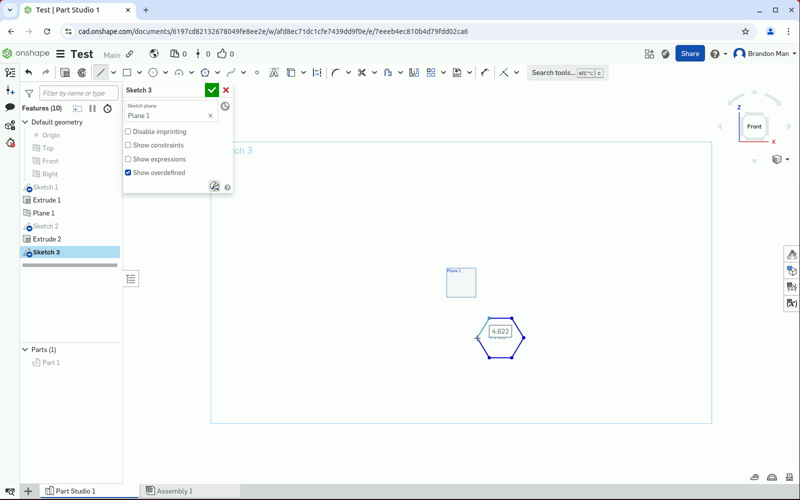
key_up(shift)
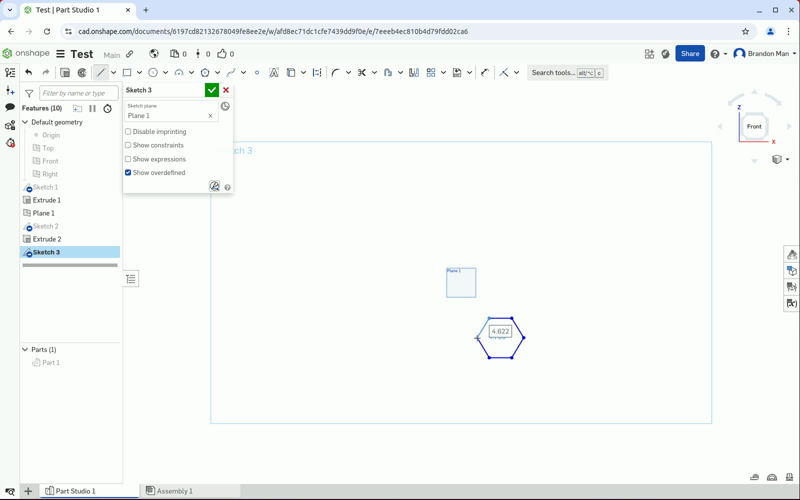
click(477, 337)
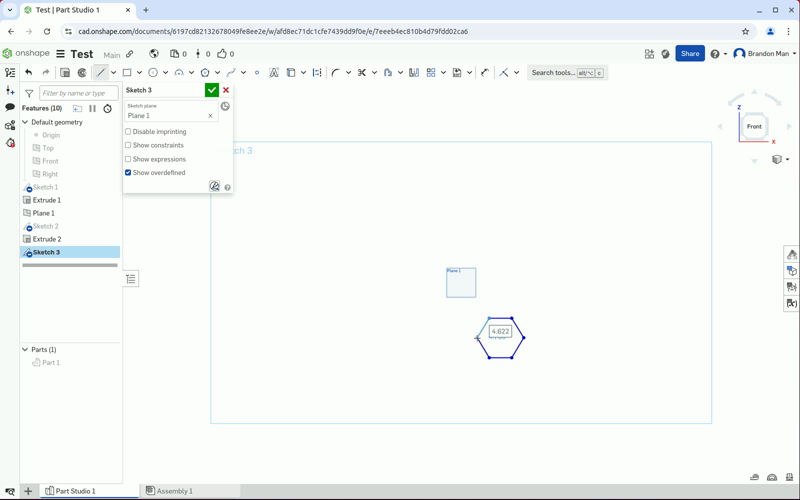
key(esc)
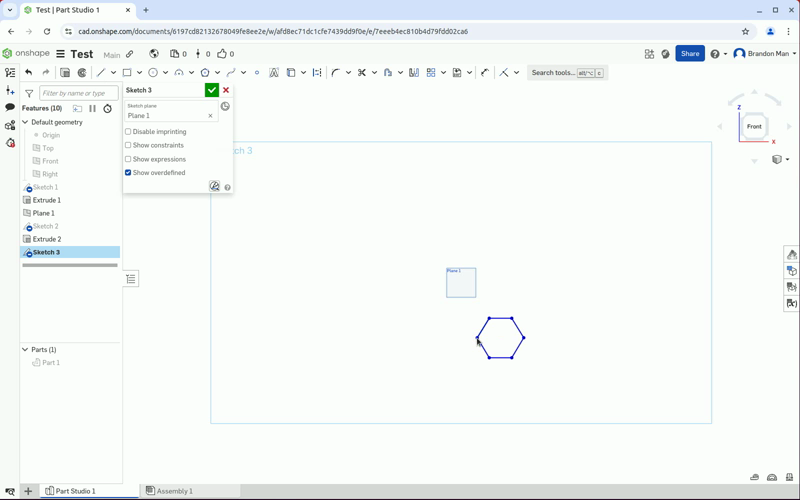
key(c)
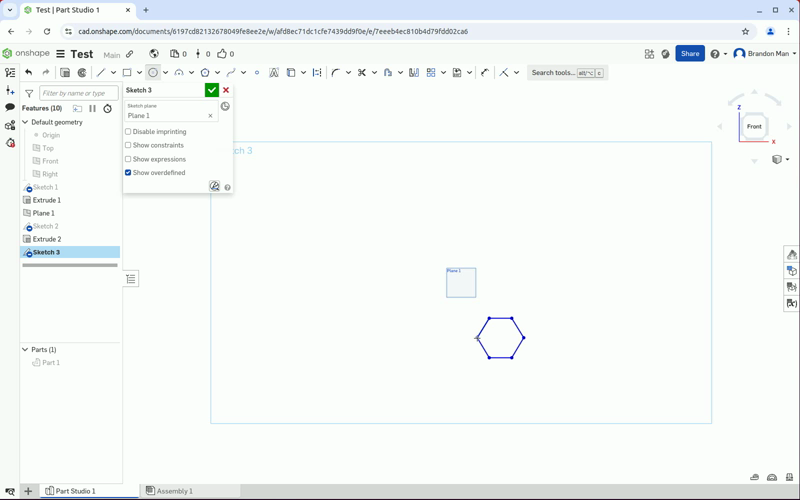
key_down(shift)
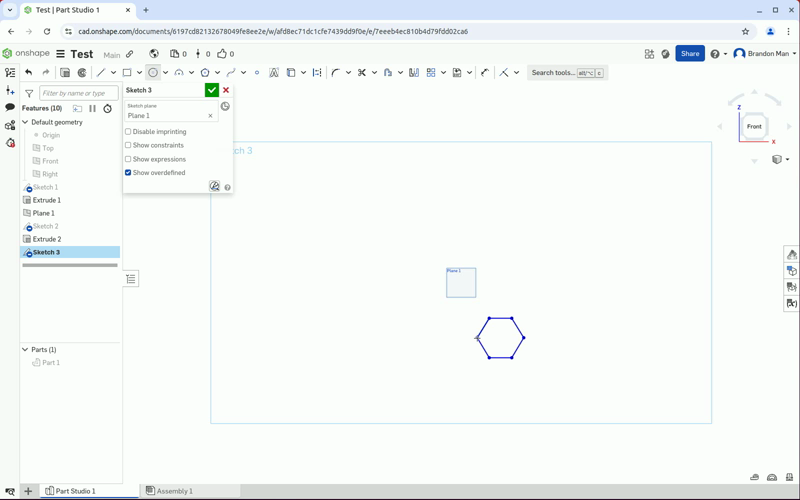
mouse_move(500, 337)
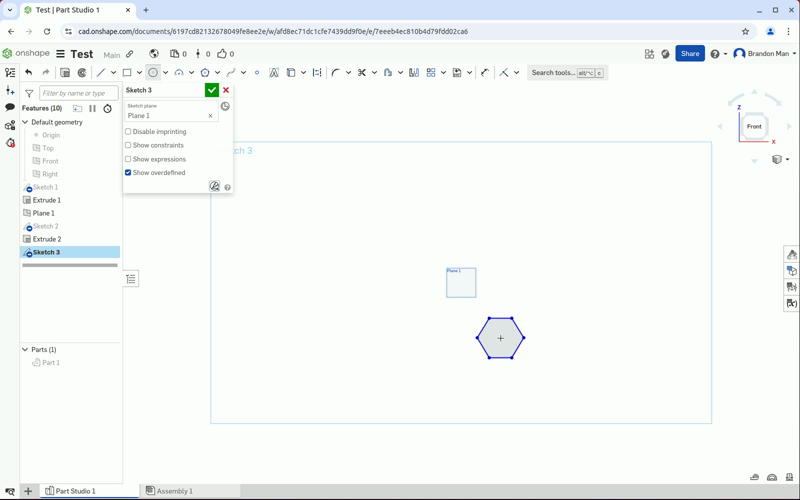
click(500, 337)
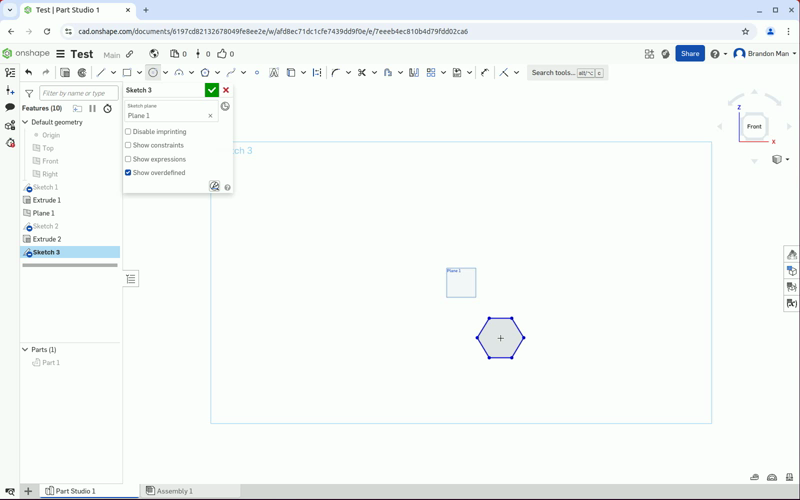
key_up(shift)
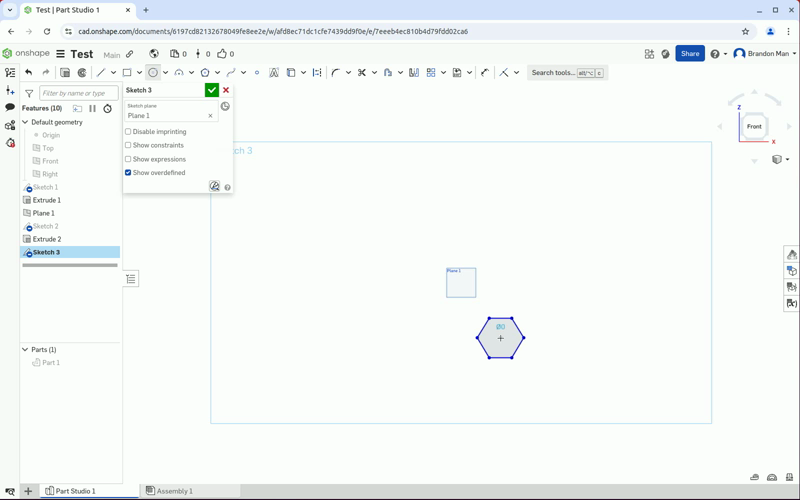
mouse_move(516, 337)
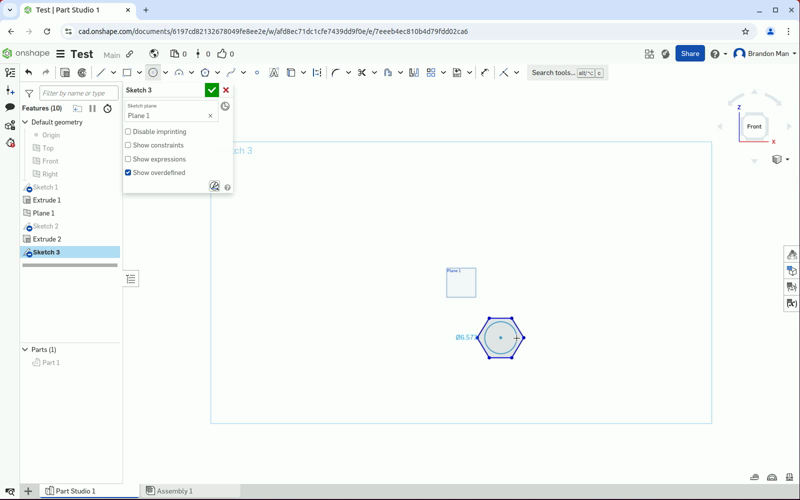
click(516, 337)
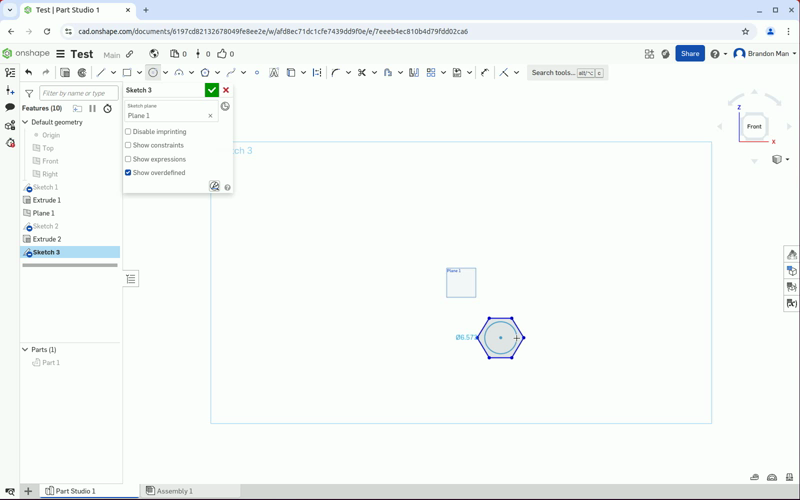
key(esc)
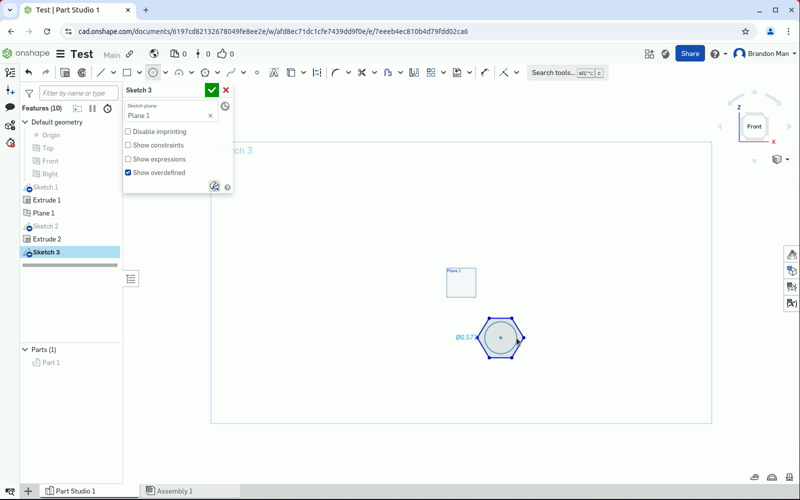
mouse_move(517, 344)
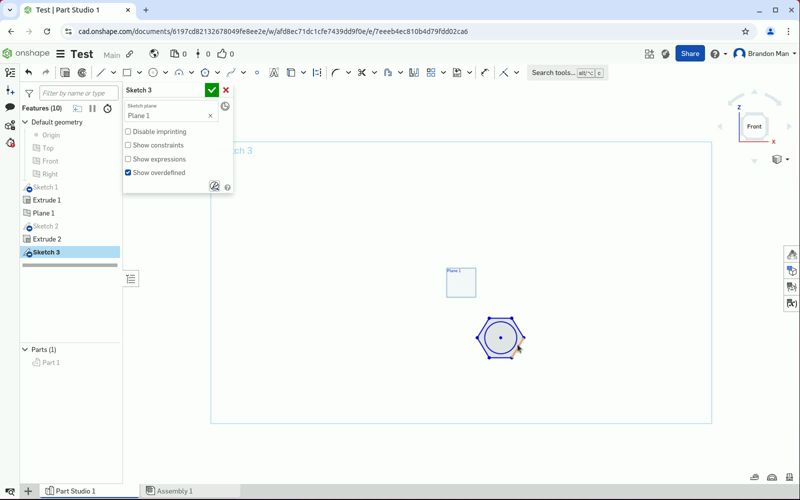
scroll(6)
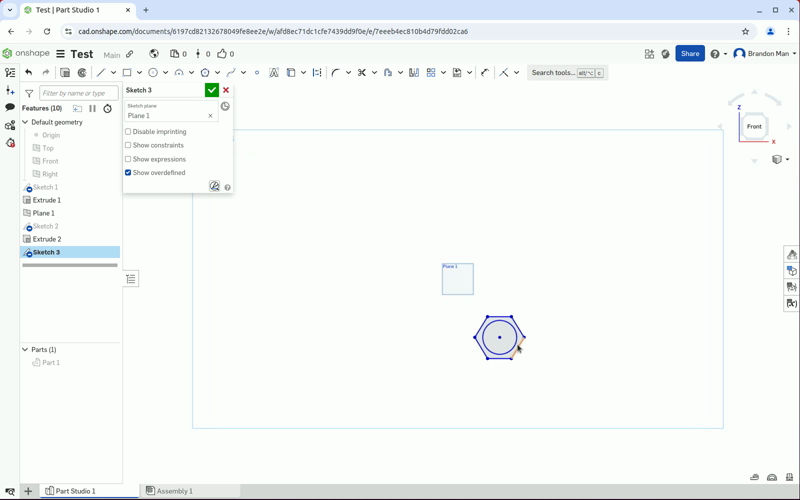
scroll(6)
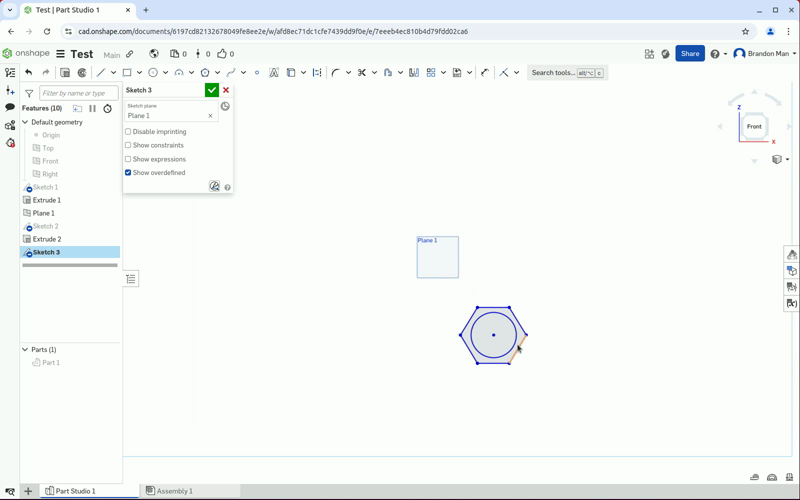
scroll(6)
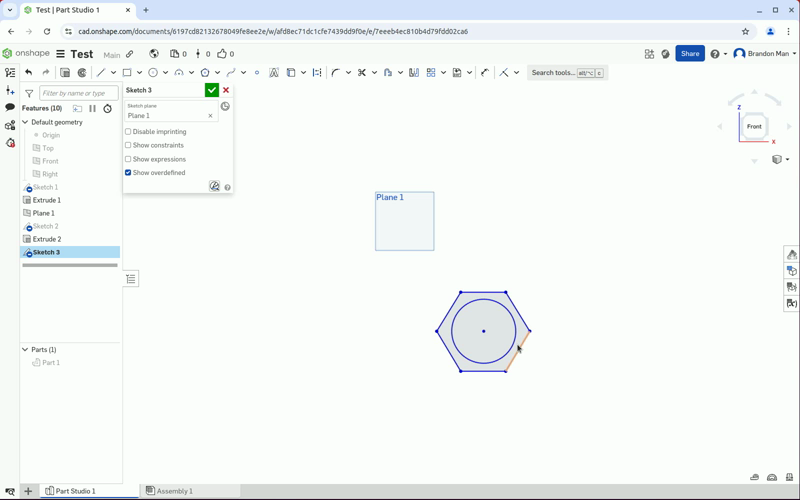
scroll(6)
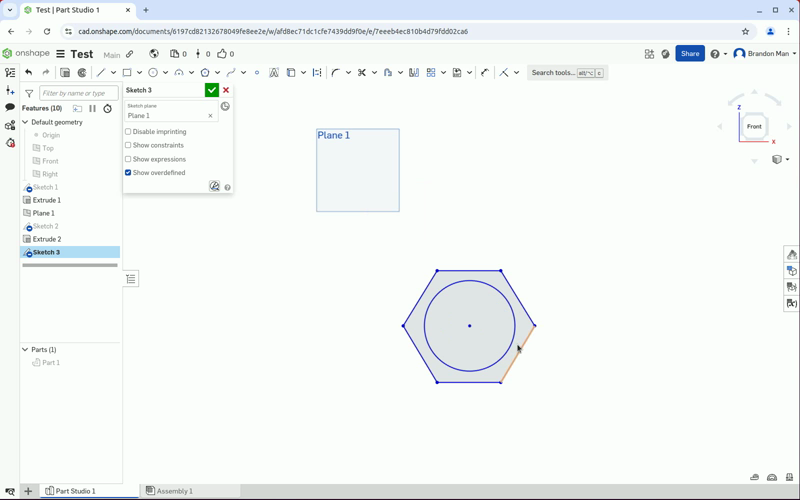
scroll(6)
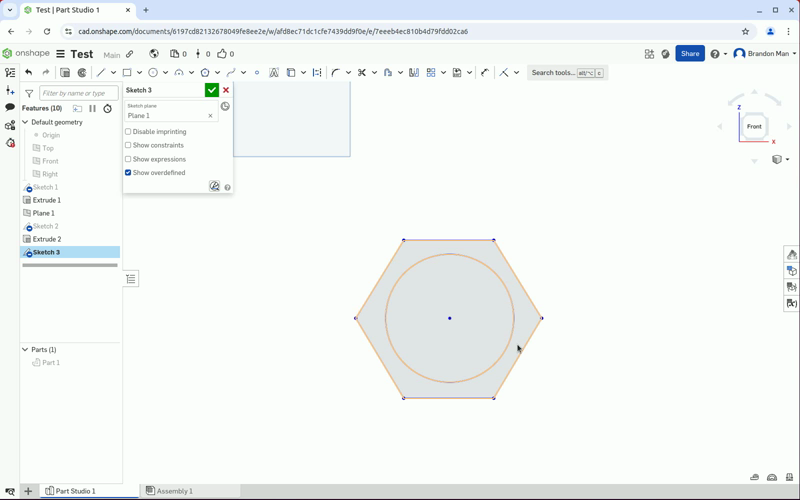
scroll(6)
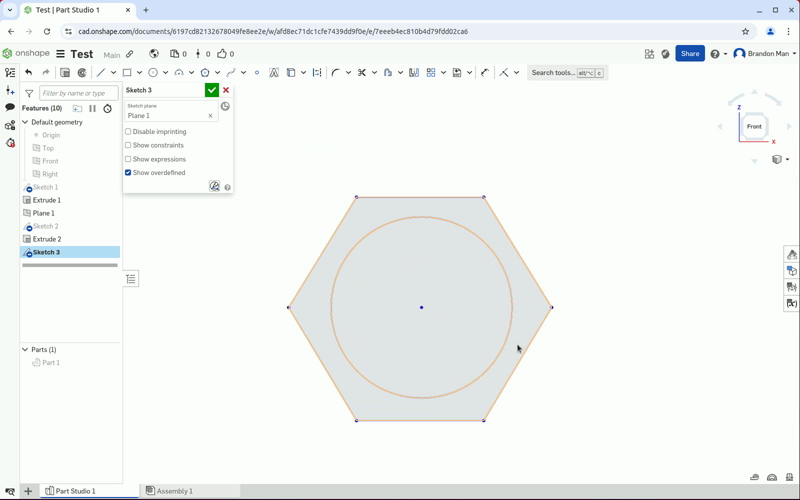
scroll(6)
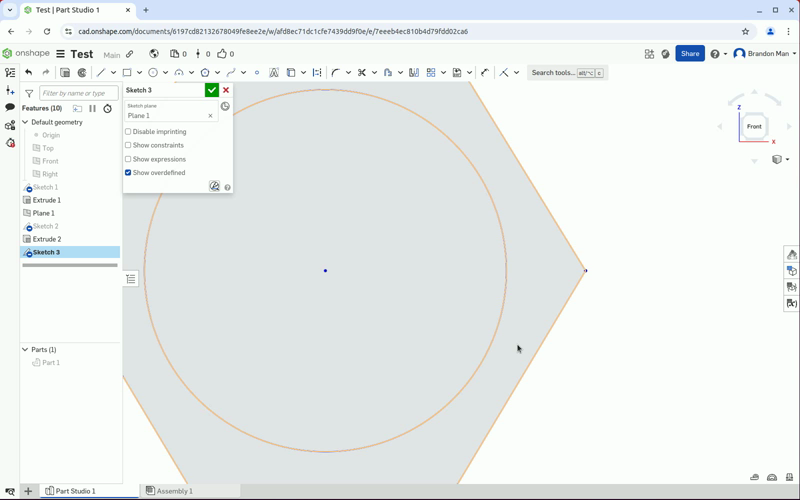
click(517, 344)
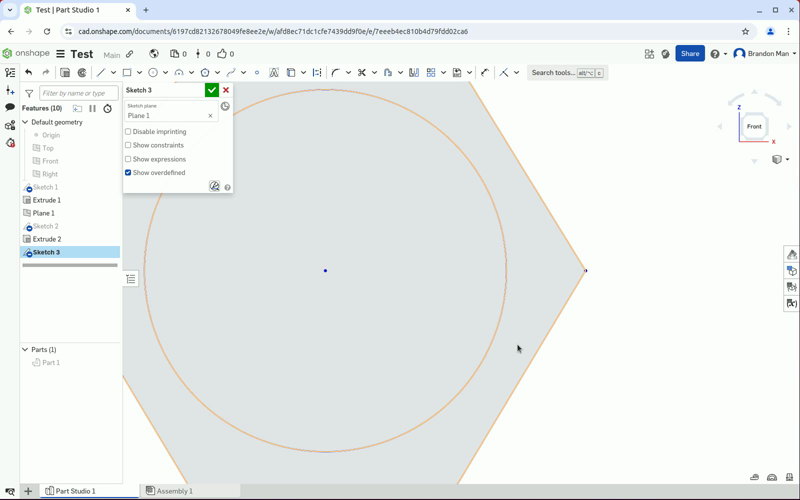
scroll(-6)
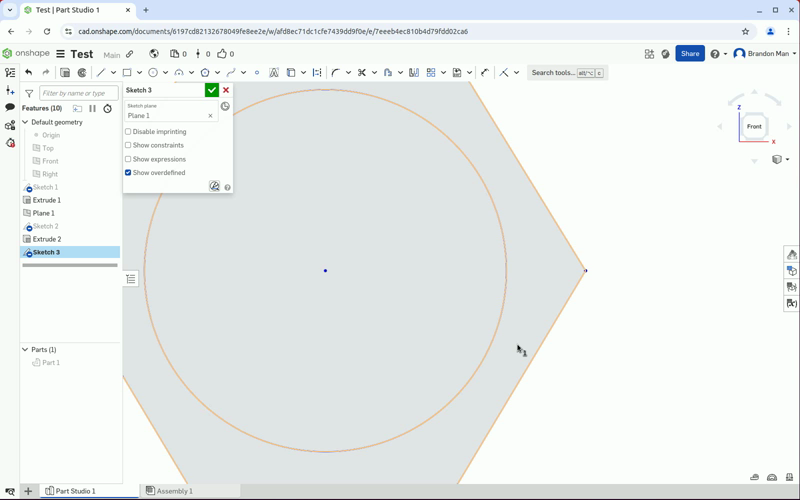
scroll(-6)
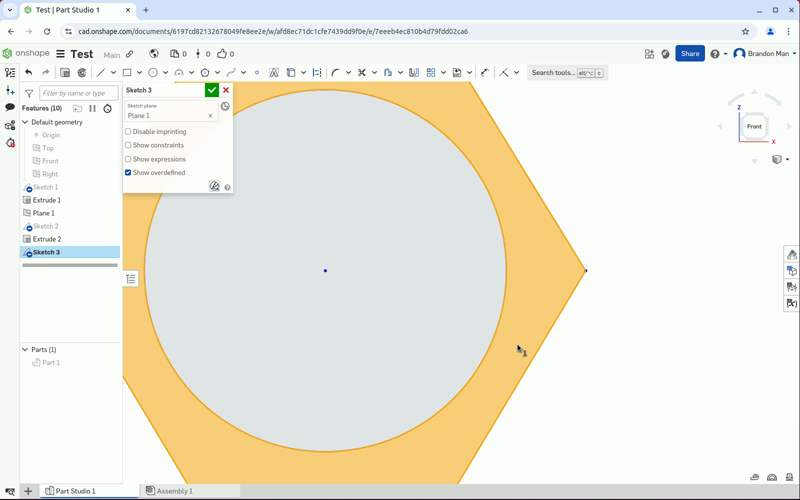
scroll(-6)
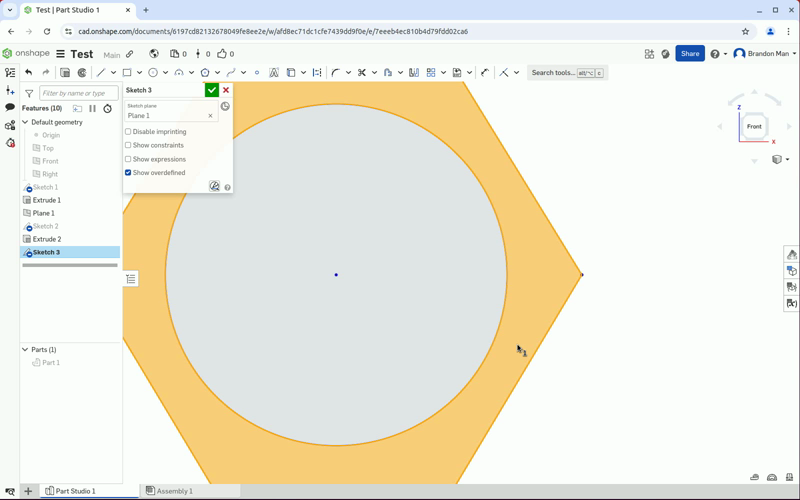
scroll(-6)
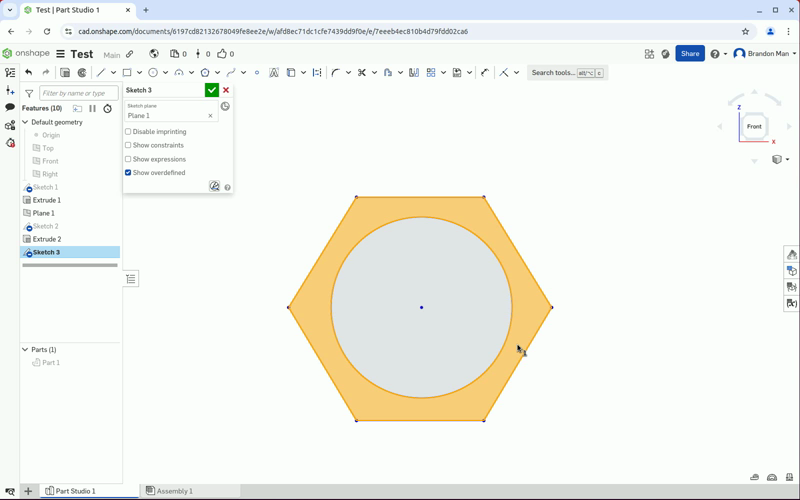
scroll(-6)
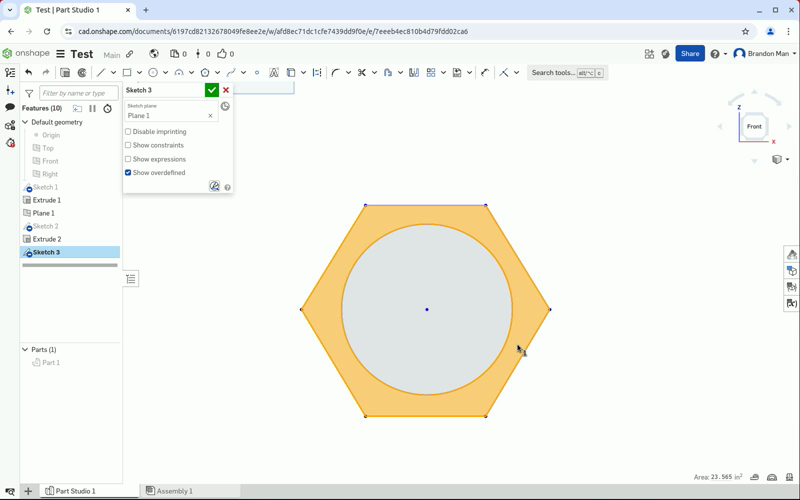
scroll(-6)
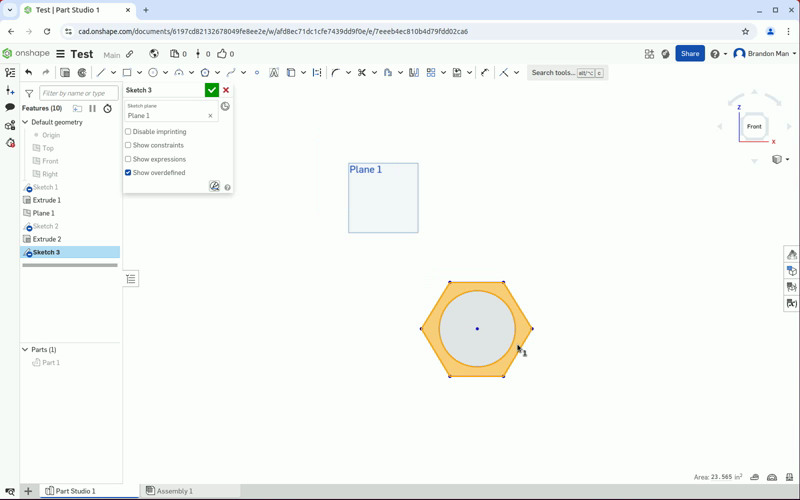
scroll(-6)
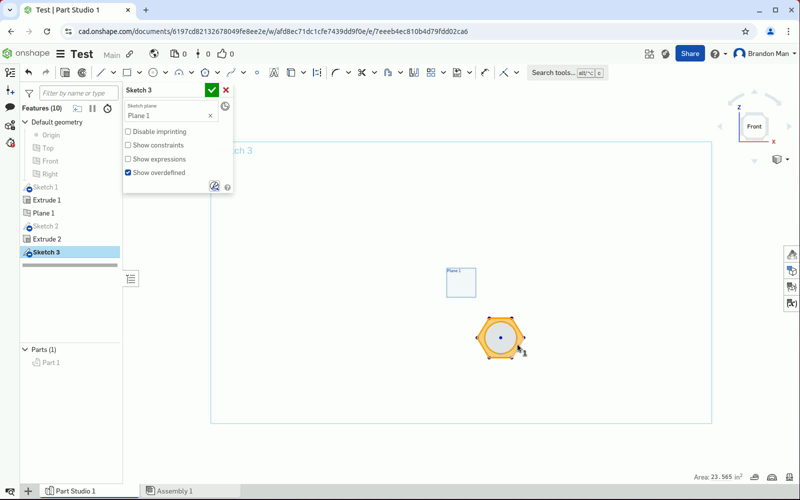
mouse_move(73, 352)
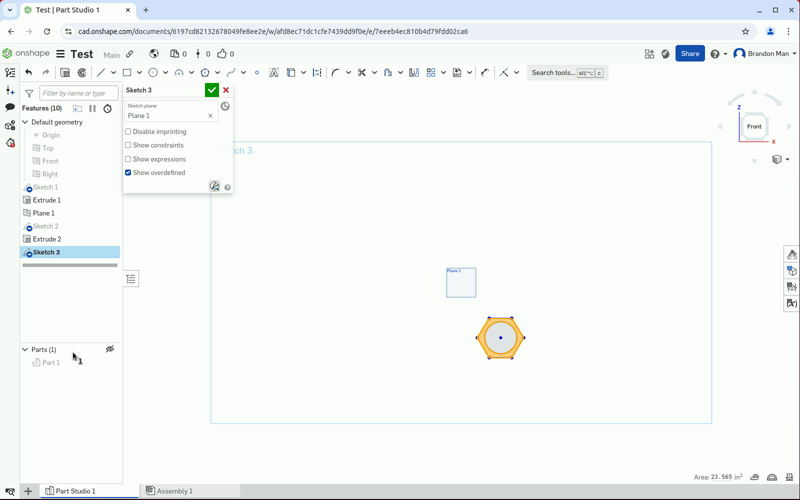
key(shift+y)
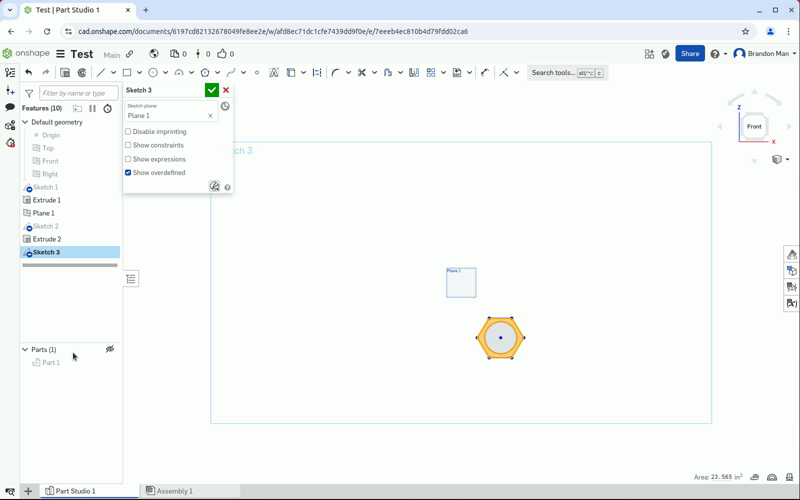
key(shift+e)
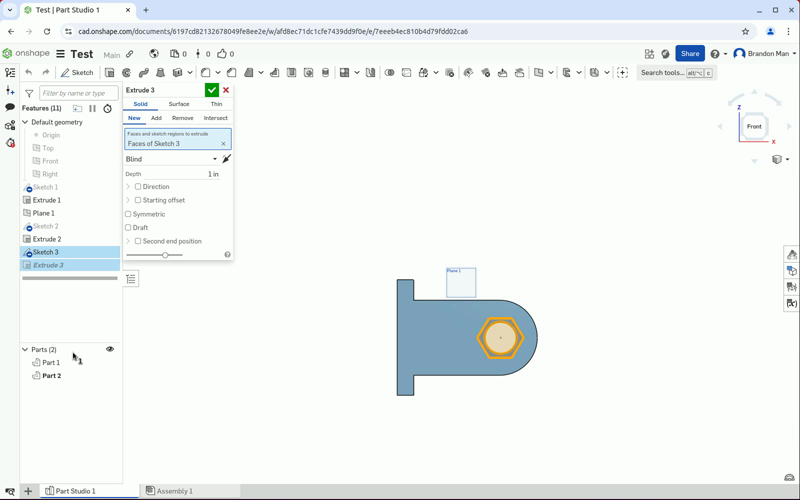
mouse_move(143, 106)
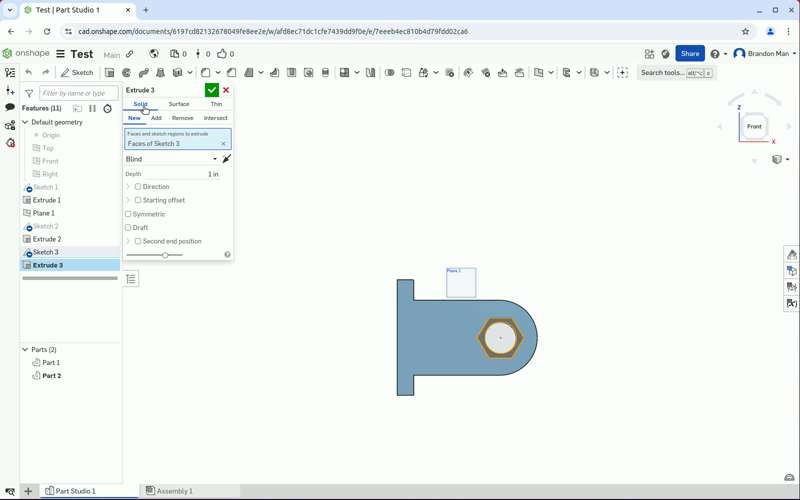
click(143, 106)
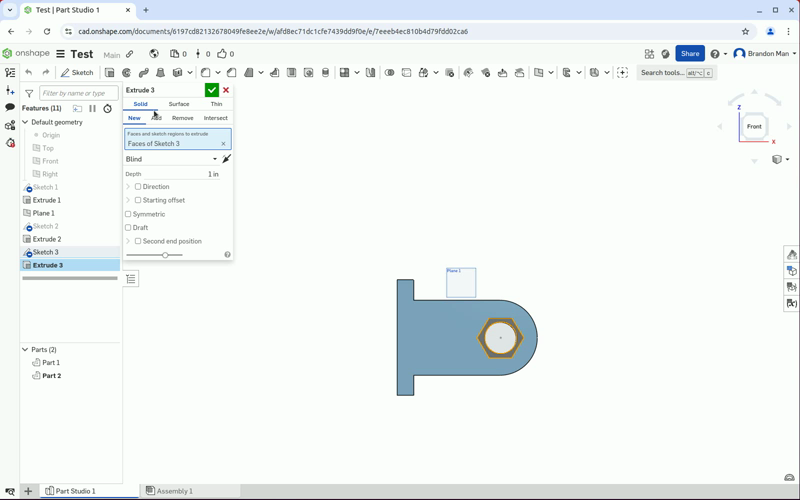
mouse_move(186, 120)
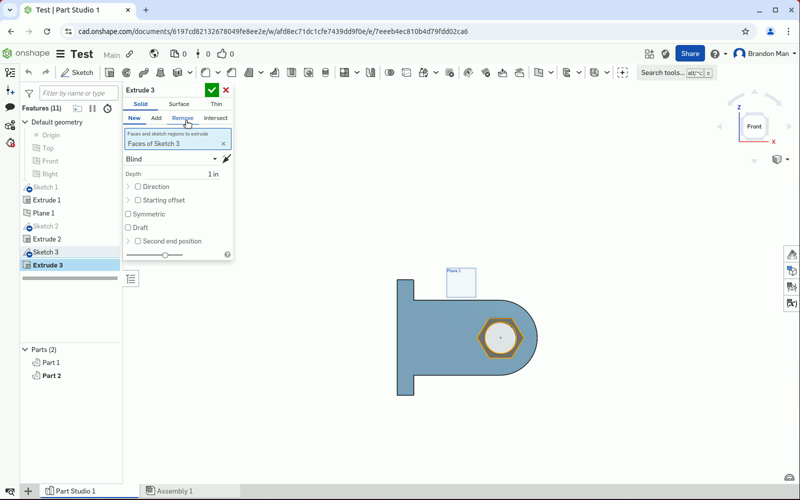
click(186, 120)
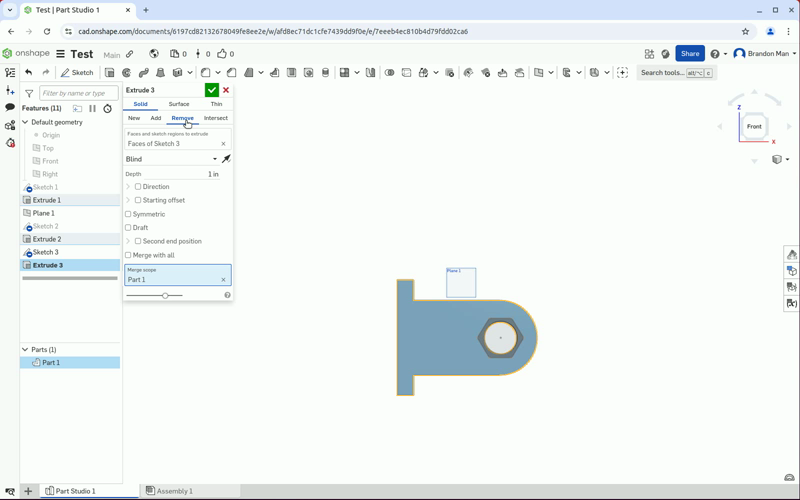
key(tab, 4)
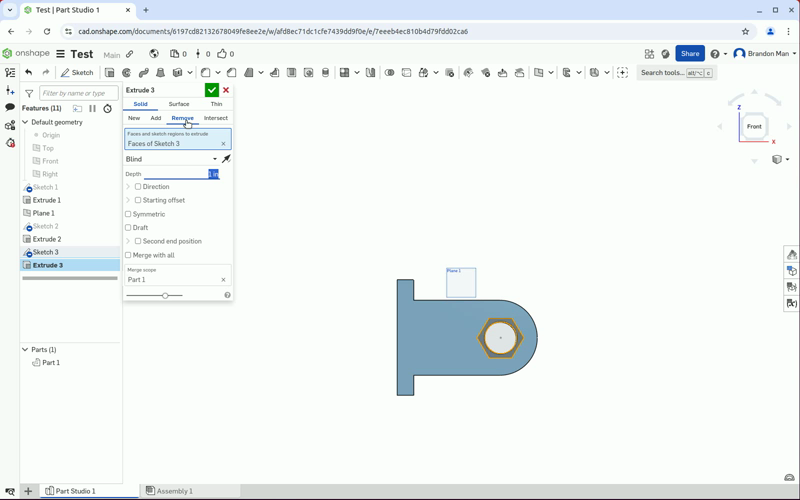
text(1.444)
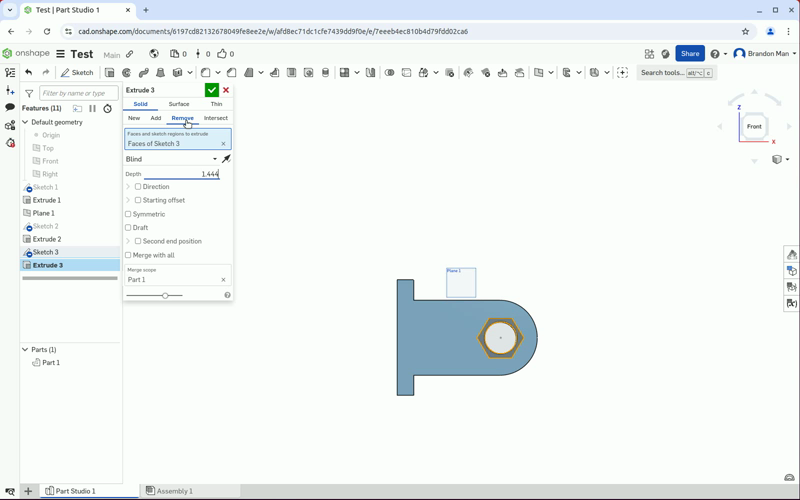
key(tab, 6)
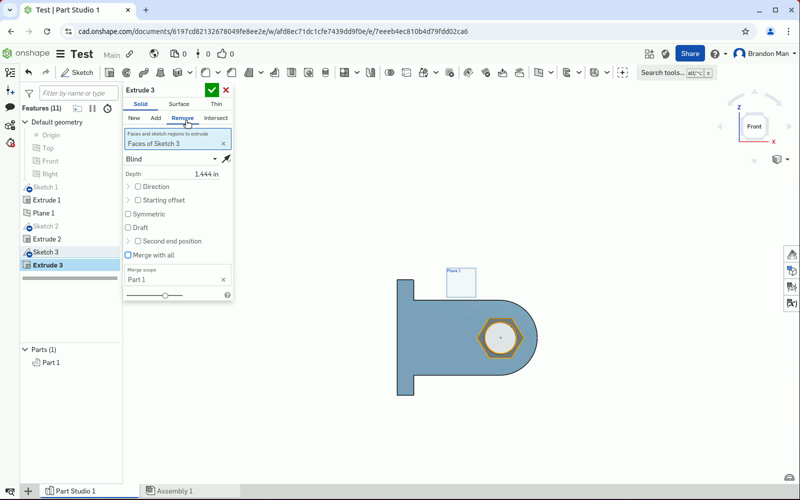
key(space)
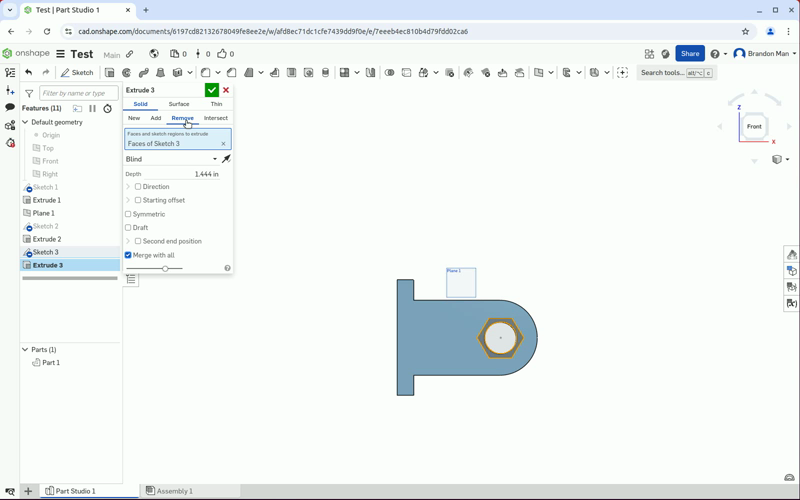
key(enter)
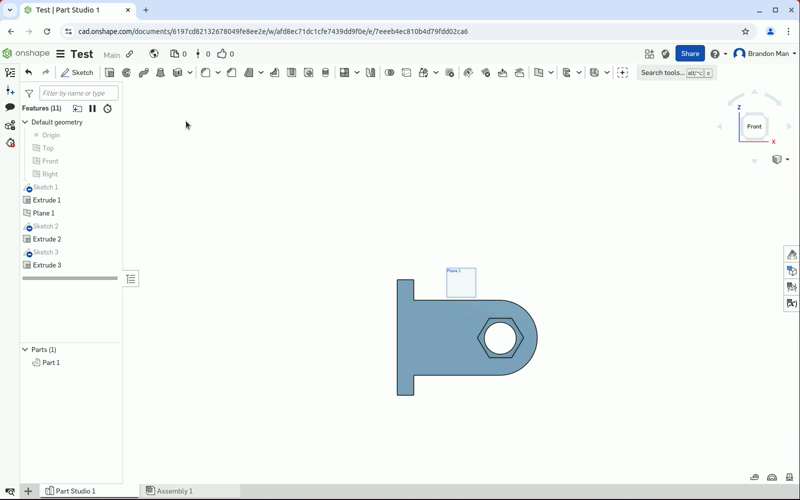
key(shift+h)
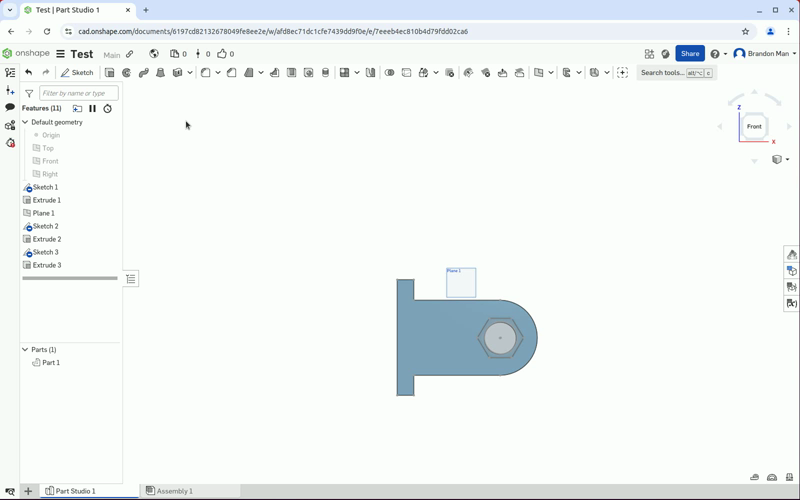
key(shift+h)
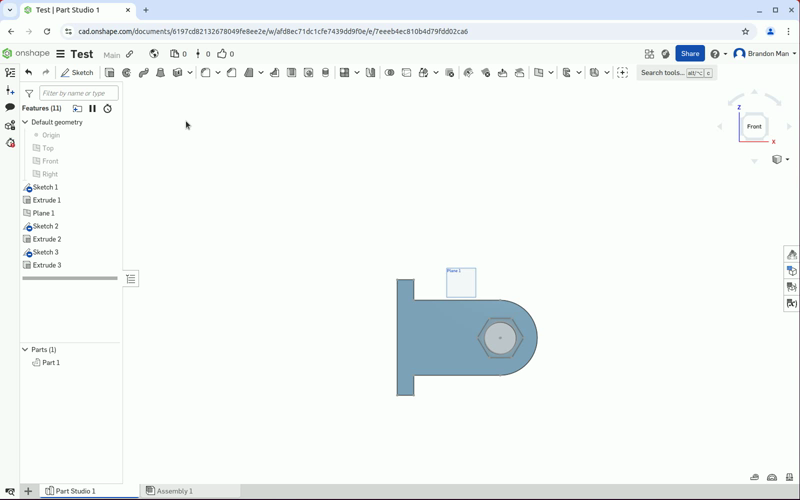
key(shift+7)
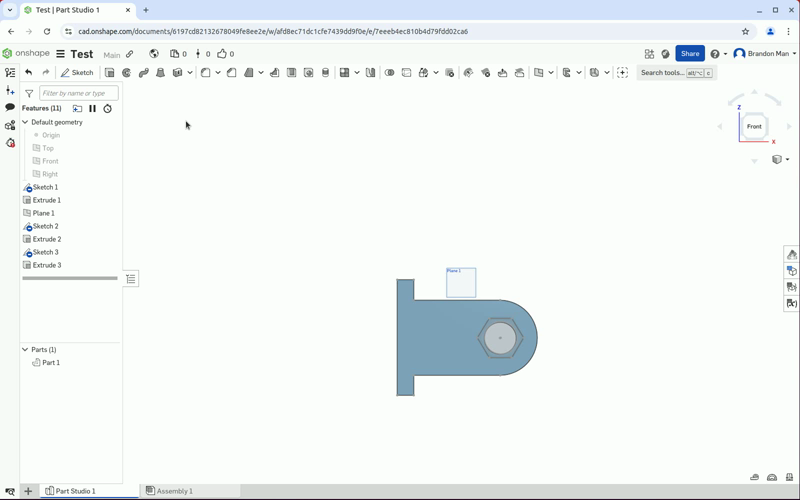
key(left, 2)
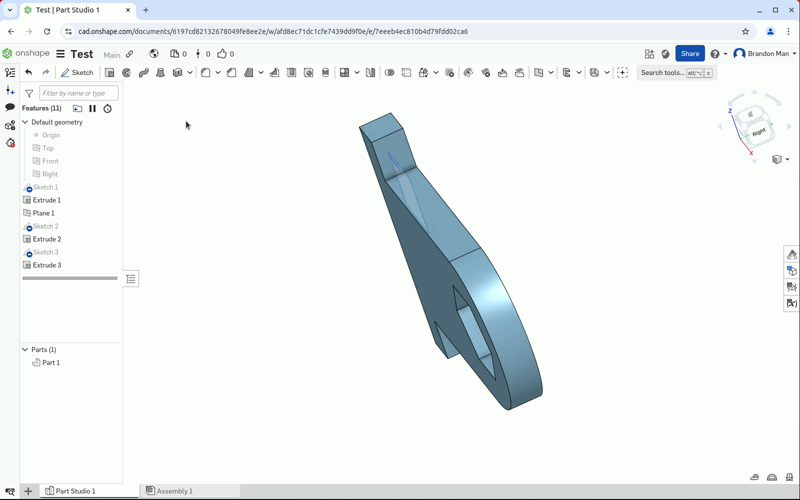
key(down, 2)
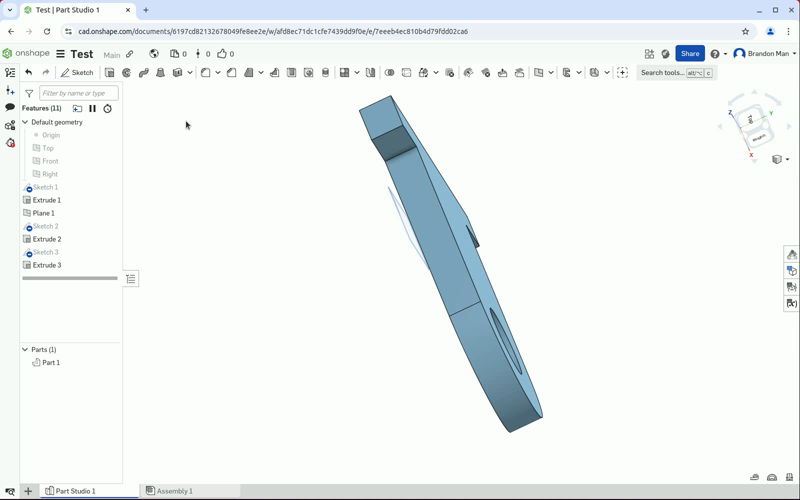
key(up, 2)
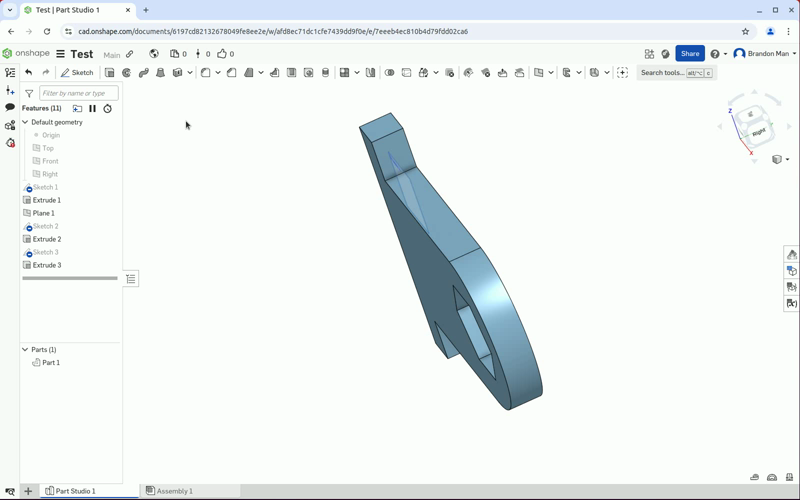
key(right, 2)
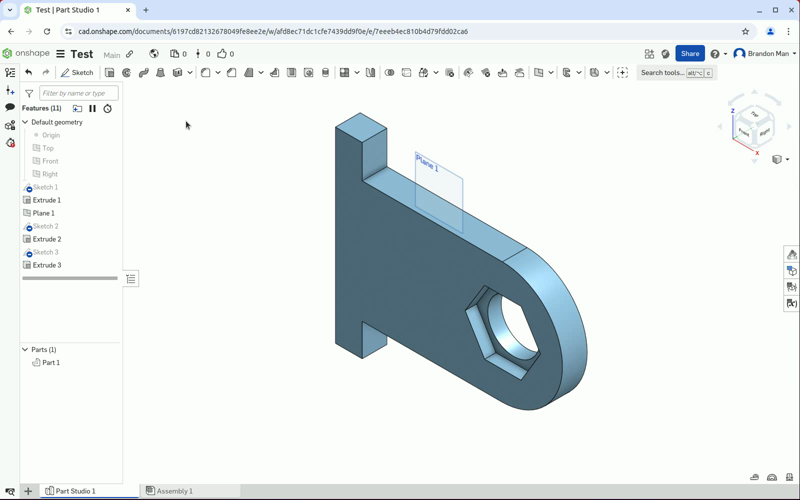
mouse_move(73, 189)
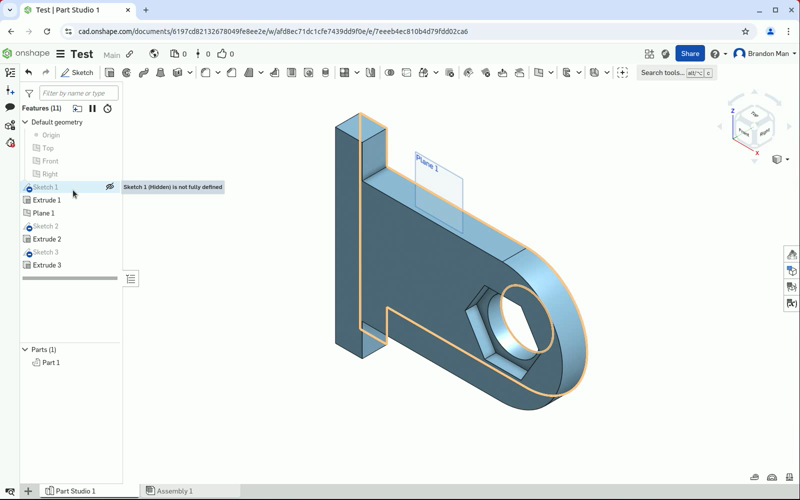
click(73, 189)